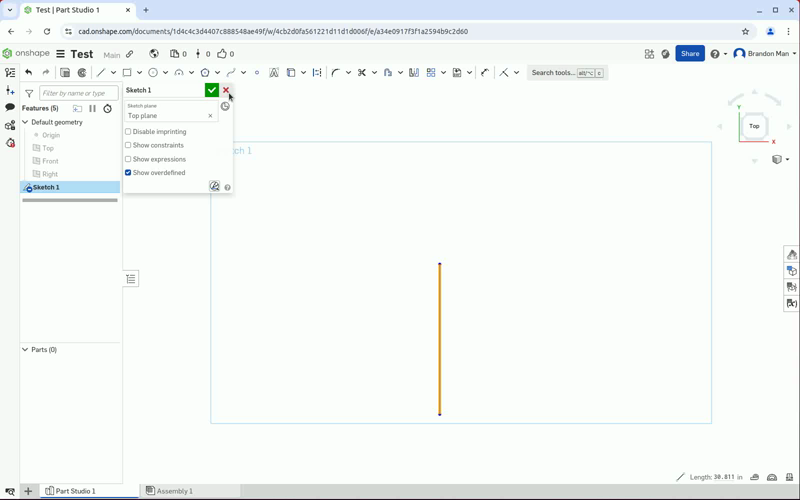
key(shift+h)
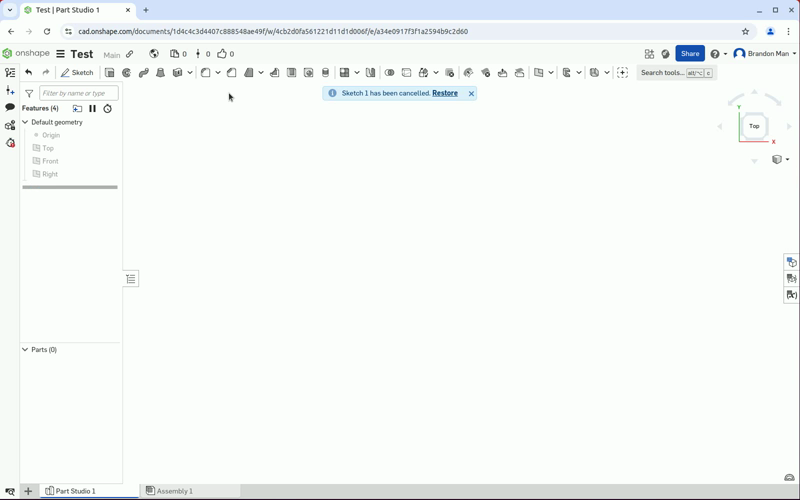
mouse_move(73, 352)
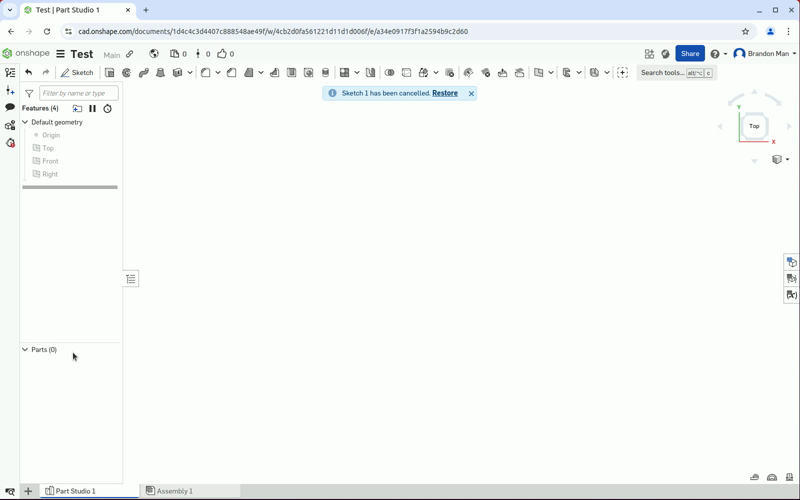
key(y)
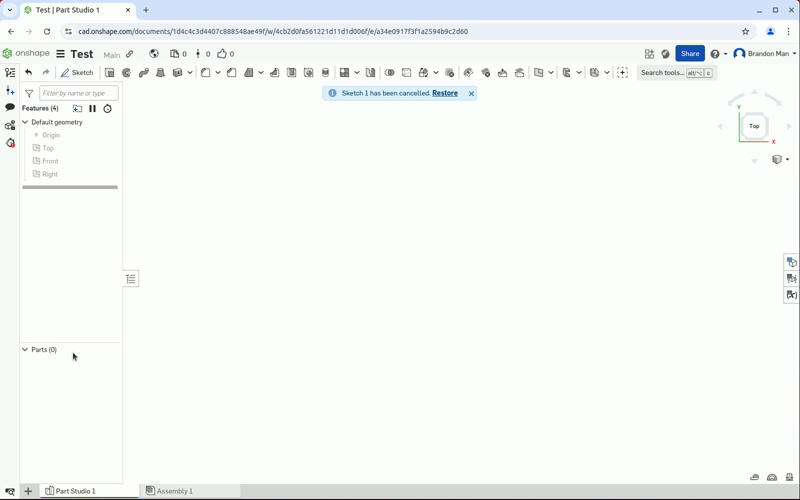
key(shift+p)
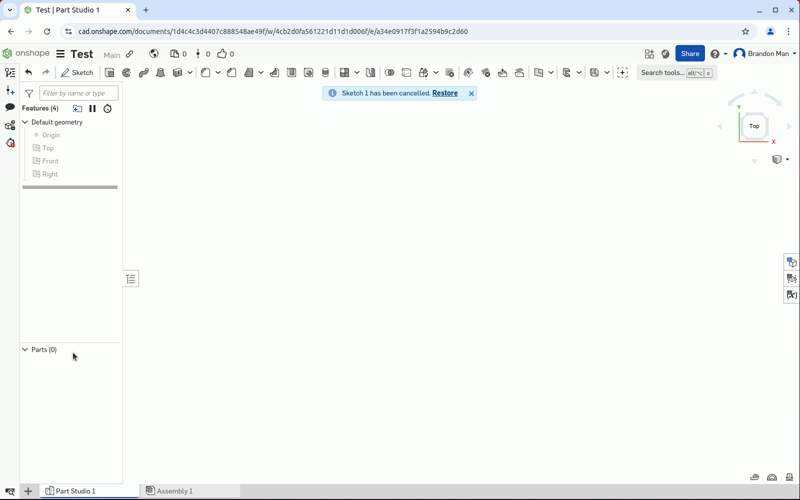
key(space)
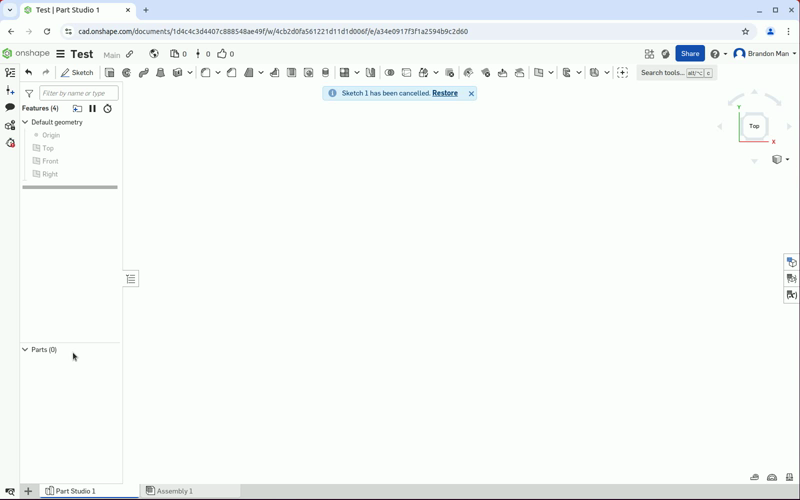
key_down(shift)
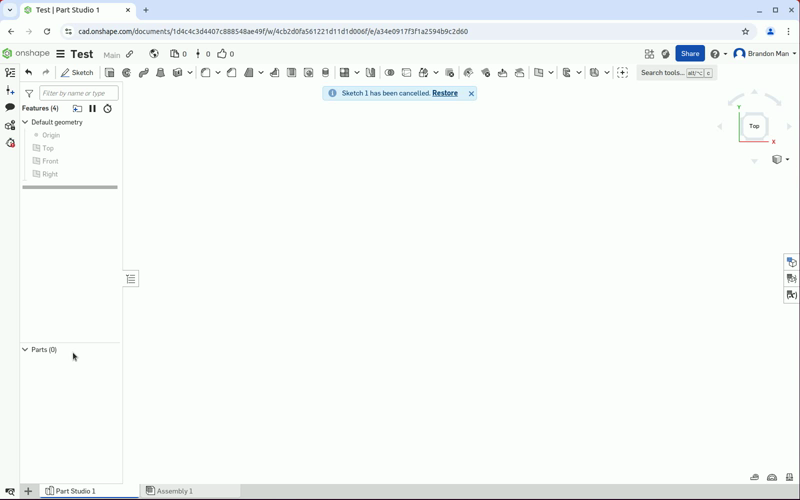
key(up)
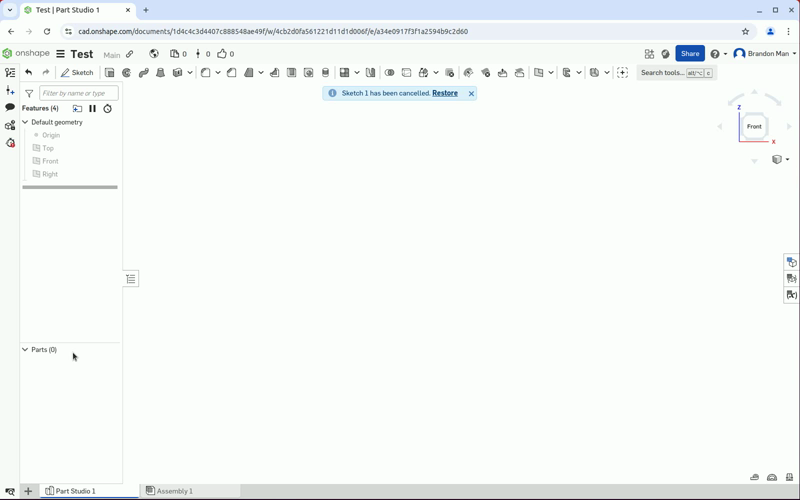
key_up(shift)
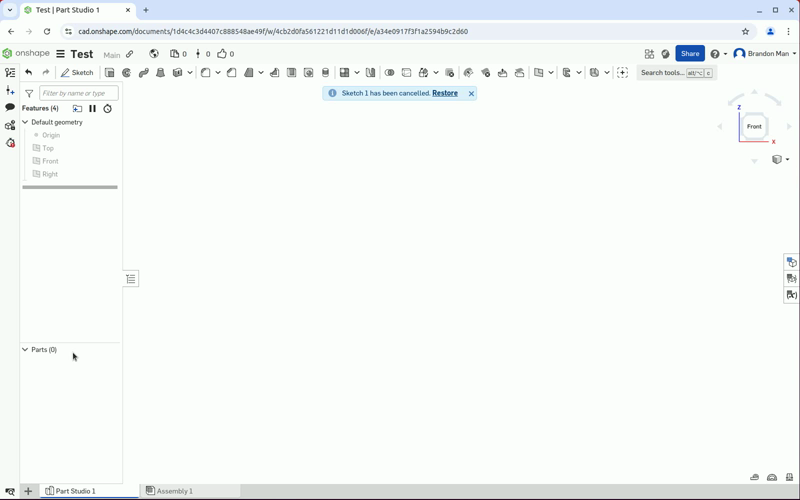
key(space)
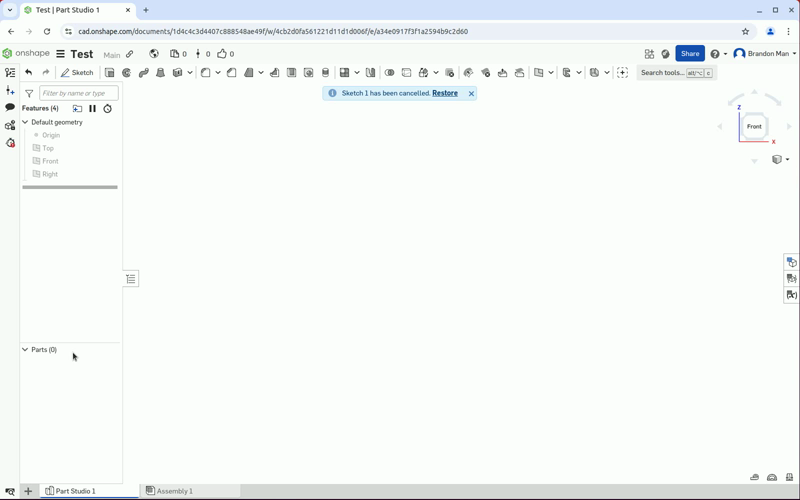
key_down(shift)
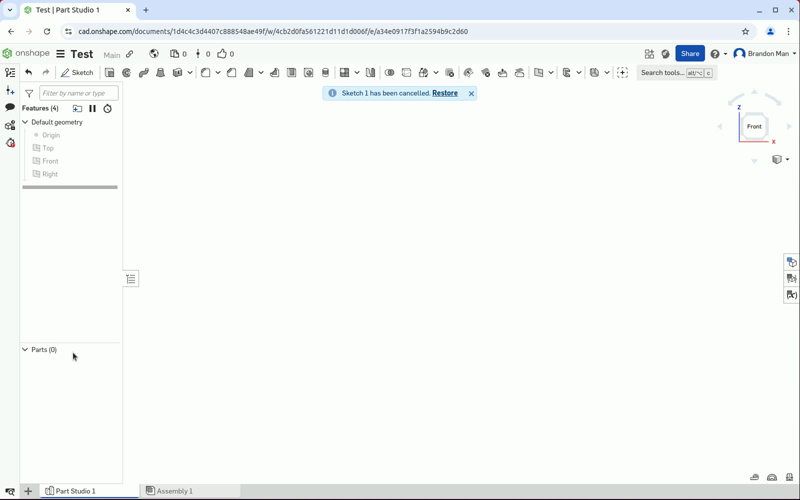
key(left)
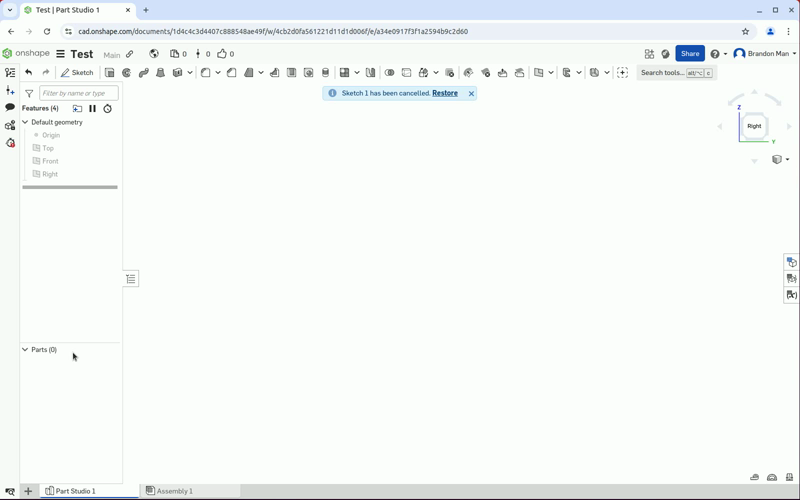
key_up(shift)
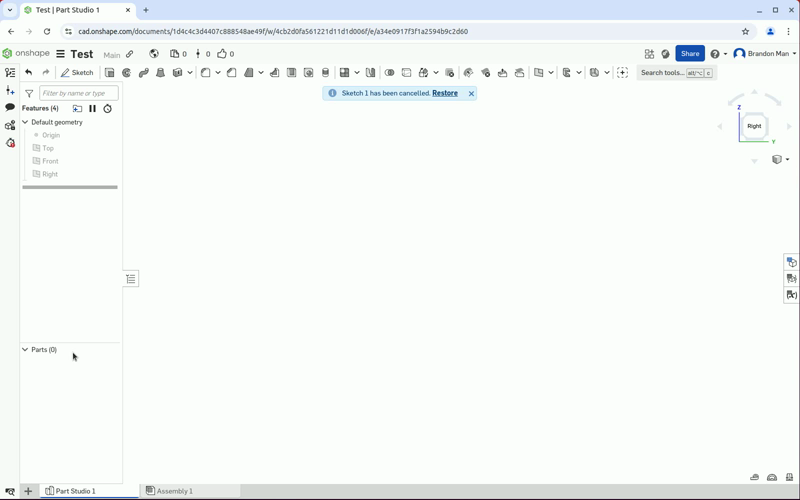
mouse_move(73, 352)
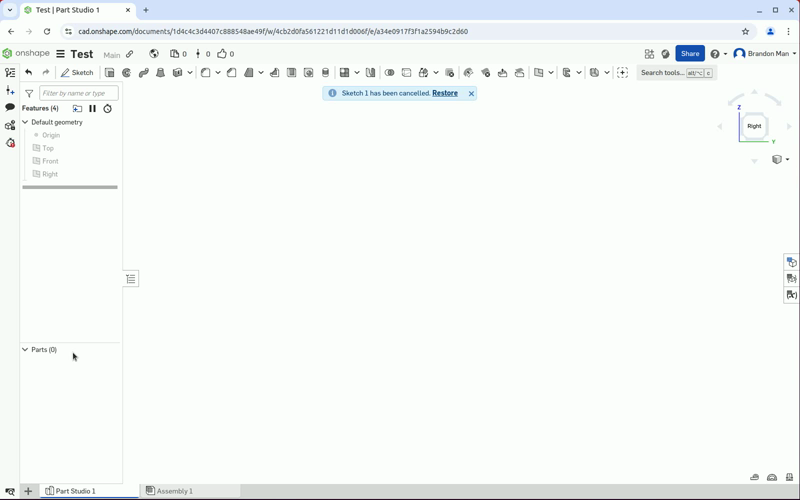
key(shift+y)
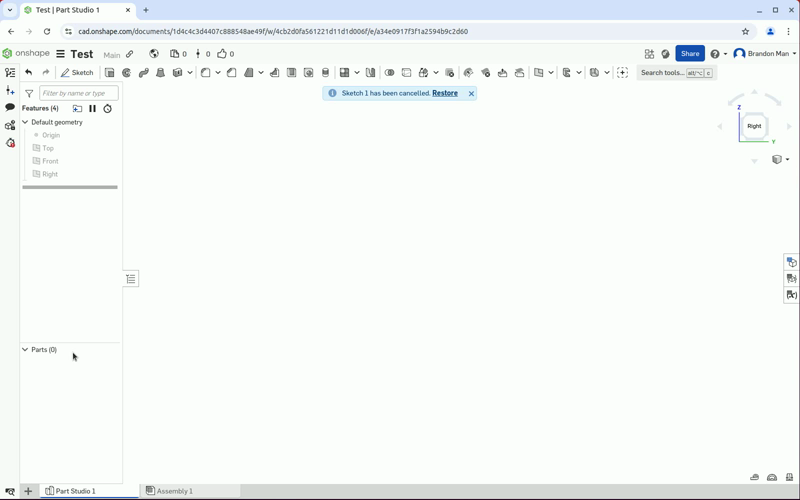
key(shift+s)
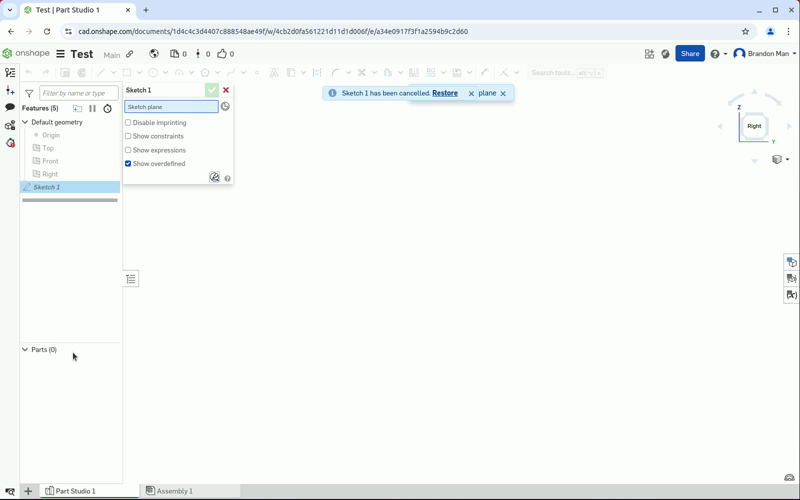
mouse_move(73, 176)
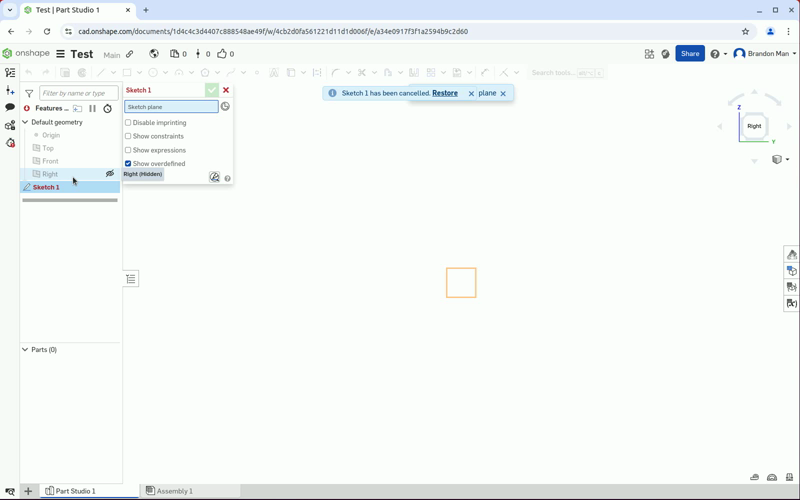
click(73, 176)
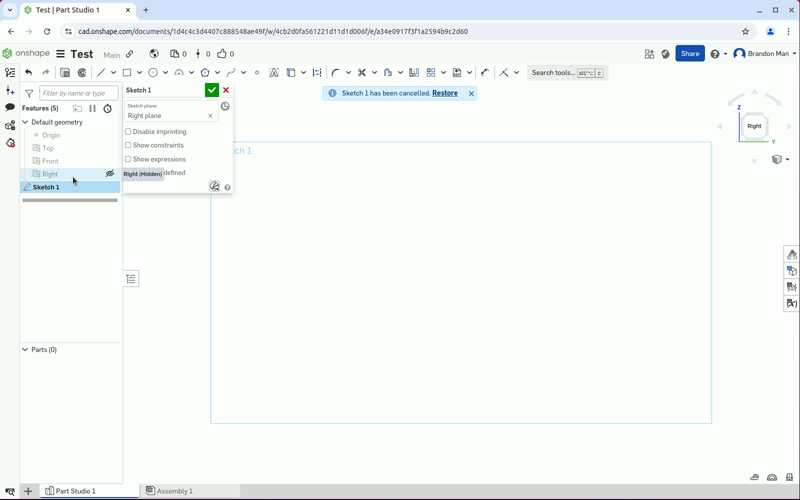
mouse_move(73, 352)
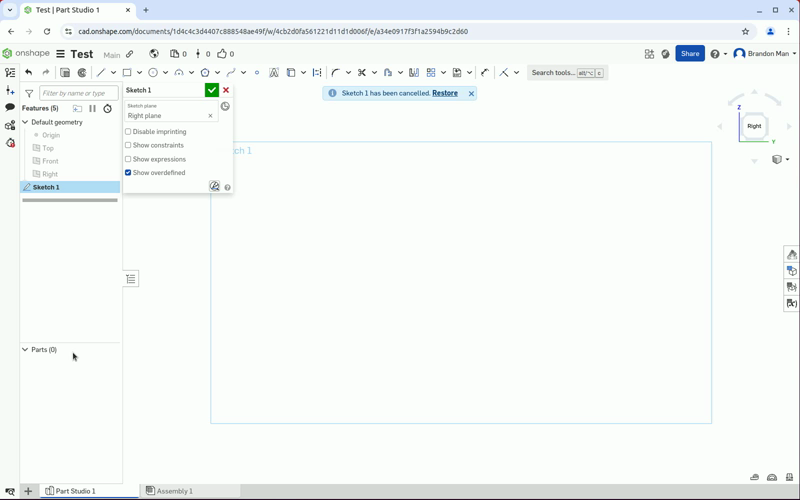
key(y)
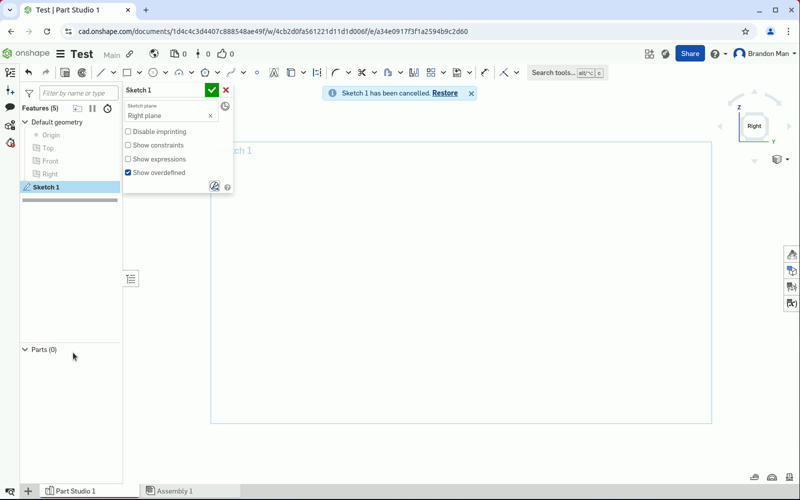
key(l)
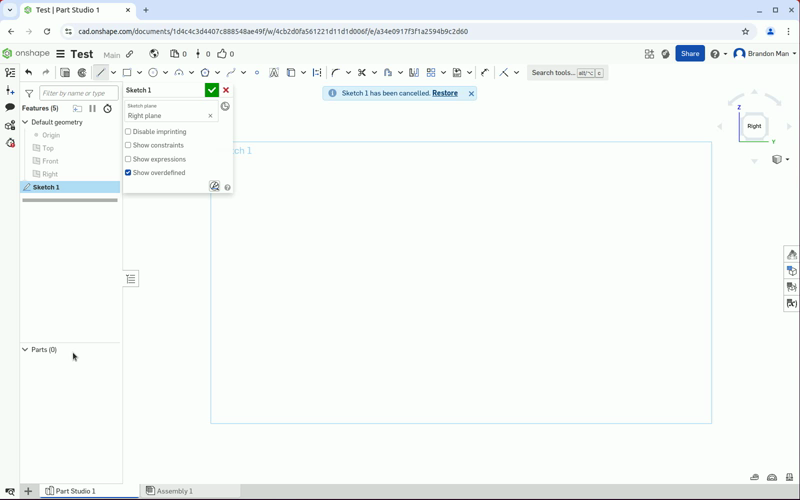
key_down(shift)
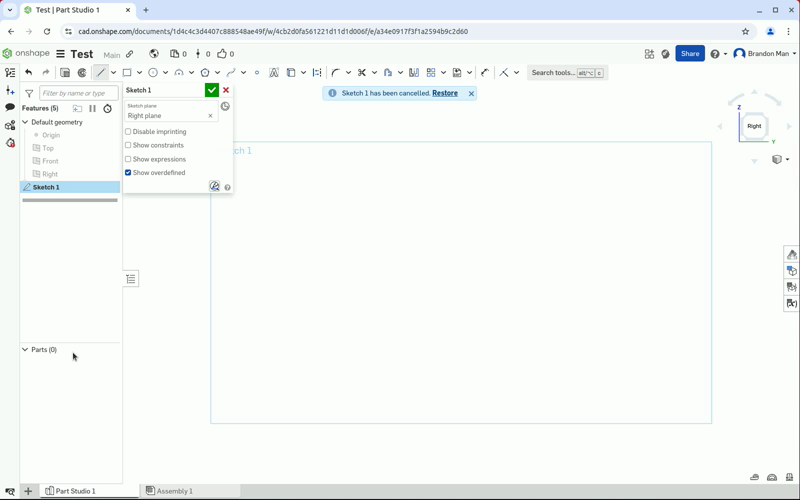
mouse_move(460, 282)
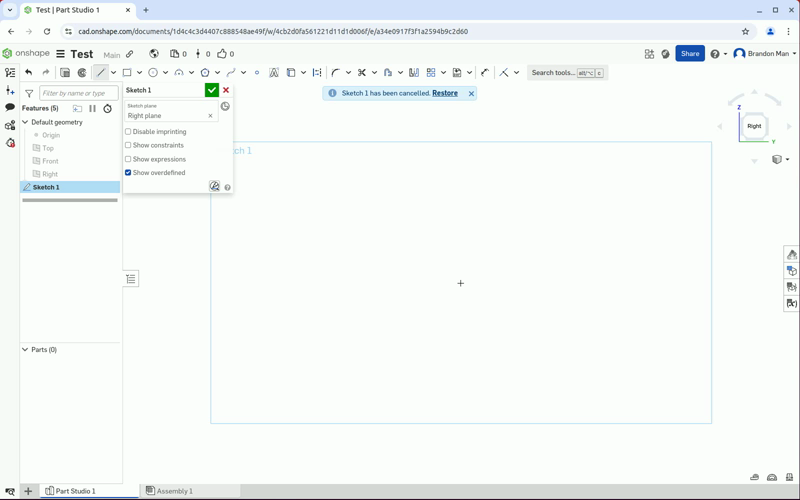
click(460, 282)
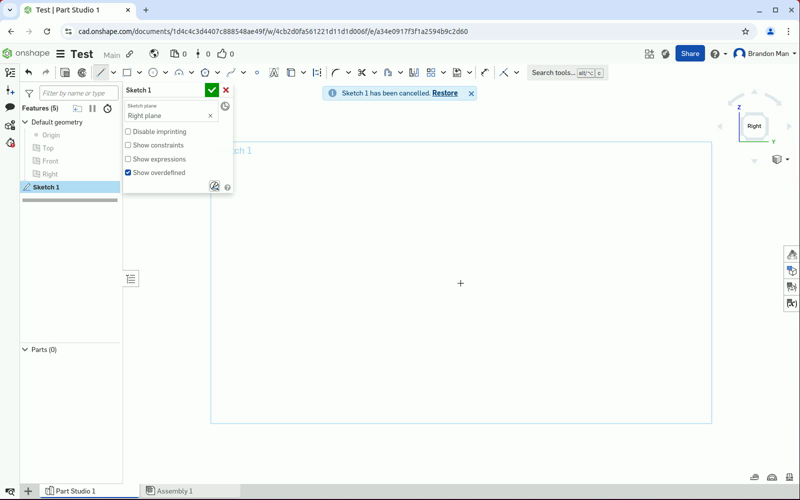
key_up(shift)
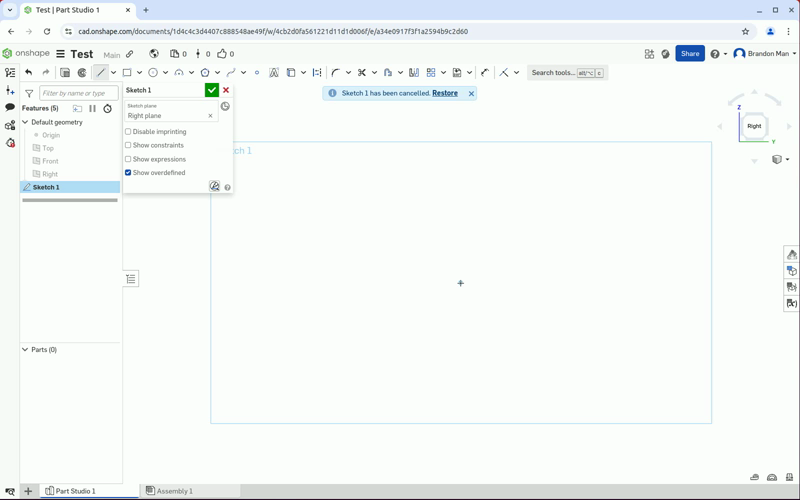
key_down(shift)
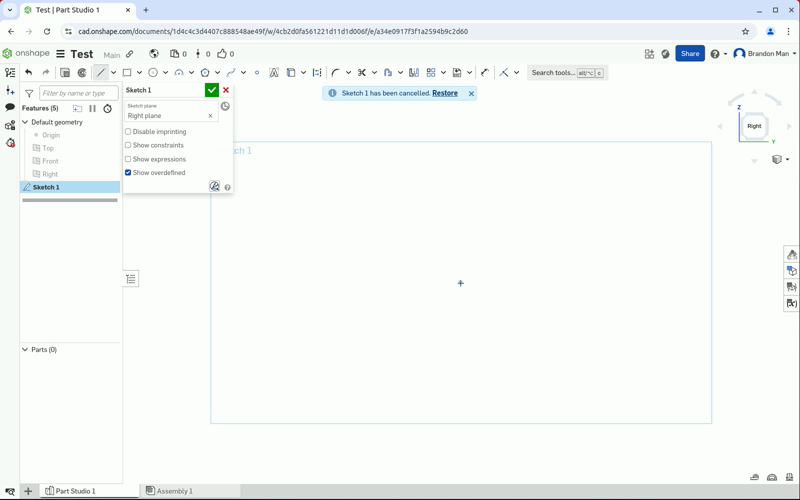
mouse_move(490, 282)
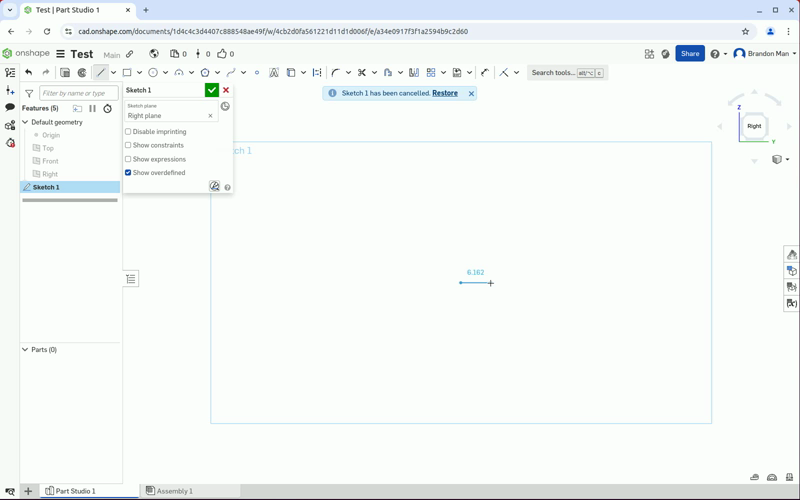
mouse_move(479, 282)
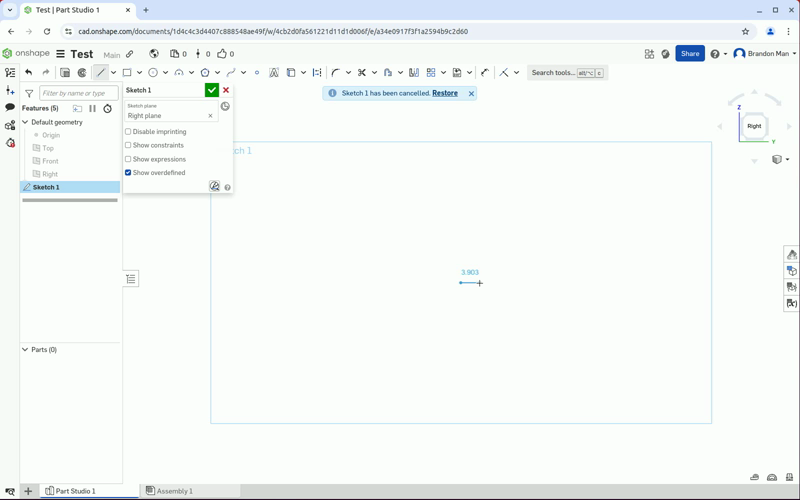
click(479, 282)
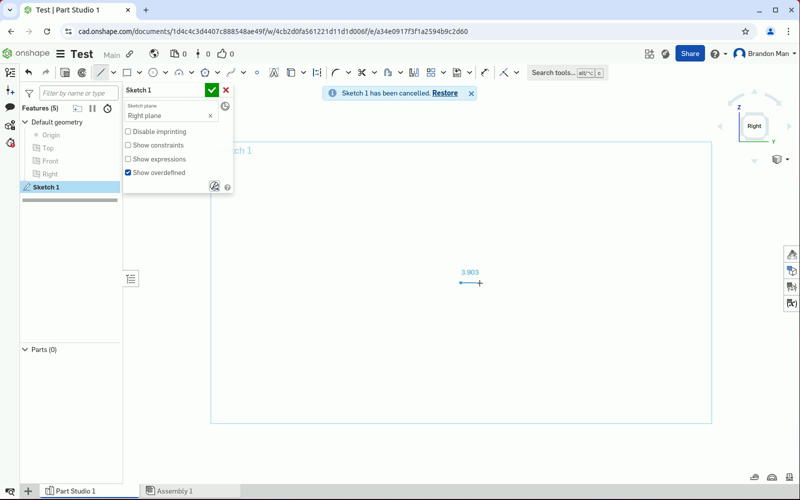
key_up(shift)
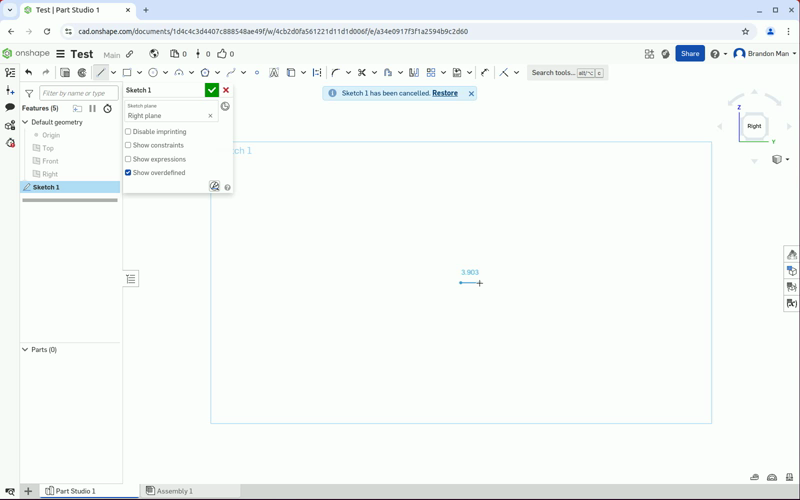
key_down(shift)
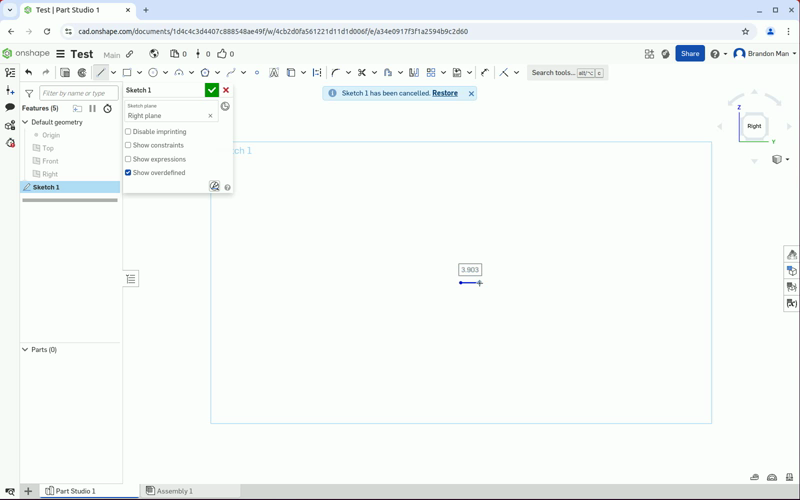
mouse_move(509, 282)
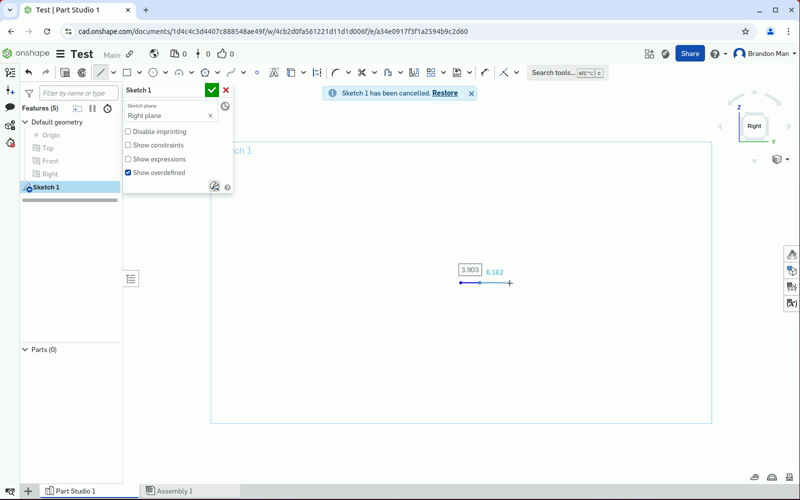
mouse_move(479, 295)
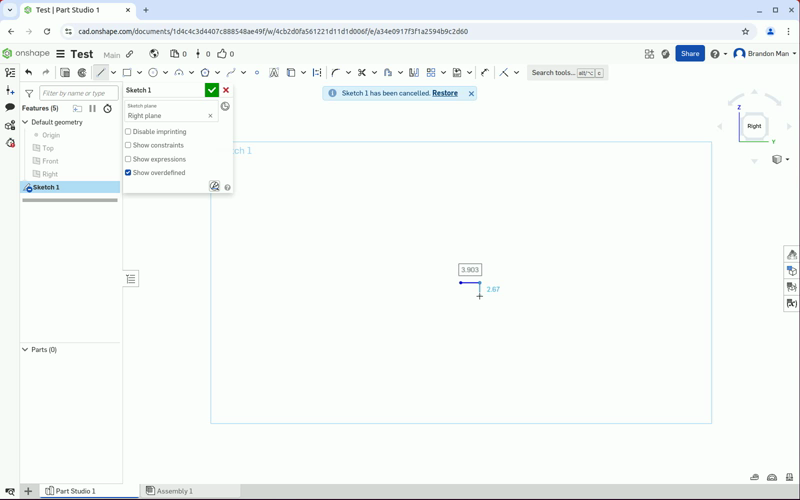
click(479, 295)
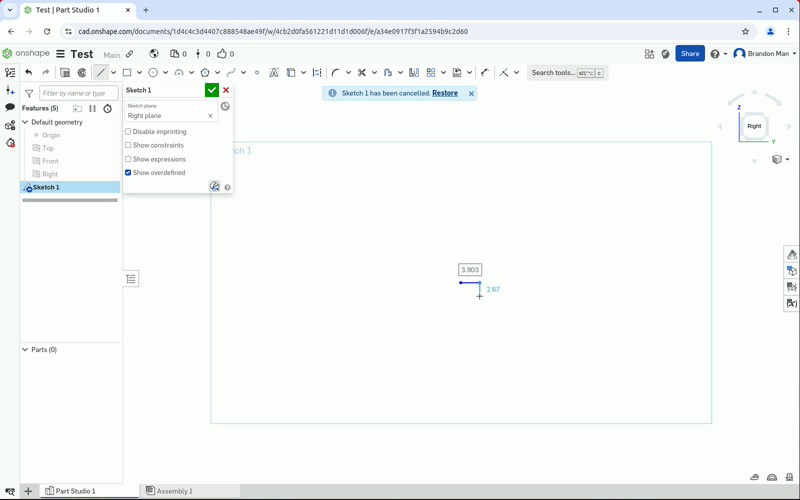
key_up(shift)
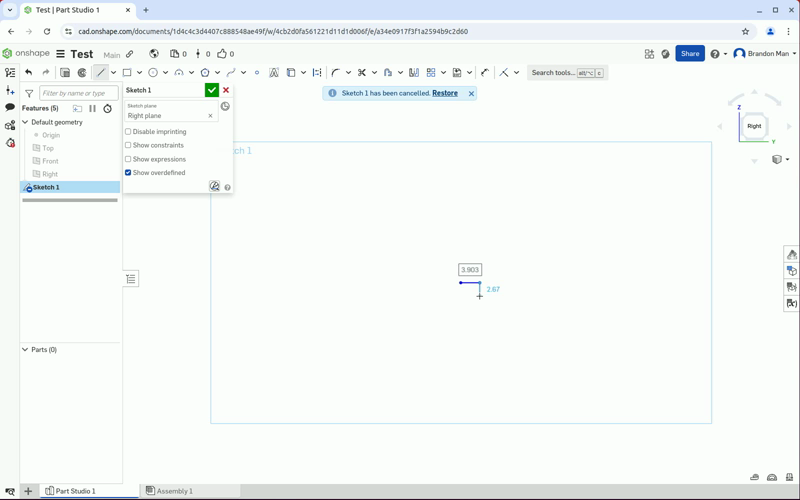
key_down(shift)
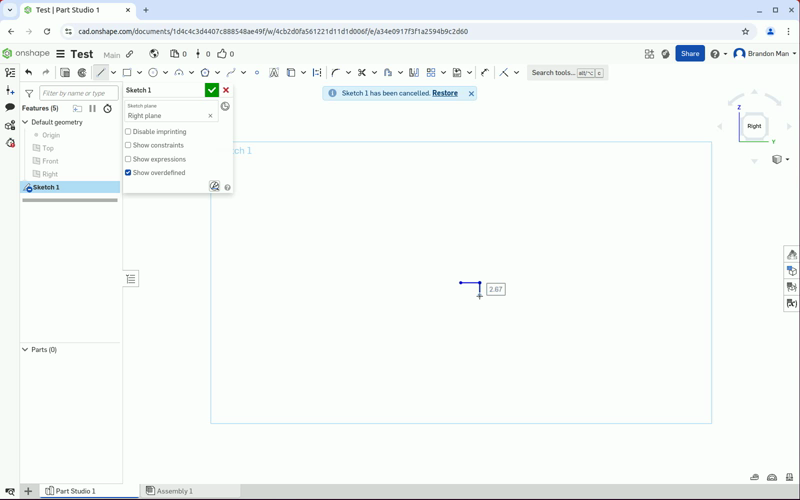
mouse_move(509, 295)
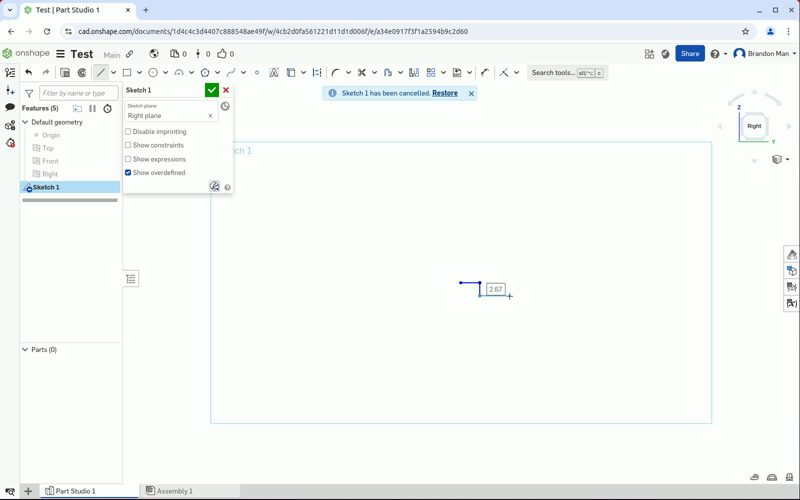
mouse_move(491, 295)
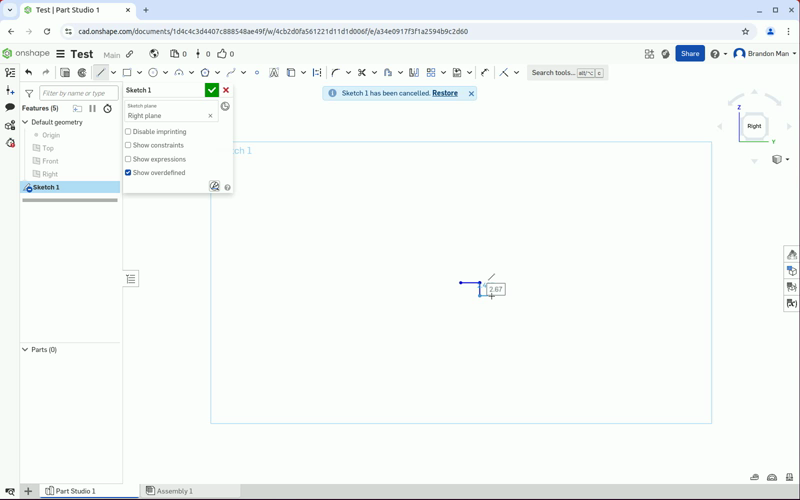
click(491, 295)
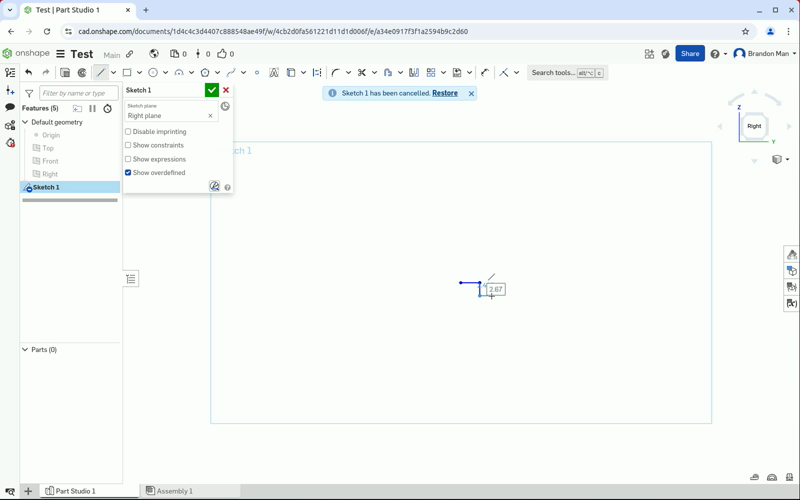
key_up(shift)
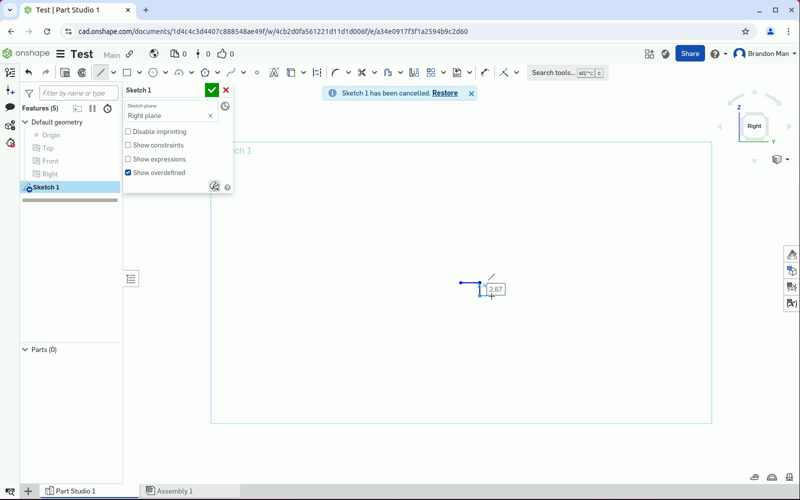
key_down(shift)
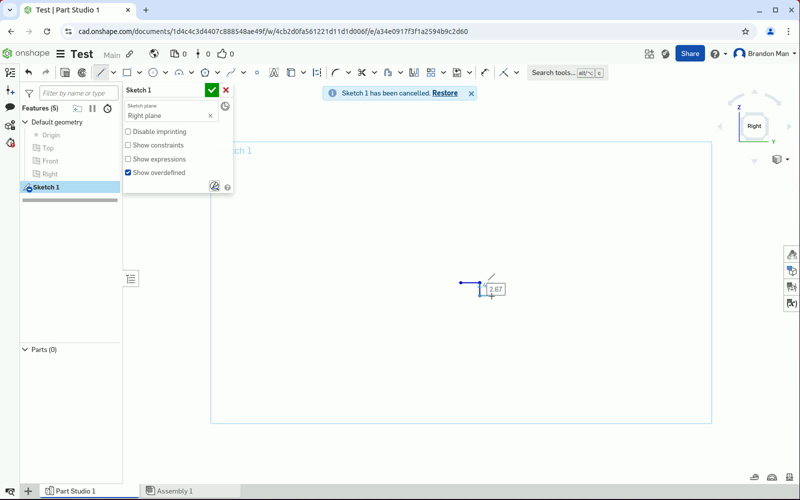
mouse_move(521, 295)
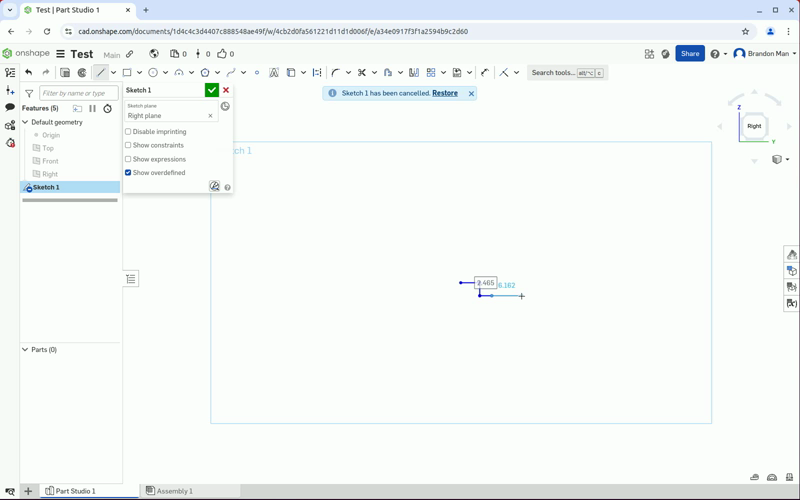
mouse_move(491, 282)
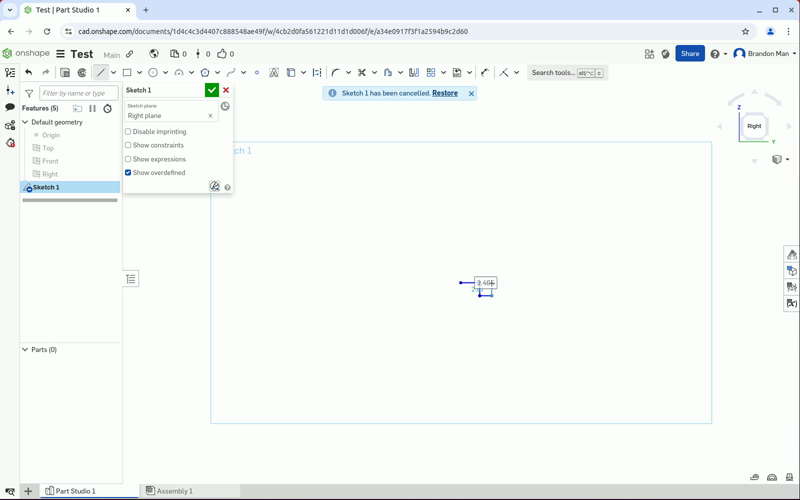
click(491, 282)
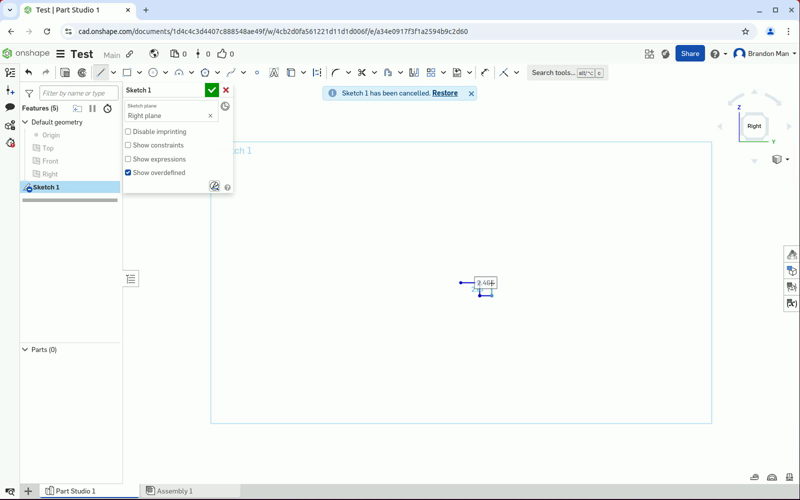
key_up(shift)
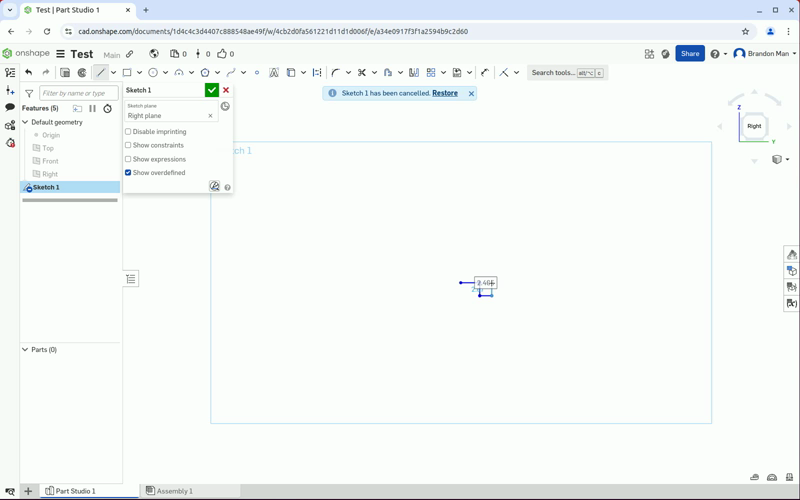
key_down(shift)
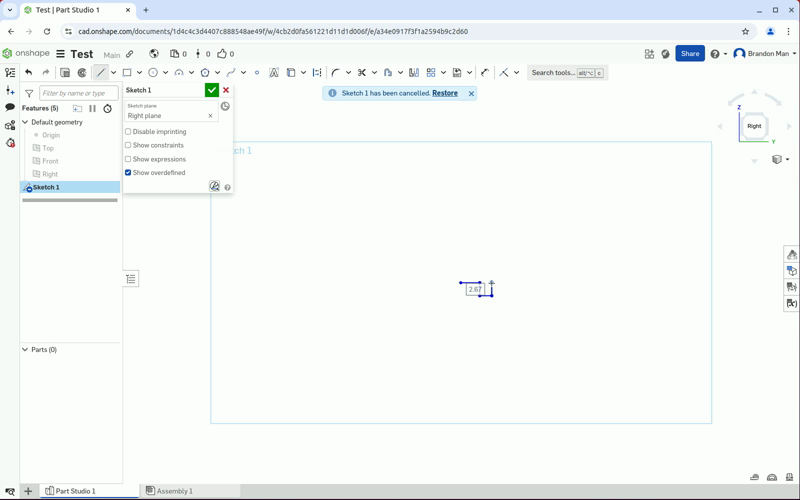
mouse_move(521, 282)
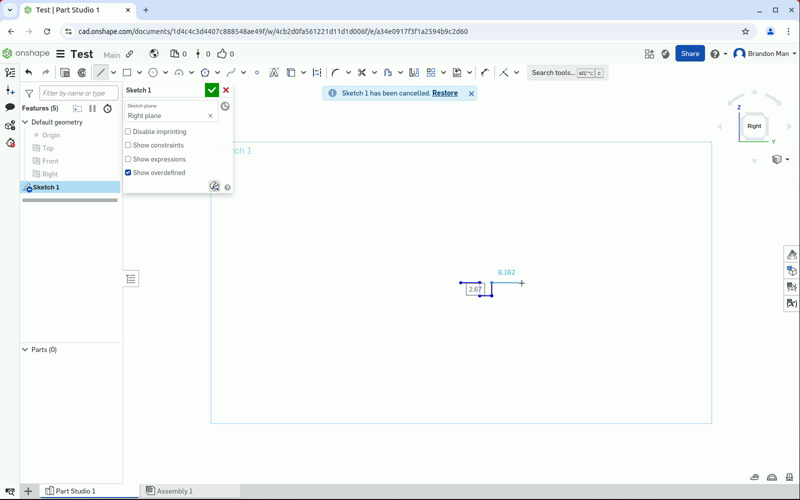
mouse_move(510, 282)
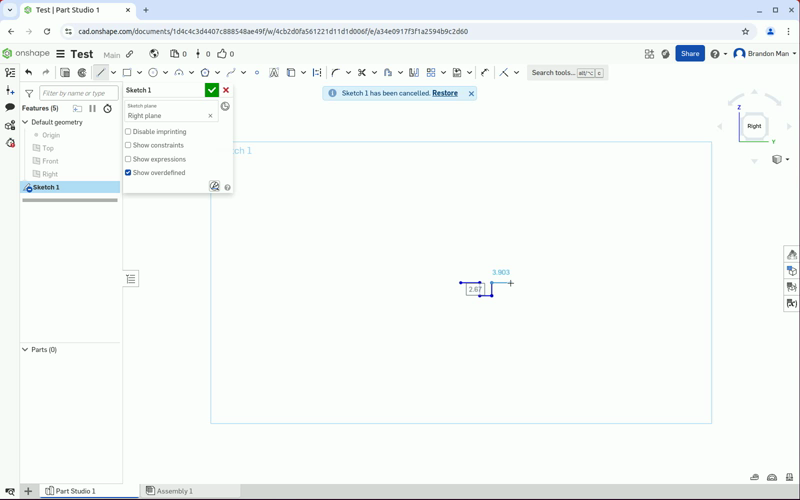
click(510, 282)
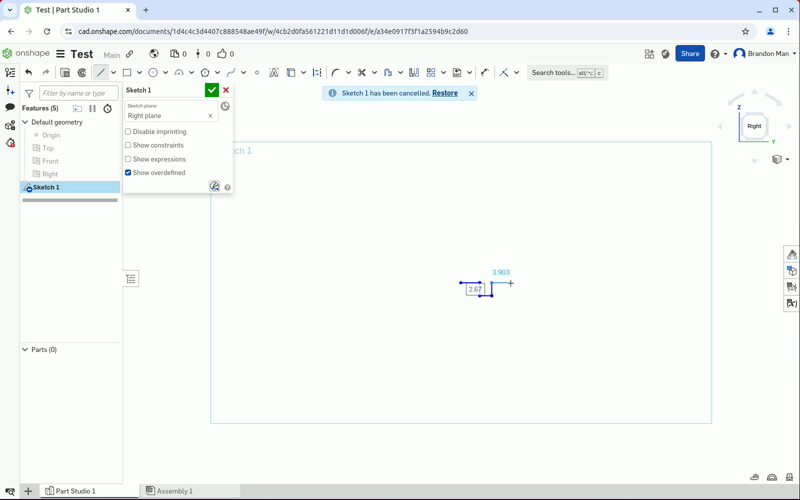
key_up(shift)
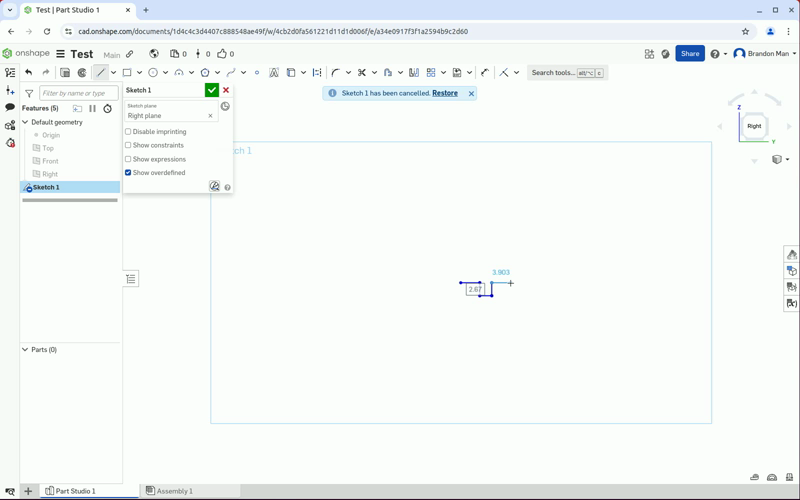
key_down(shift)
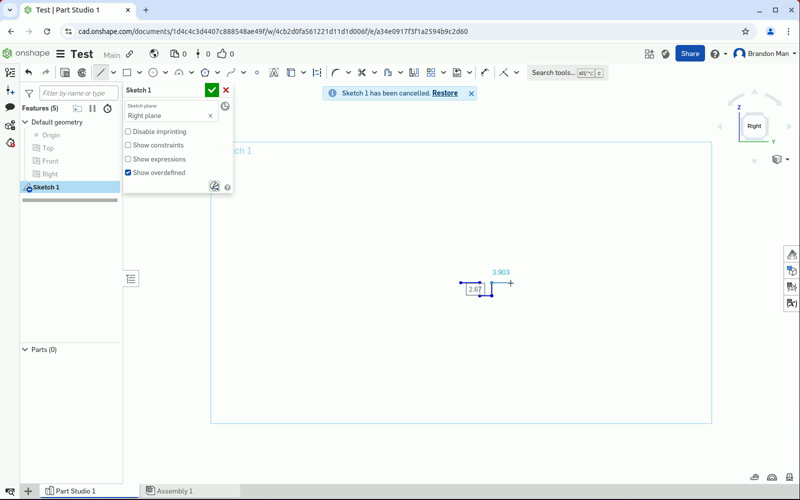
mouse_move(540, 282)
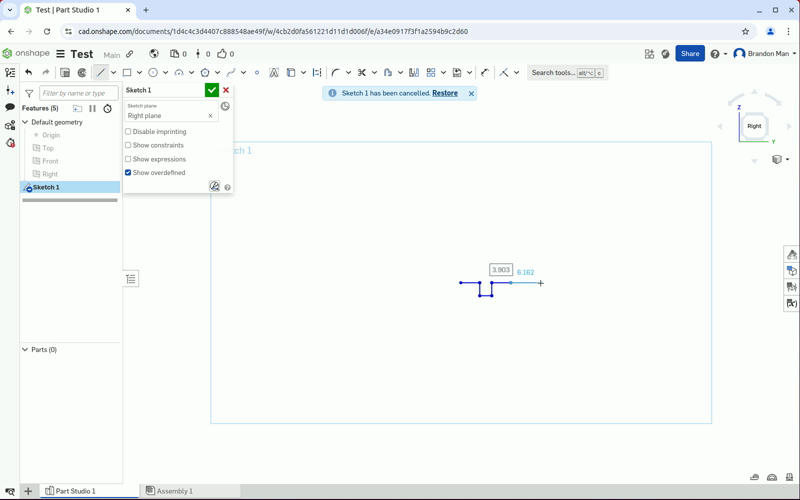
mouse_move(510, 258)
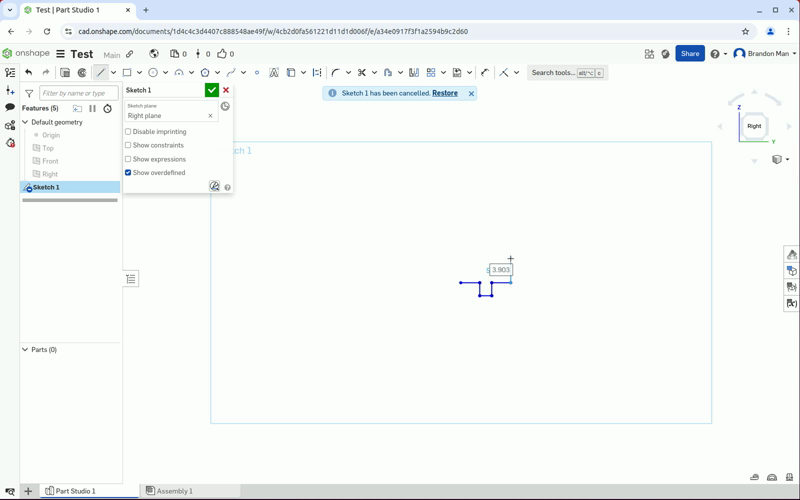
click(510, 258)
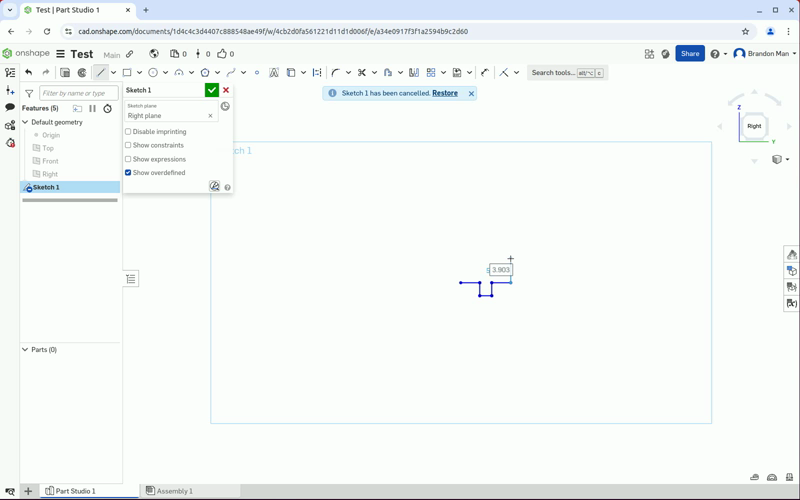
key_up(shift)
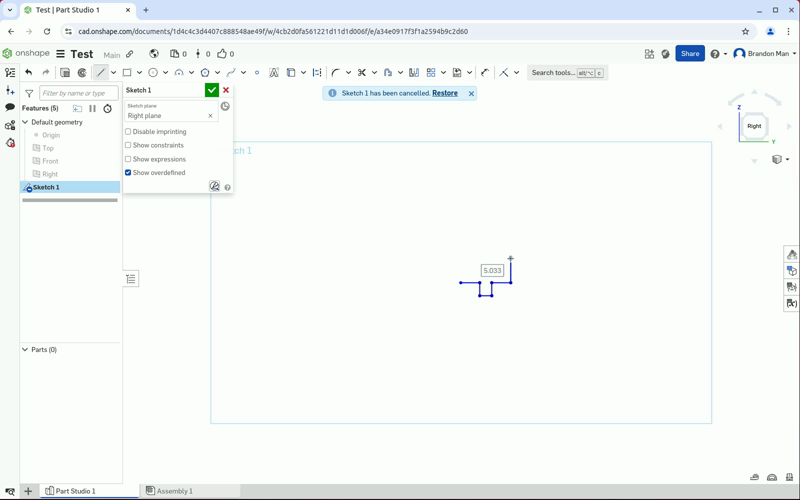
key_down(shift)
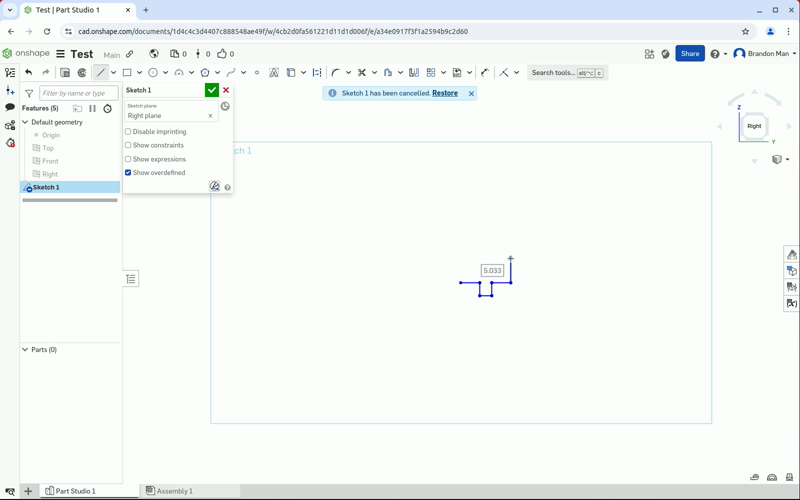
mouse_move(540, 258)
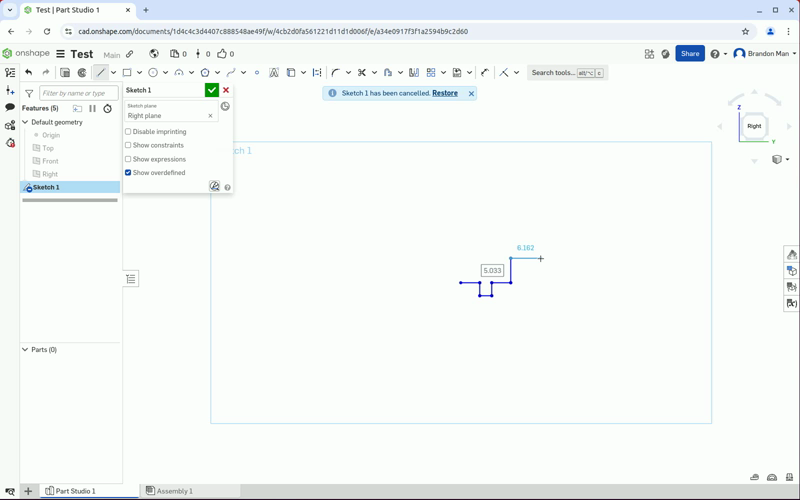
mouse_move(491, 258)
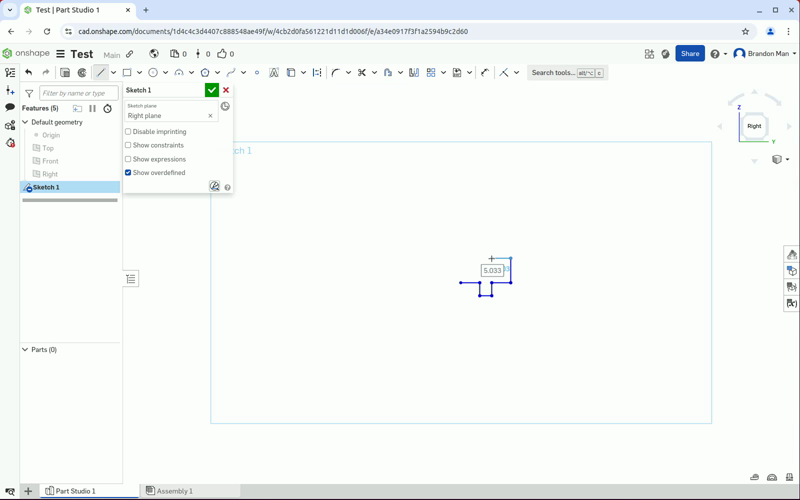
click(491, 258)
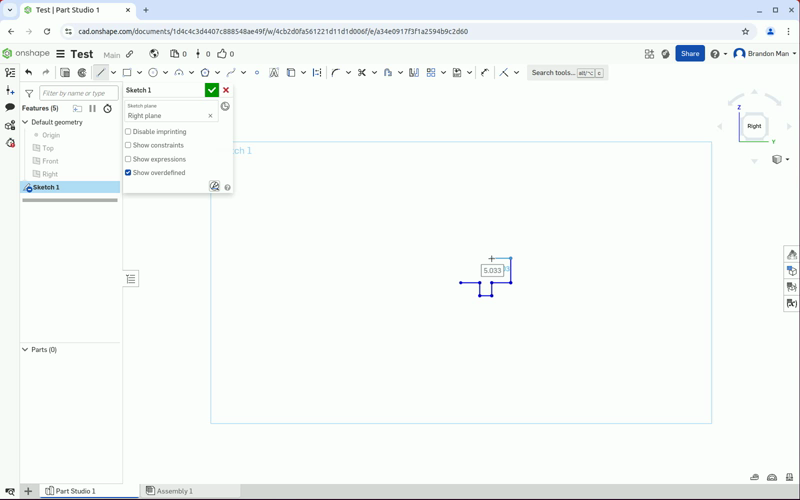
key_up(shift)
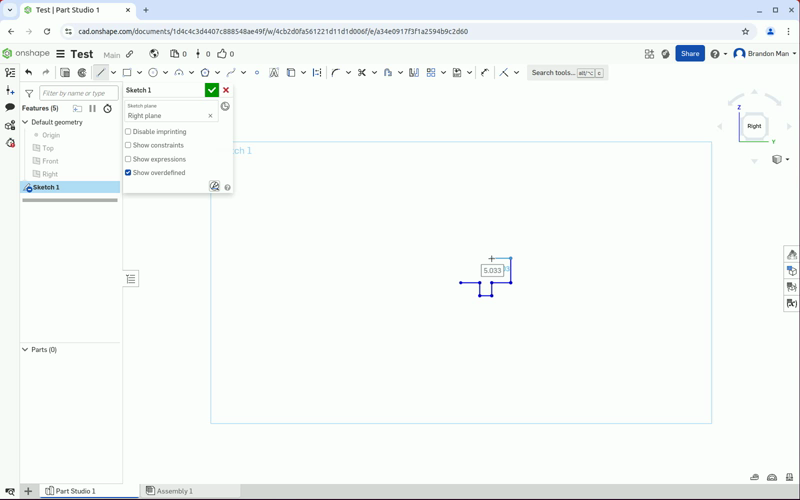
key_down(shift)
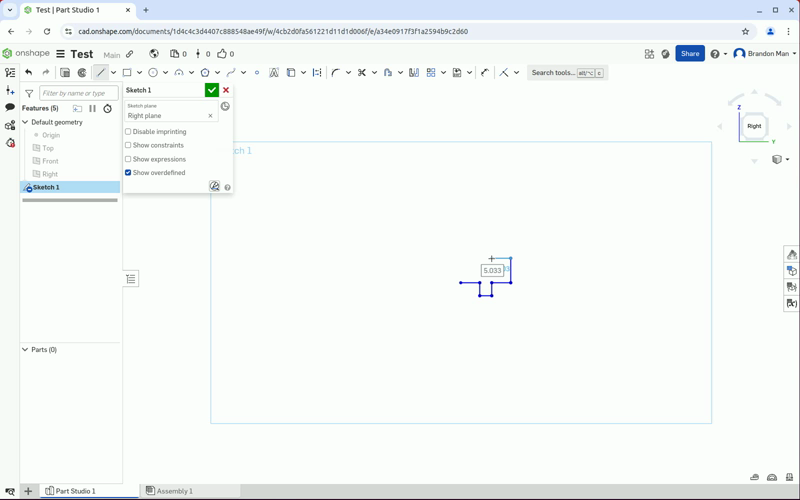
mouse_move(491, 170)
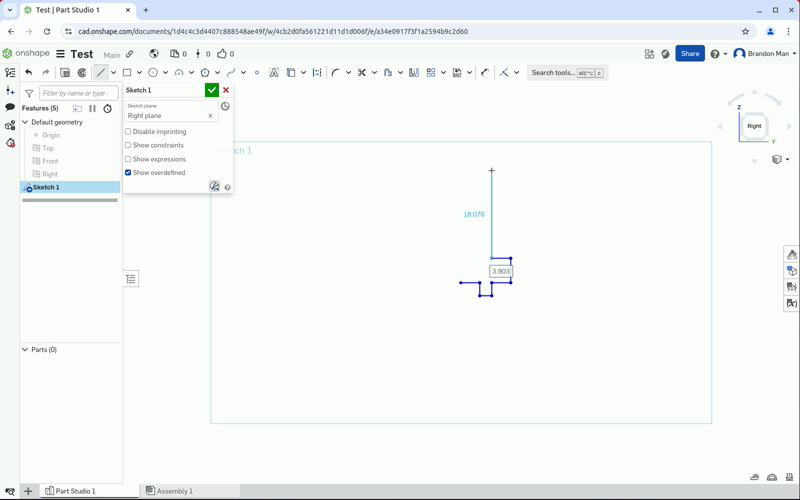
click(491, 170)
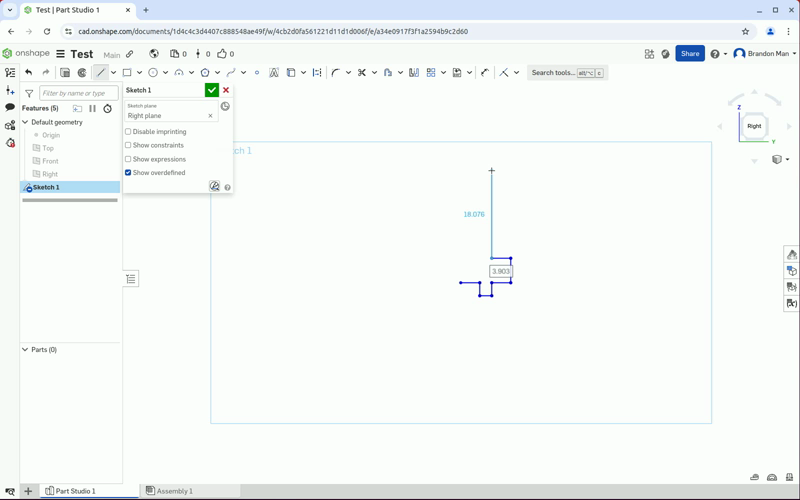
key_up(shift)
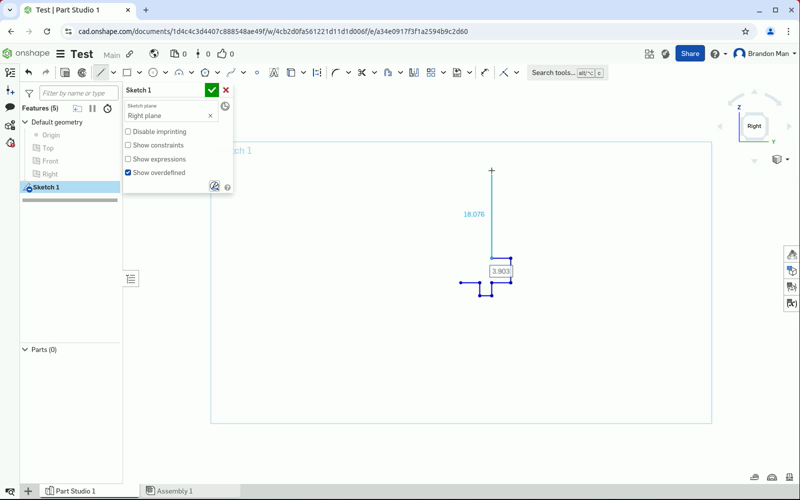
key_down(shift)
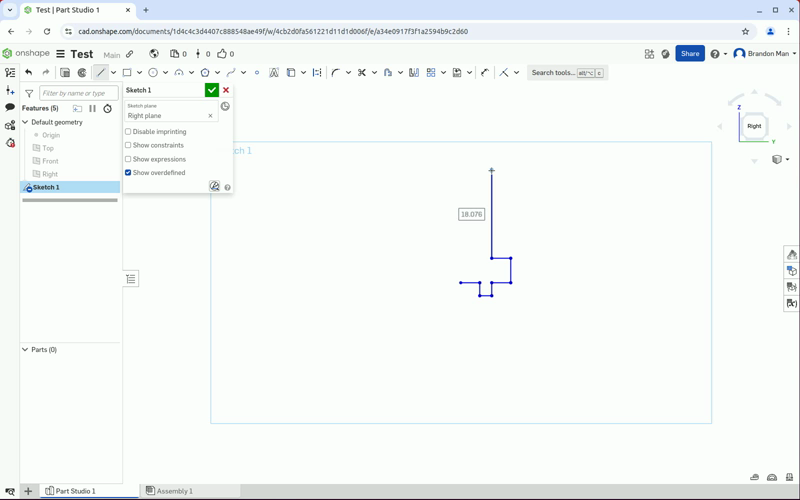
mouse_move(521, 170)
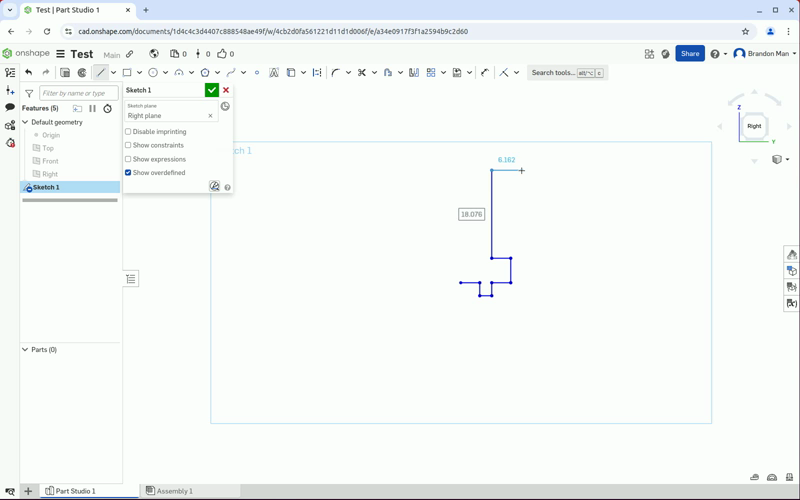
mouse_move(479, 170)
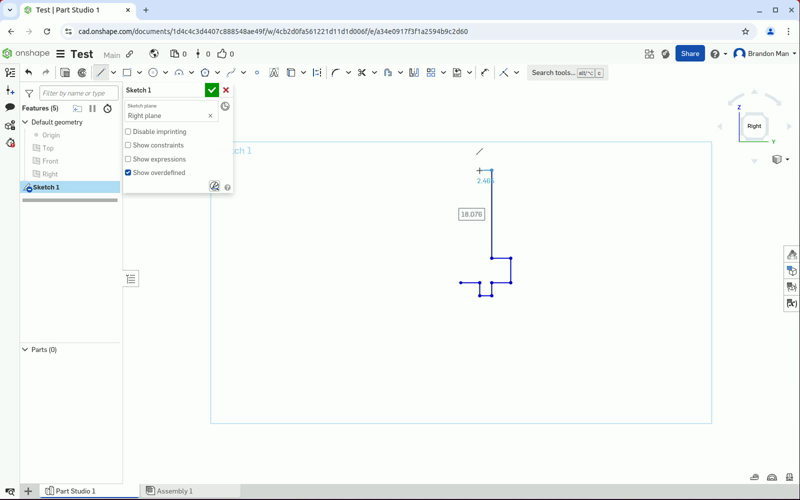
click(479, 170)
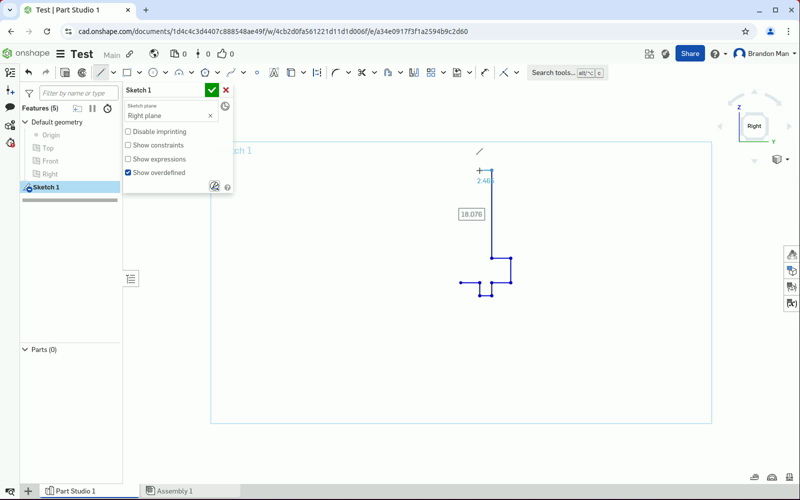
key_up(shift)
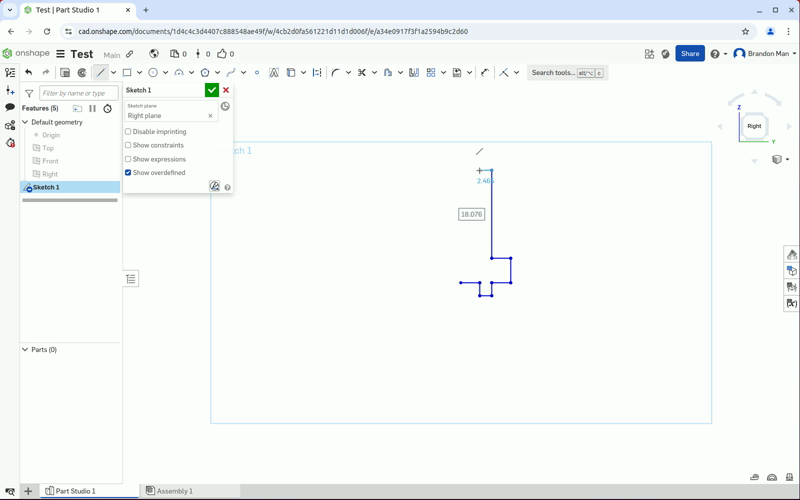
key_down(shift)
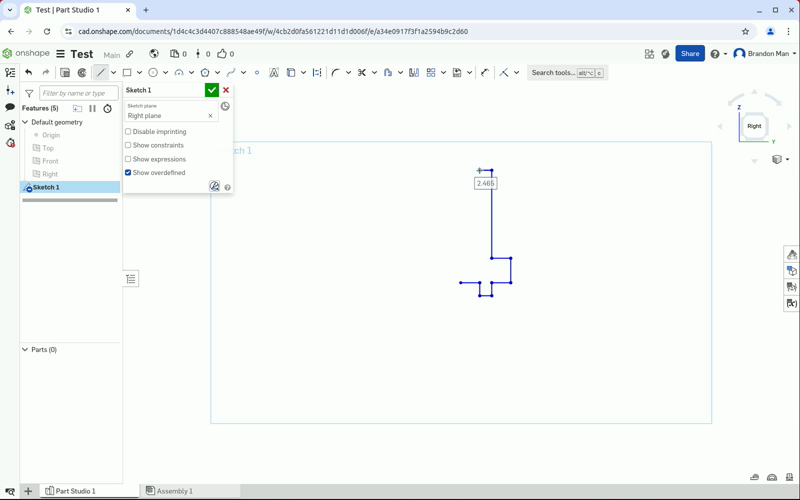
mouse_move(479, 258)
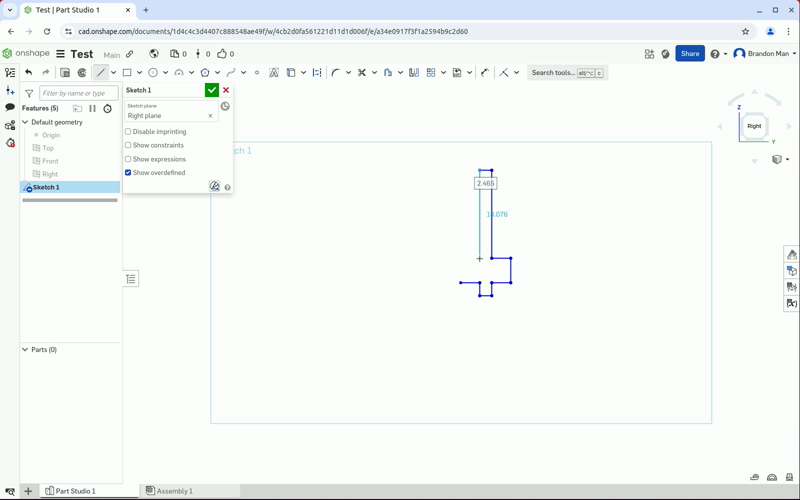
click(479, 258)
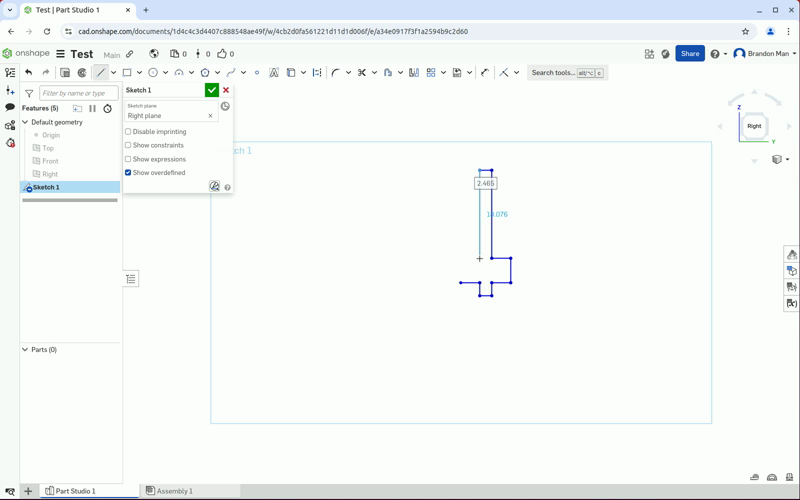
key_up(shift)
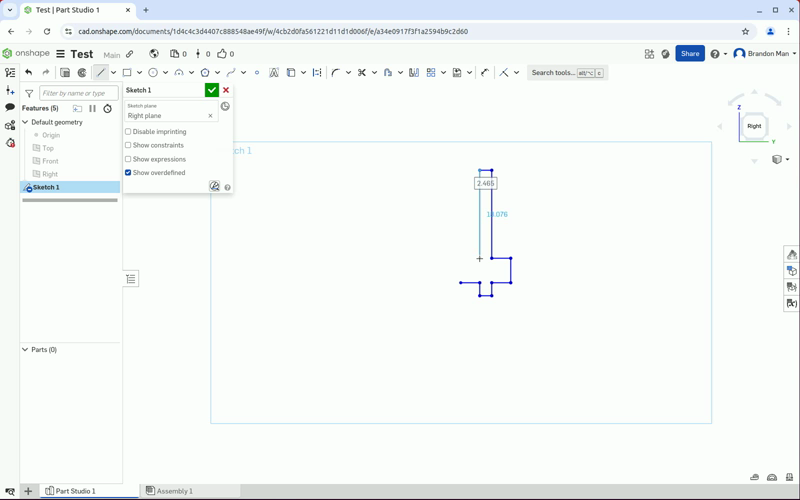
key_down(shift)
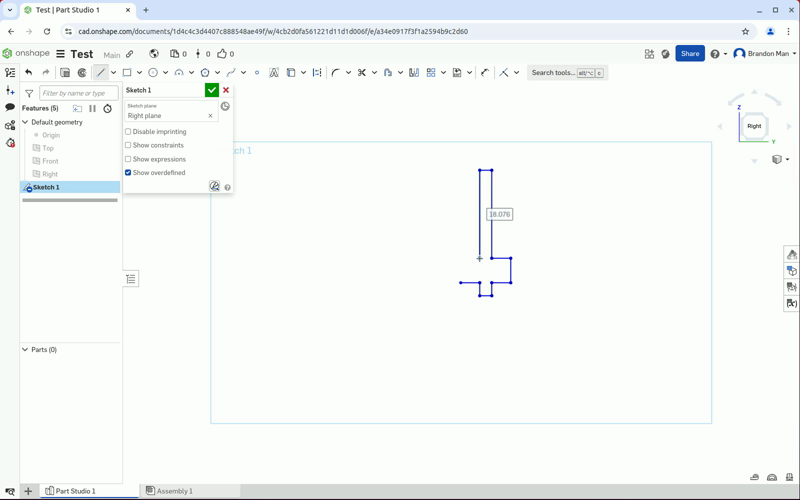
mouse_move(509, 258)
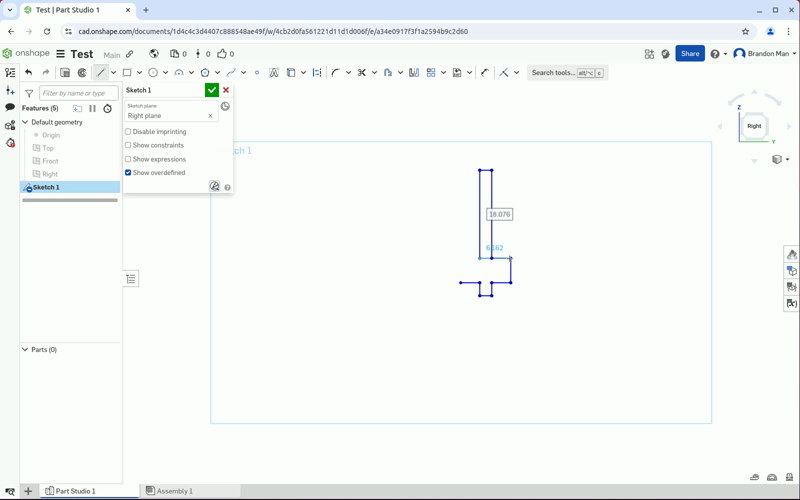
mouse_move(460, 258)
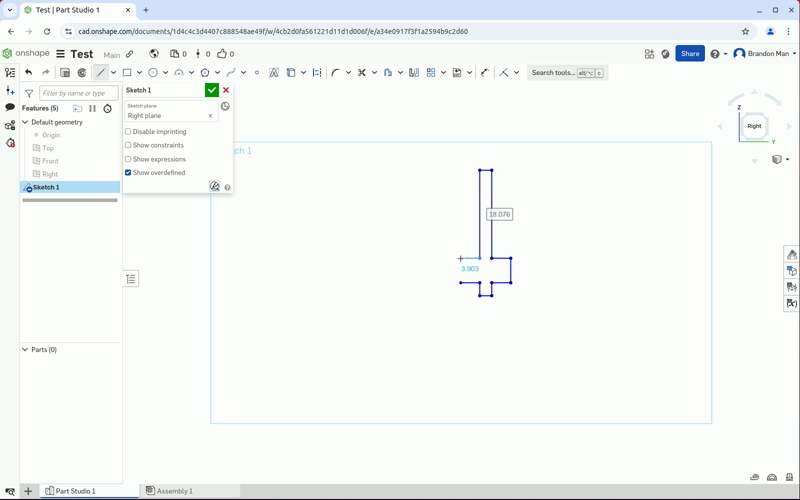
click(460, 258)
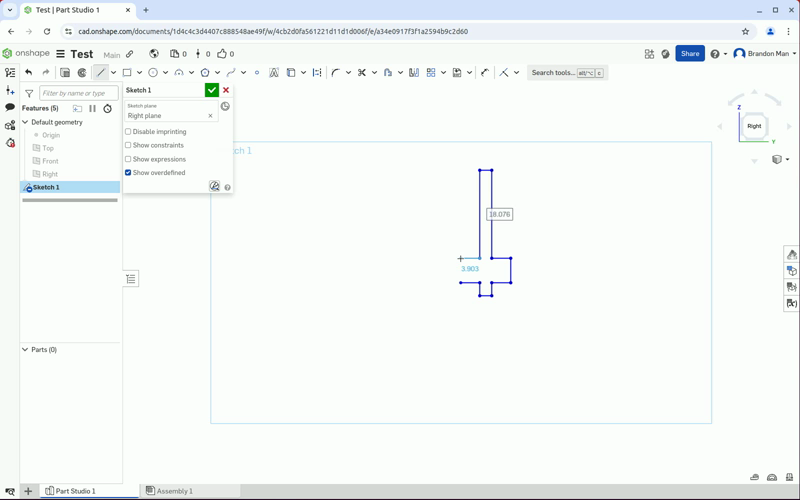
key_up(shift)
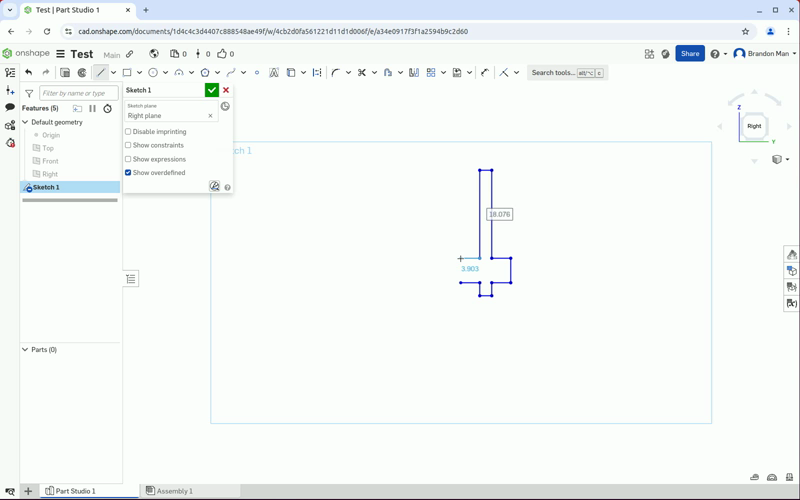
mouse_move(490, 258)
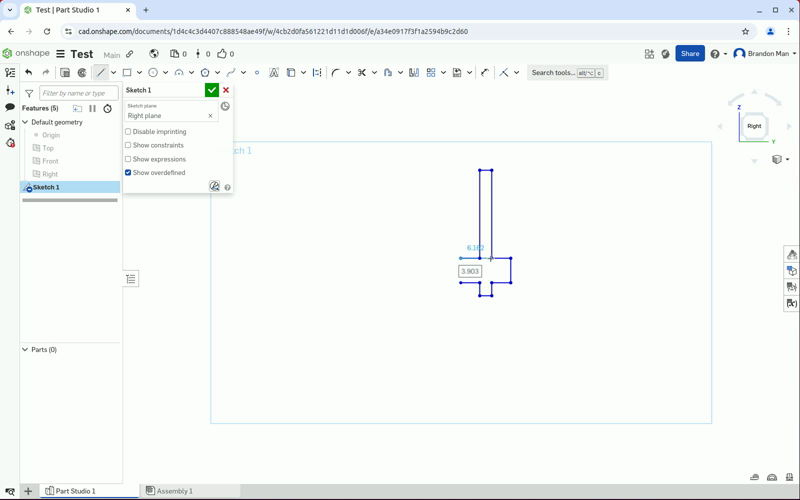
key_down(shift)
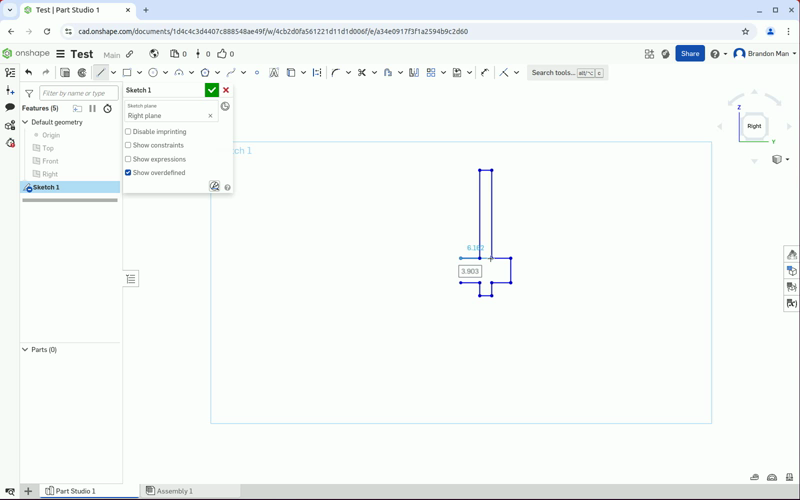
mouse_move(460, 282)
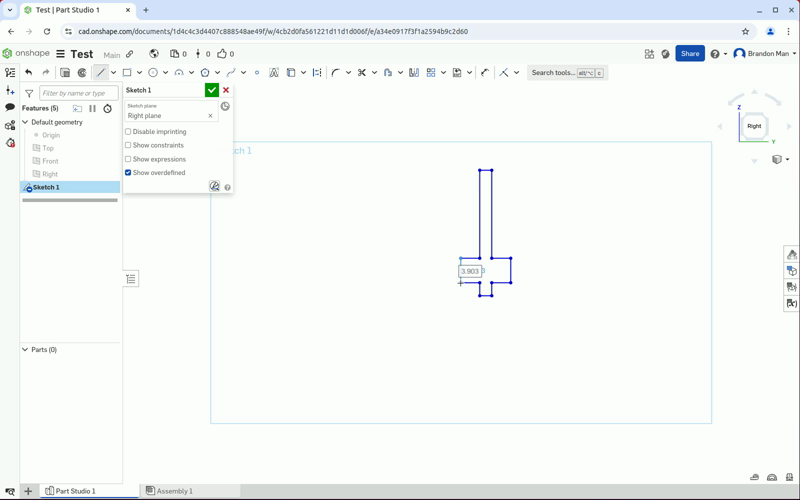
key_up(shift)
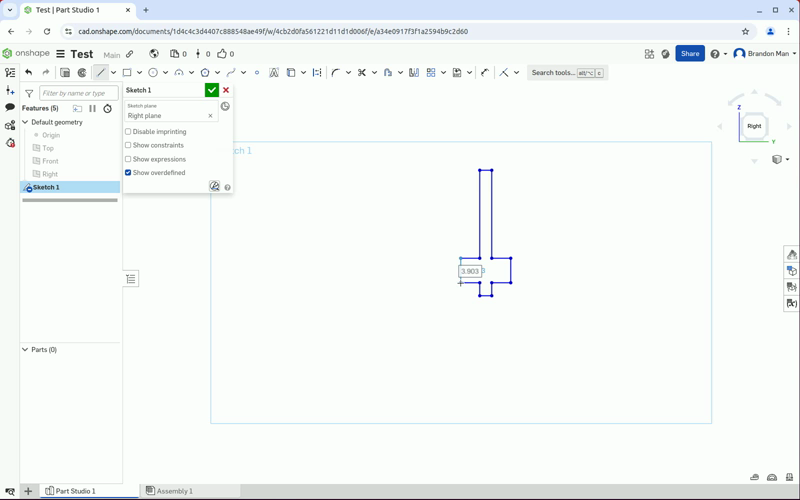
click(460, 282)
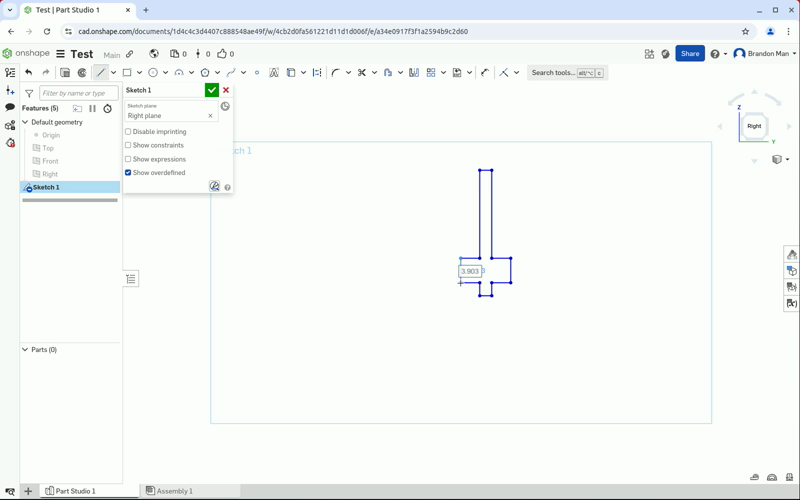
key(esc)
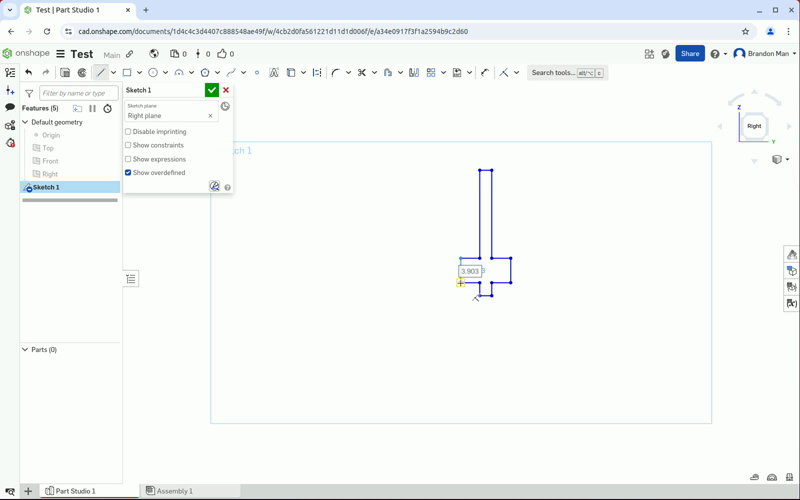
key(c)
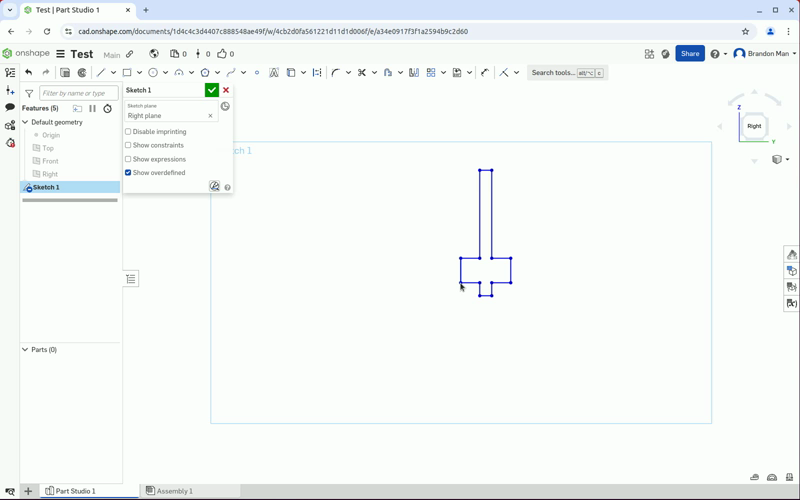
key_down(shift)
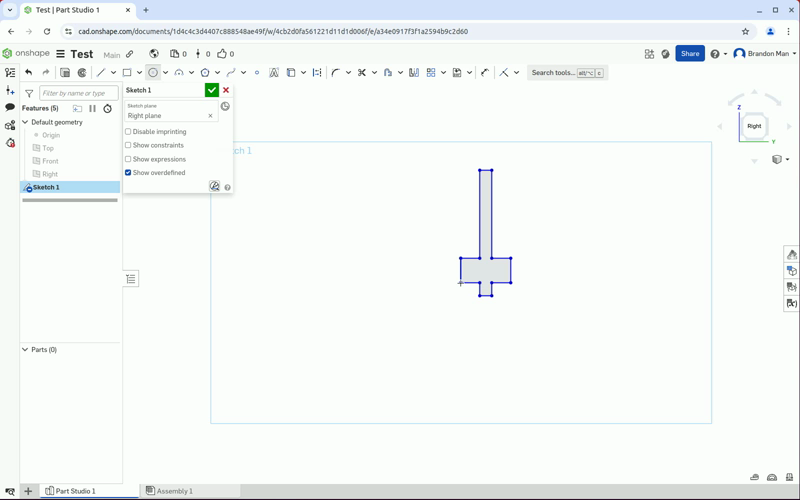
mouse_move(470, 271)
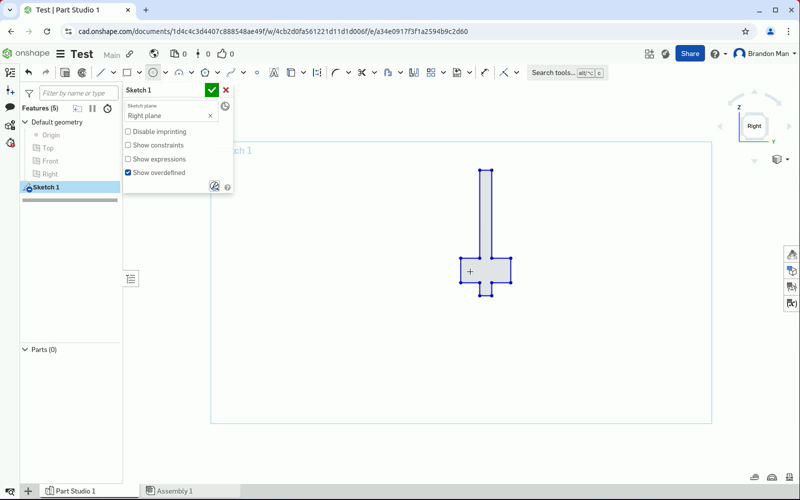
click(470, 271)
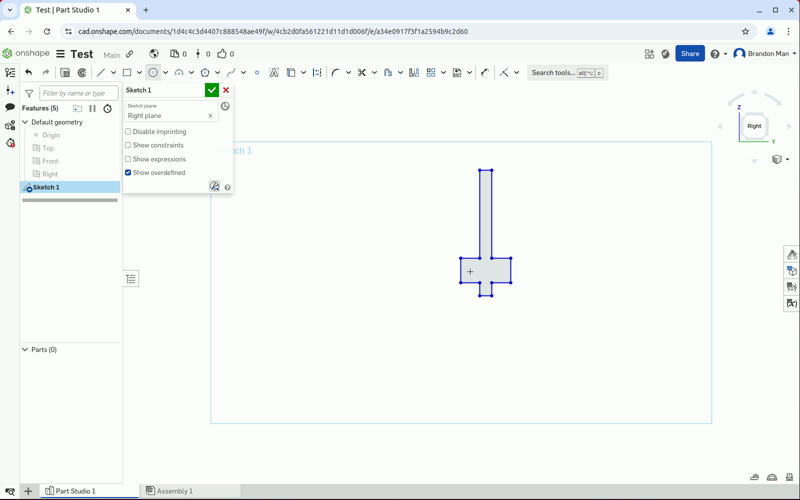
key_up(shift)
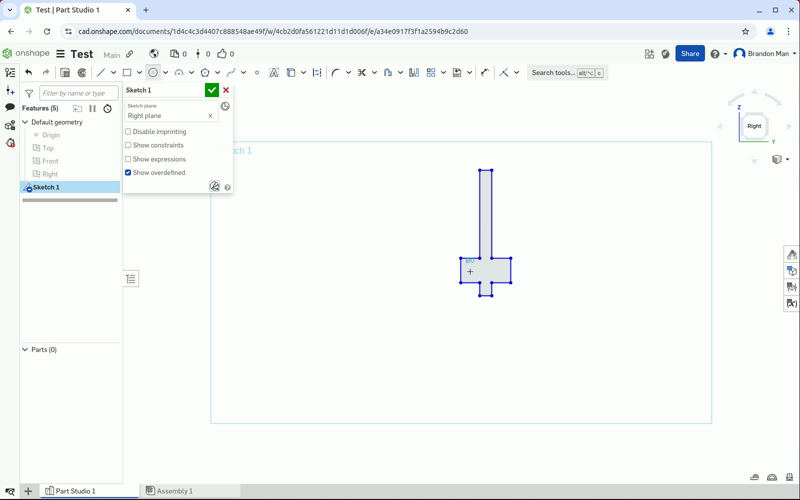
mouse_move(472, 271)
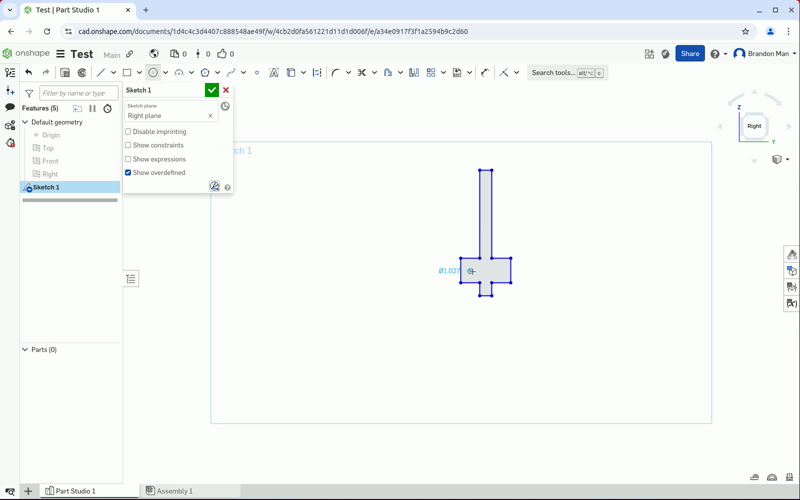
scroll(6)
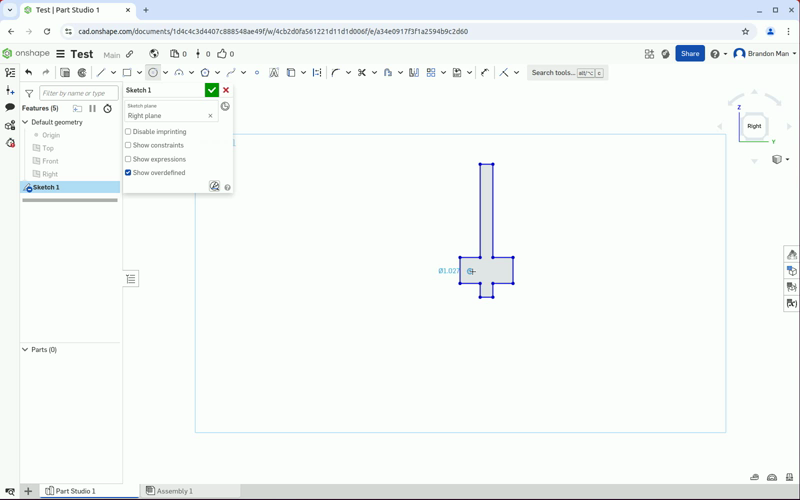
scroll(6)
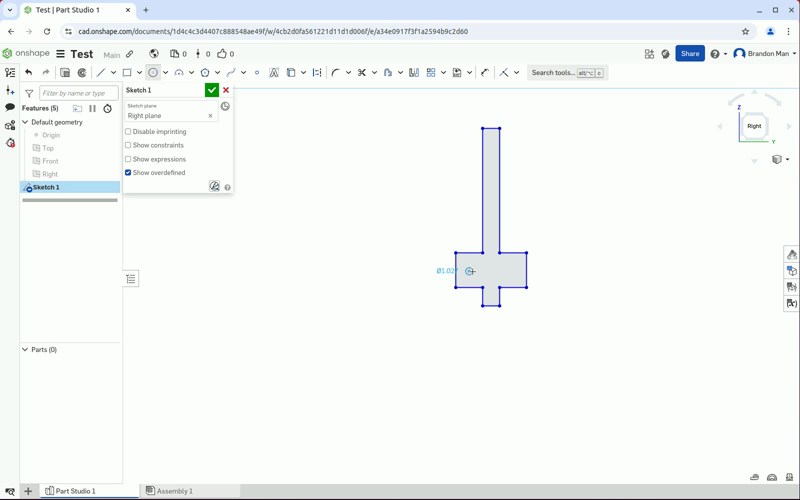
scroll(6)
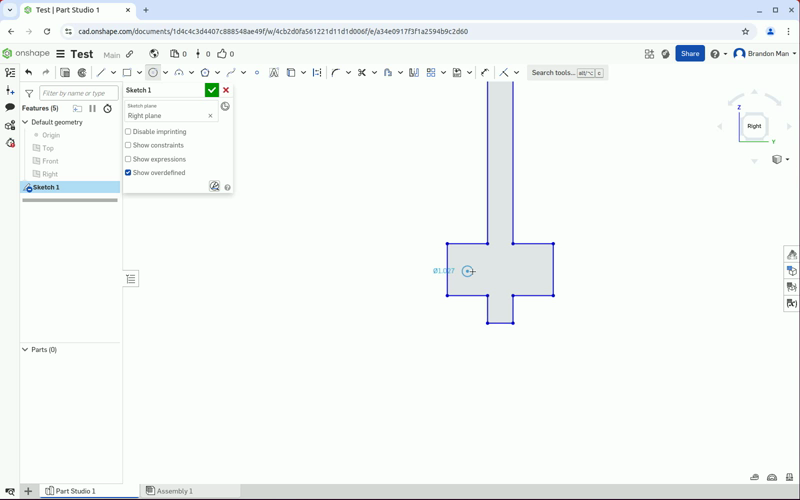
scroll(6)
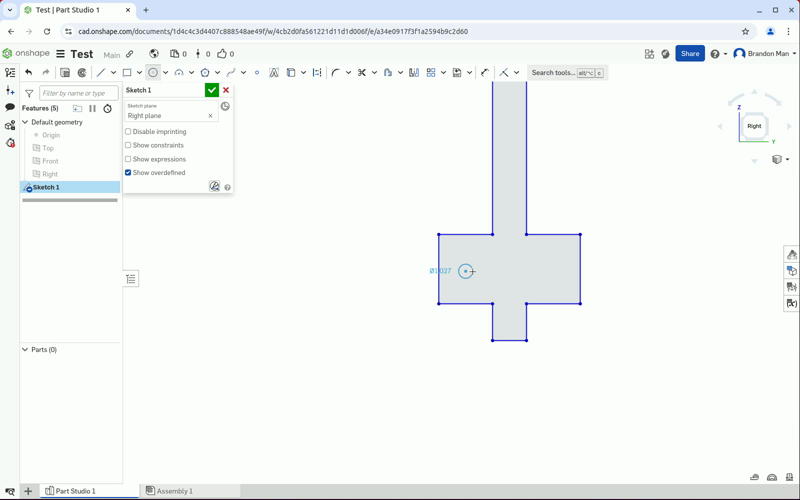
scroll(6)
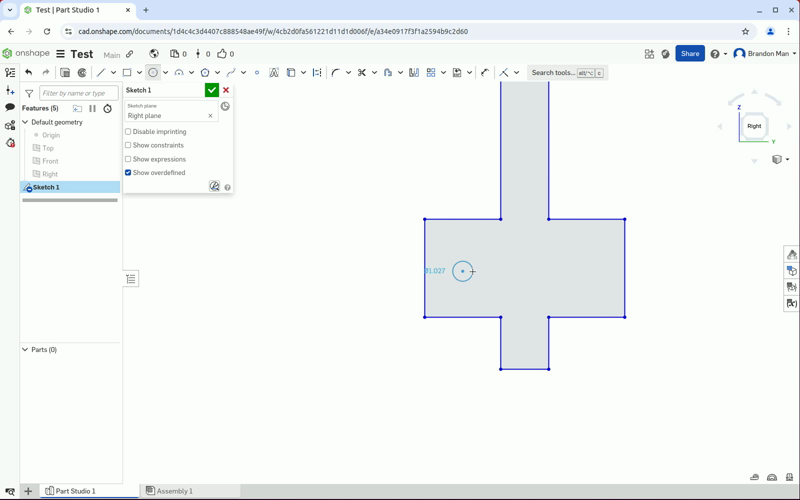
scroll(6)
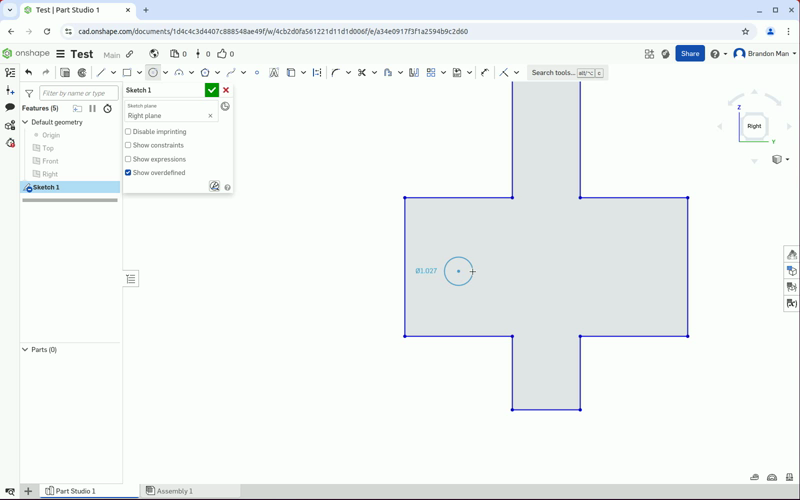
scroll(6)
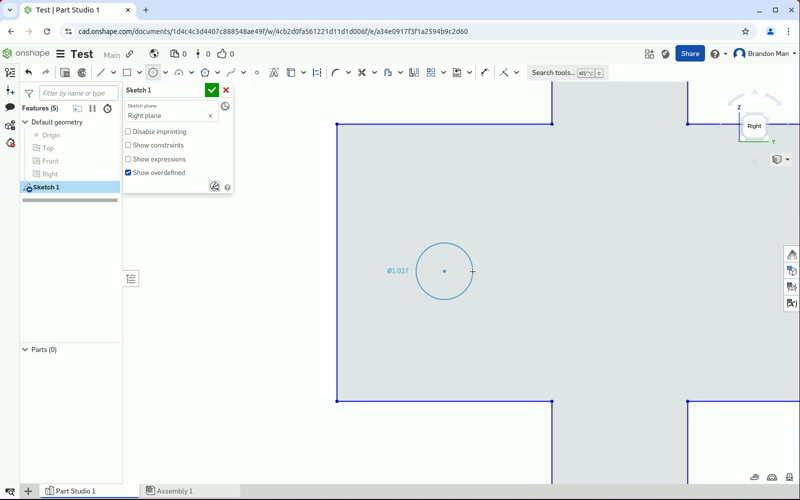
click(472, 271)
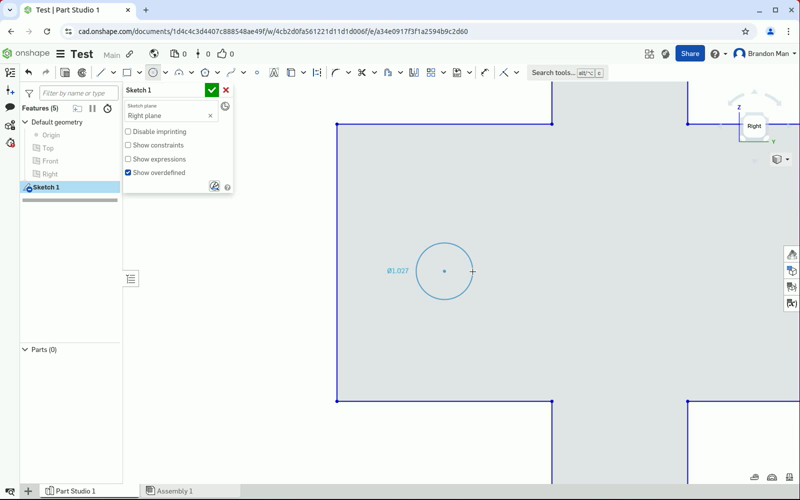
scroll(-6)
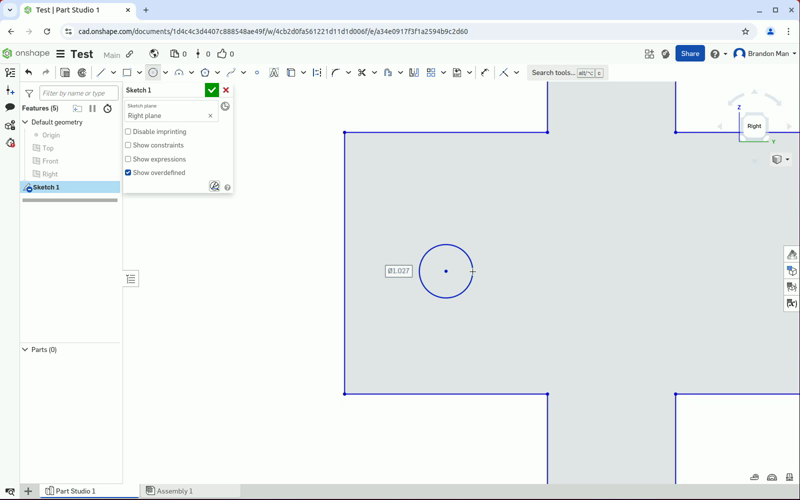
scroll(-6)
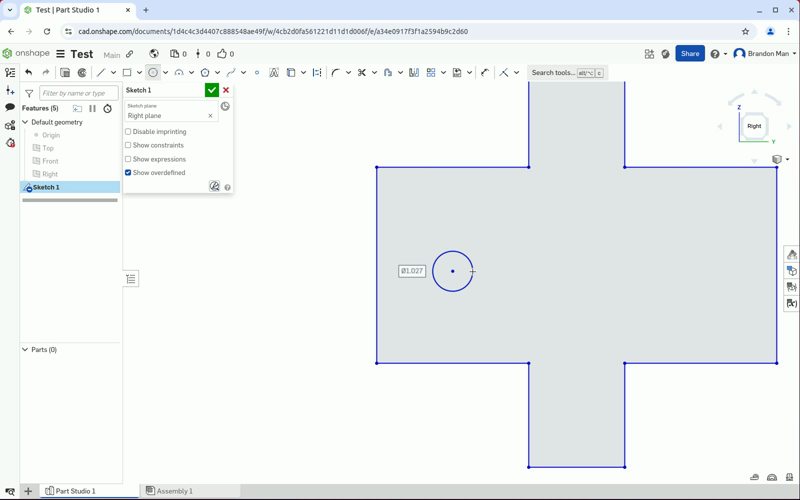
scroll(-6)
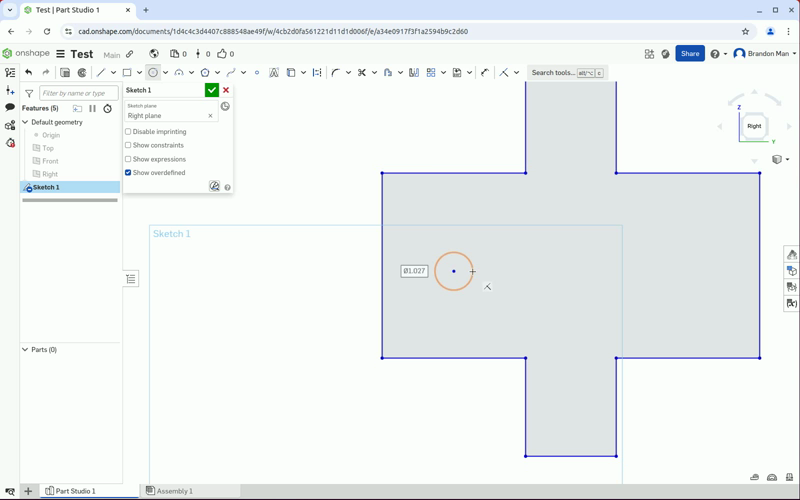
scroll(-6)
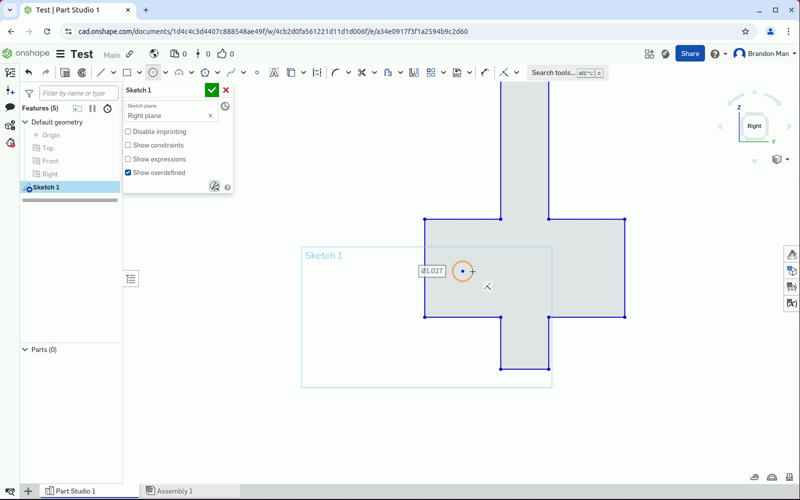
scroll(-6)
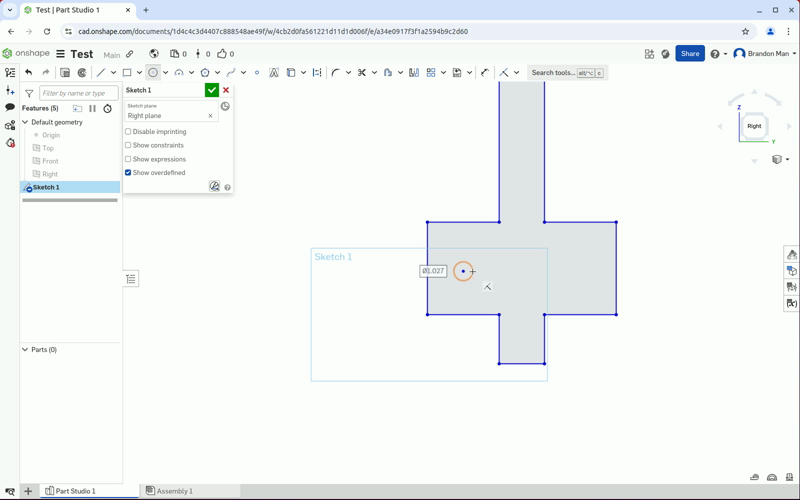
scroll(-6)
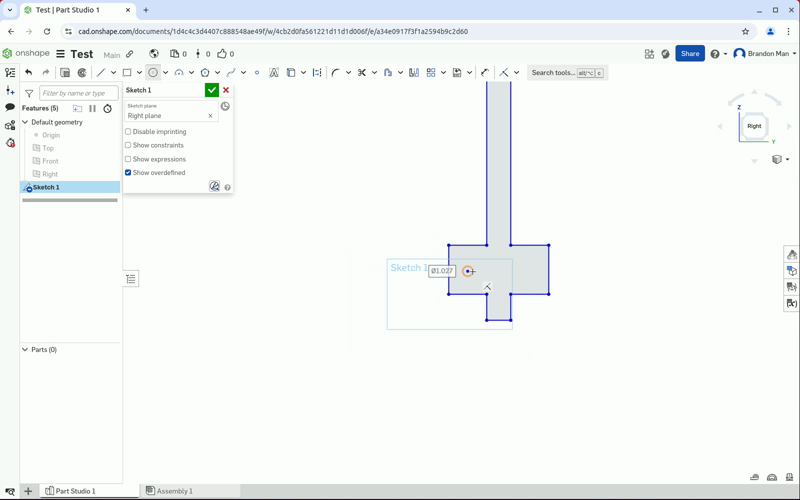
scroll(-6)
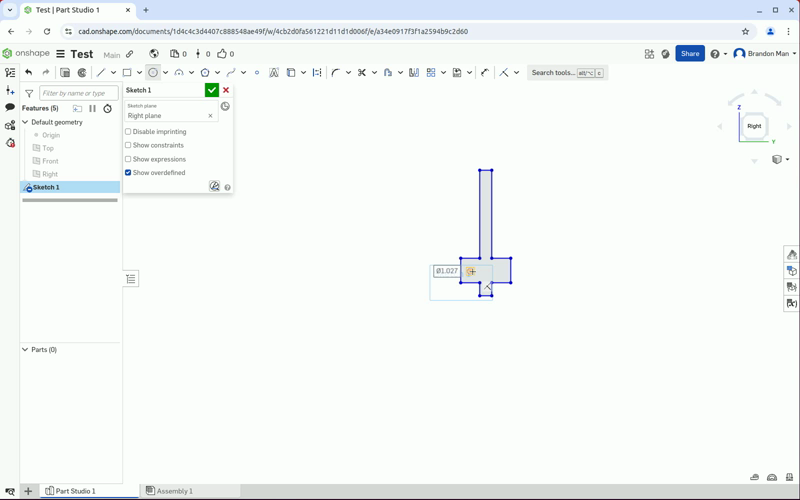
key(esc)
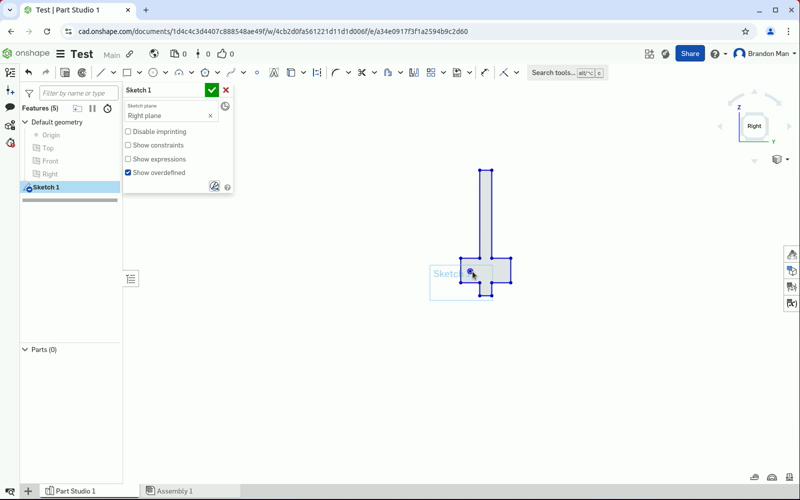
key(c)
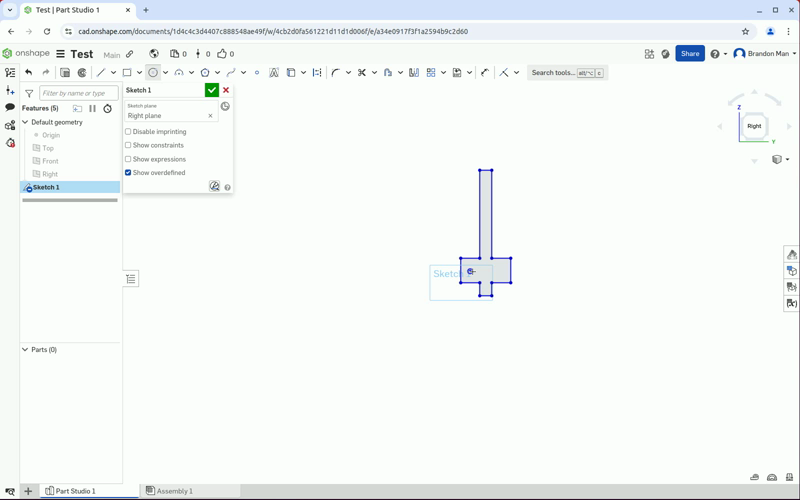
key_down(shift)
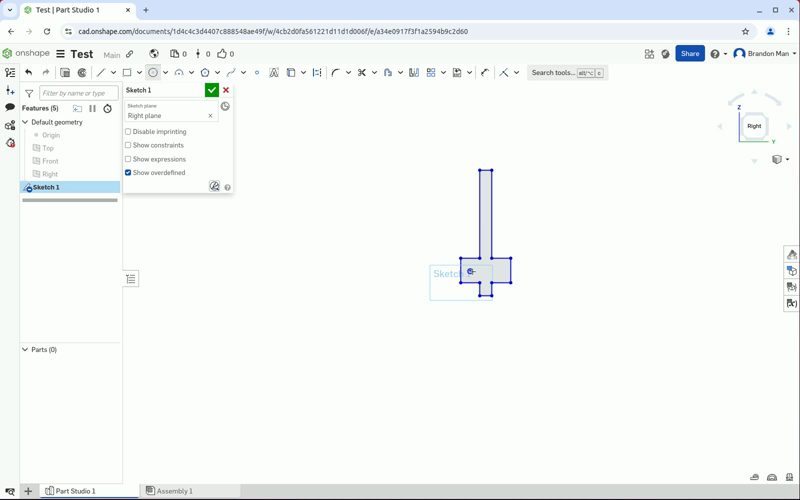
mouse_move(502, 271)
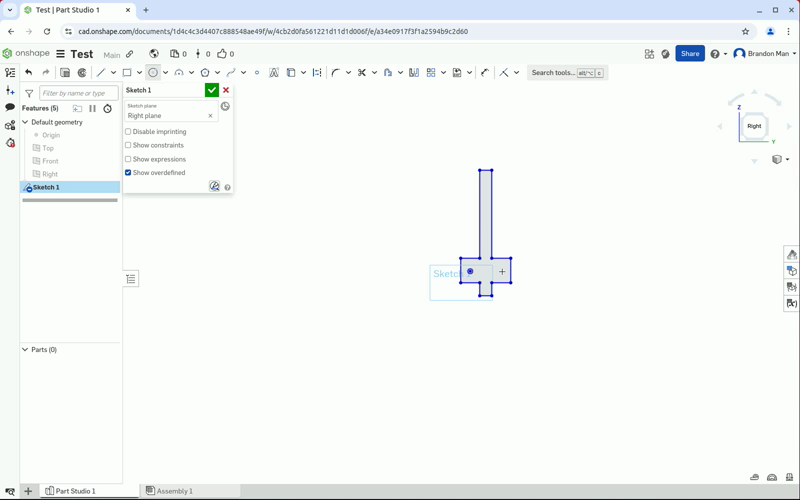
click(502, 271)
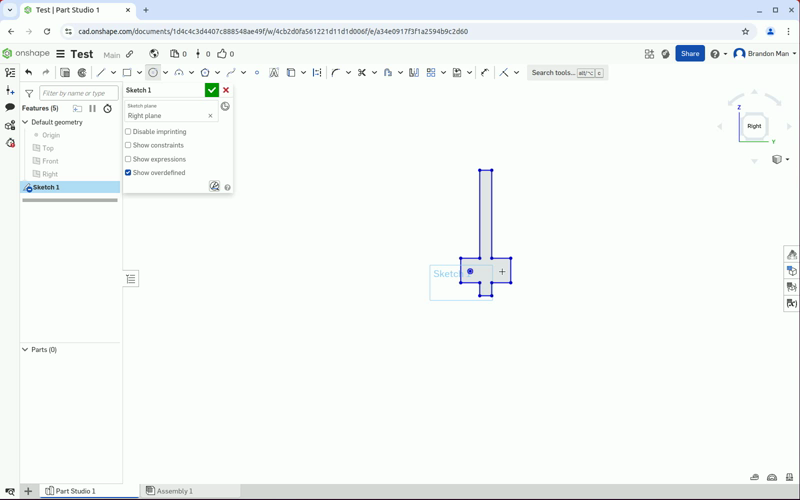
key_up(shift)
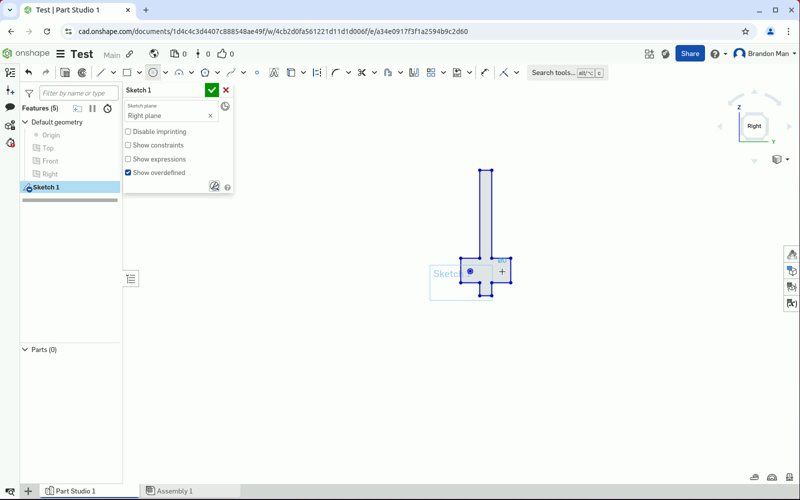
mouse_move(504, 271)
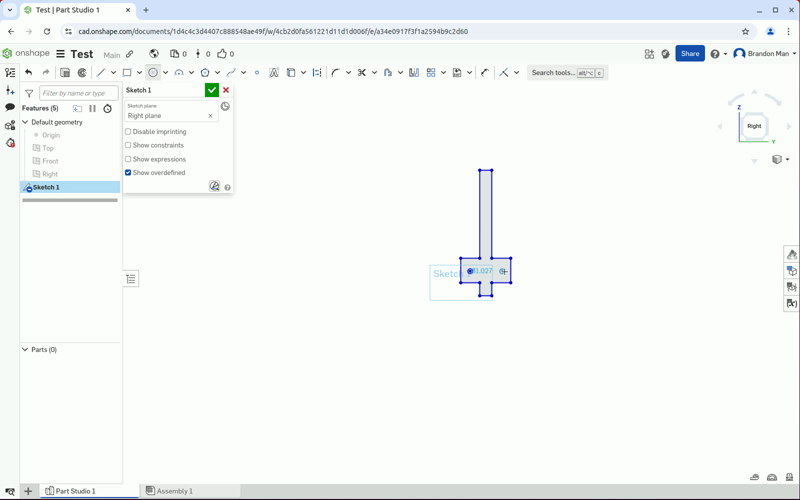
scroll(6)
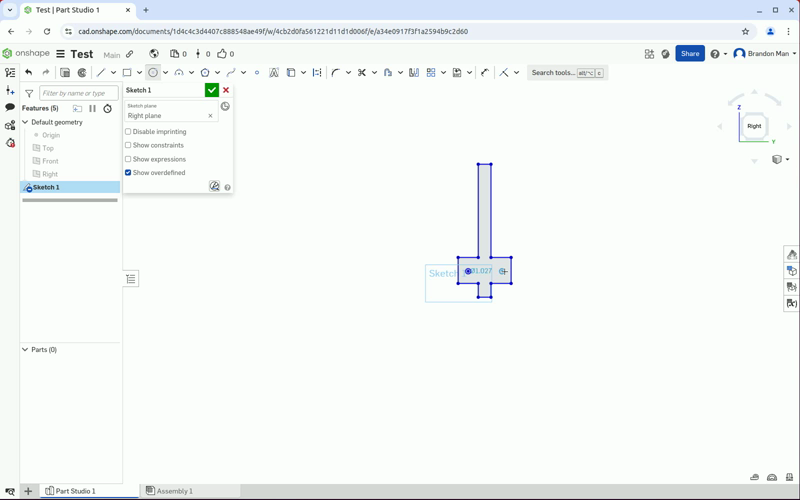
scroll(6)
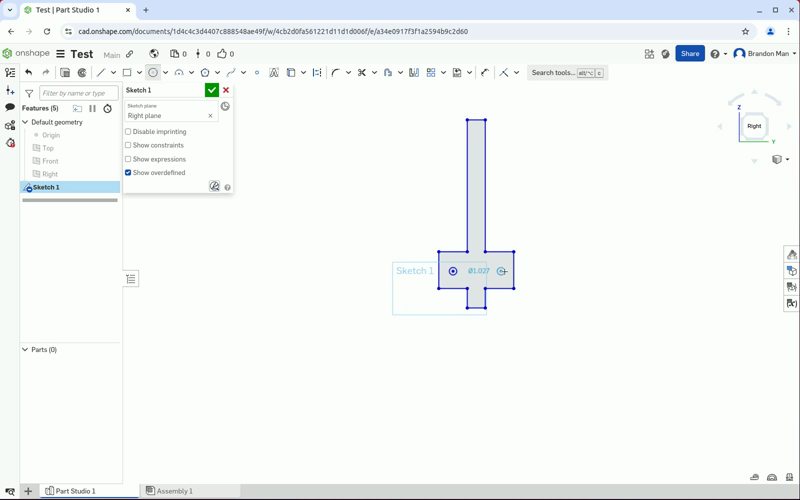
scroll(6)
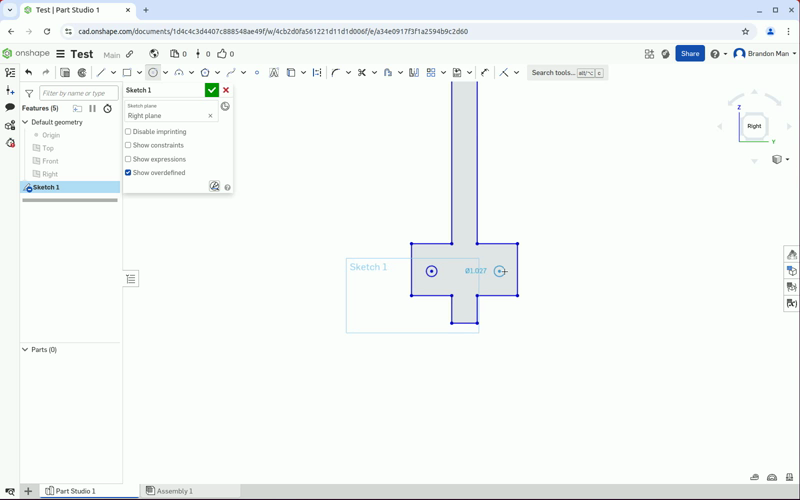
scroll(6)
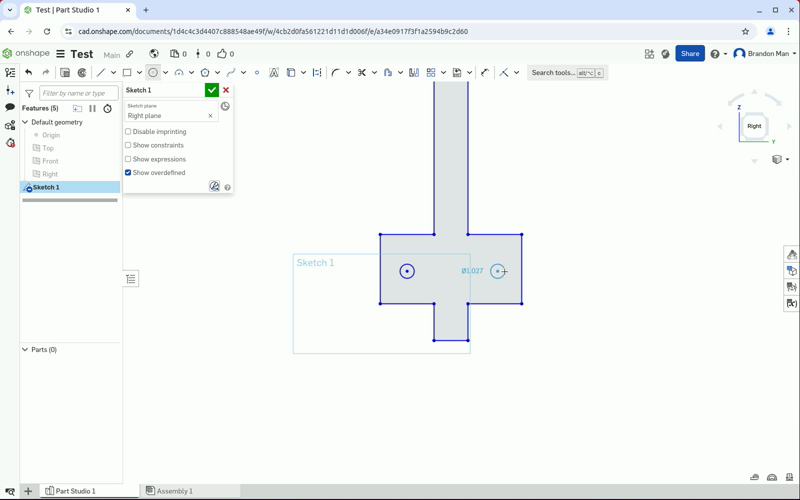
scroll(6)
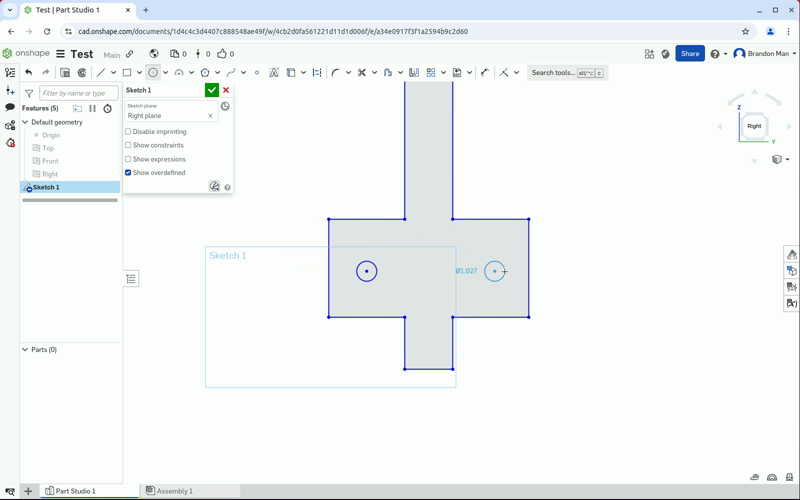
scroll(6)
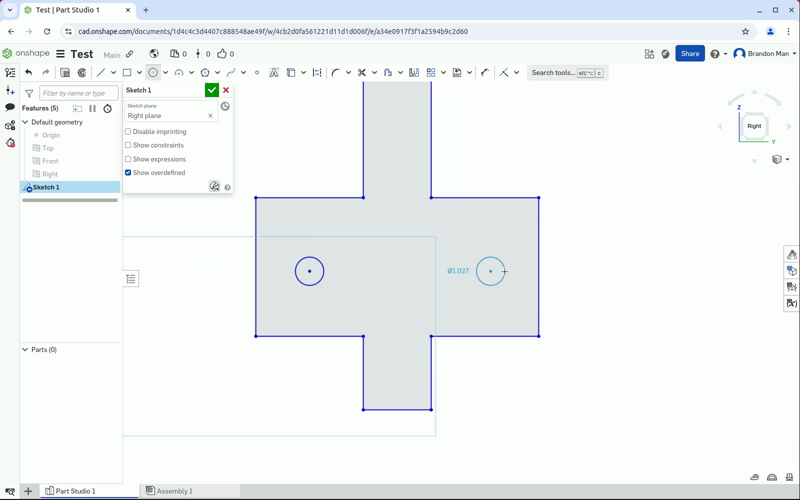
scroll(6)
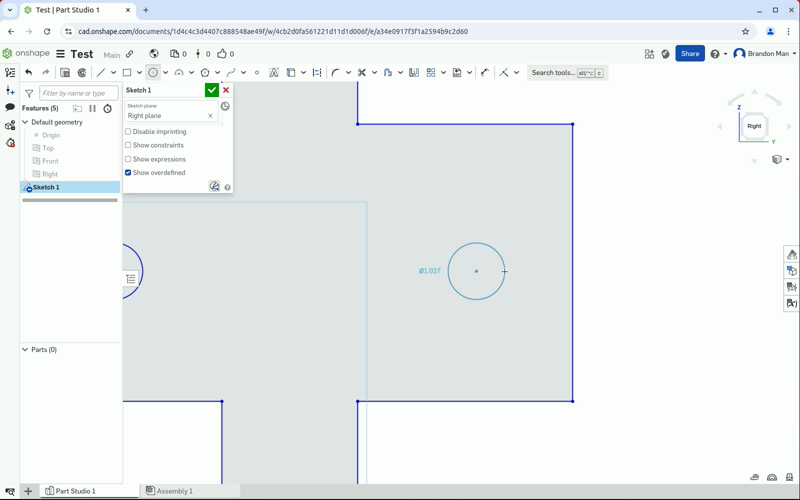
click(504, 271)
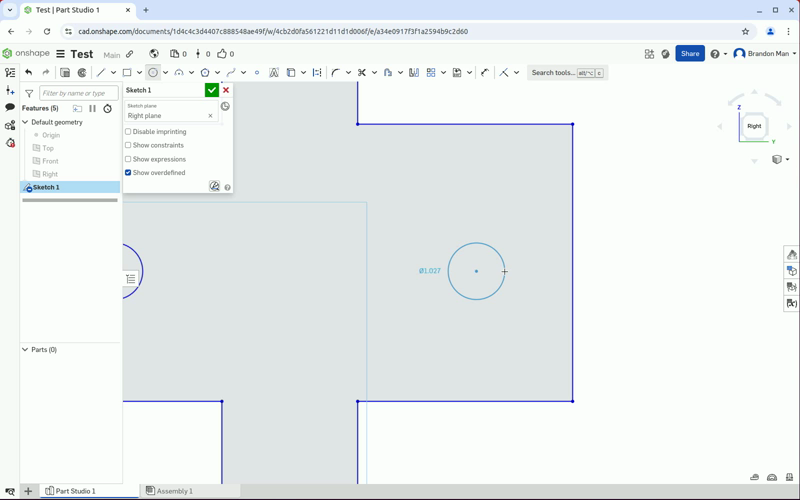
scroll(-6)
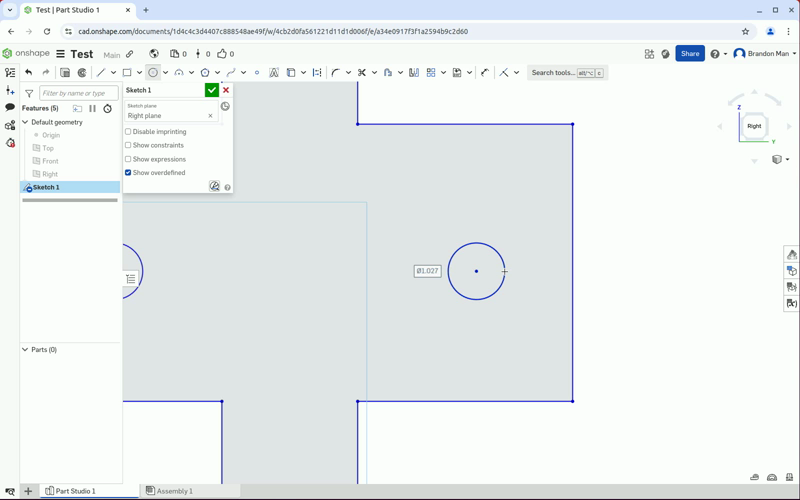
scroll(-6)
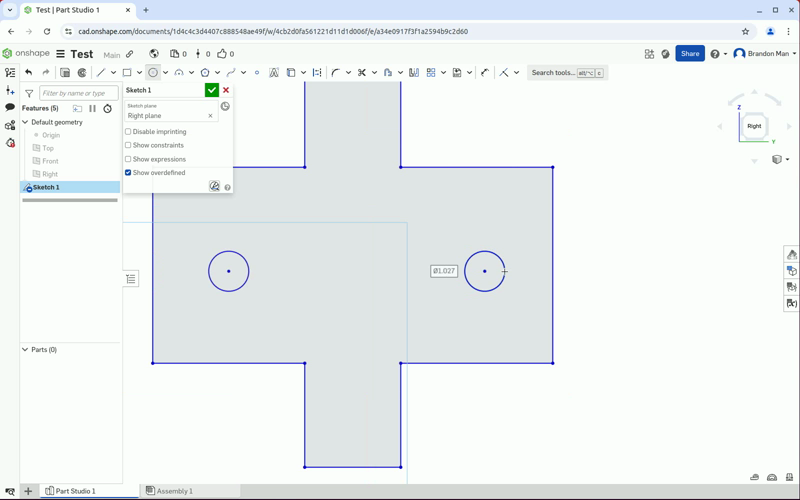
scroll(-6)
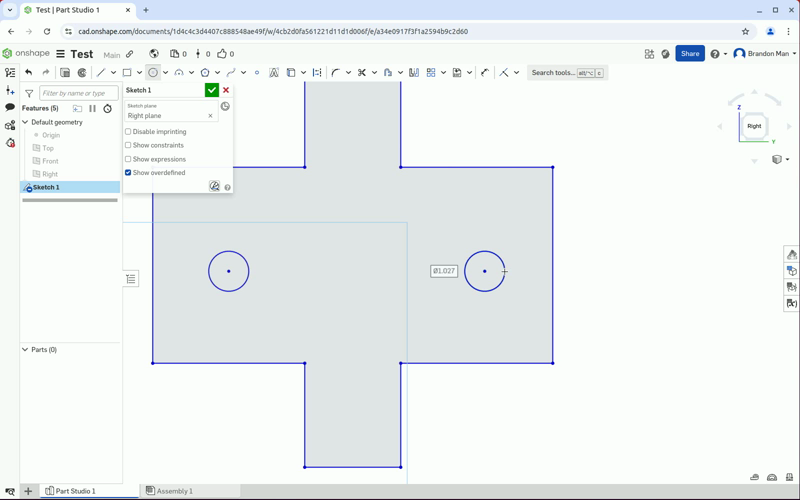
scroll(-6)
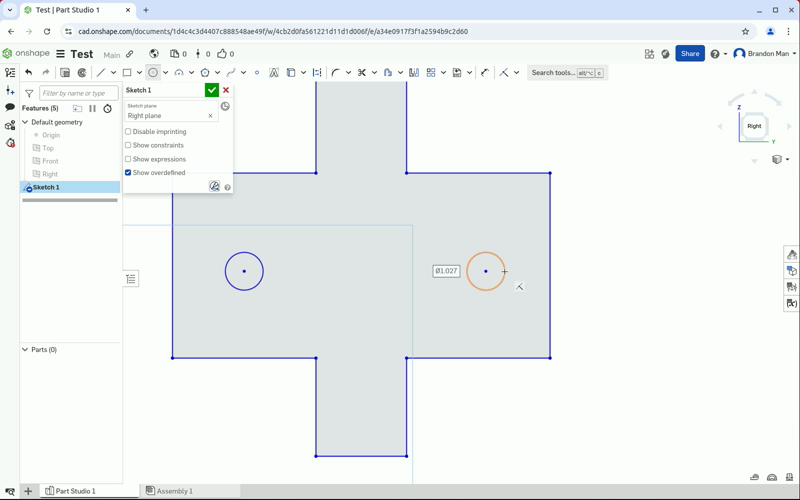
scroll(-6)
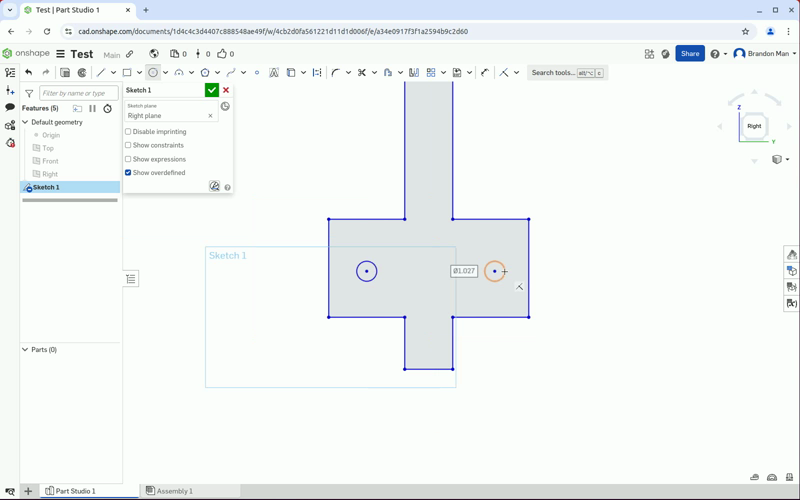
scroll(-6)
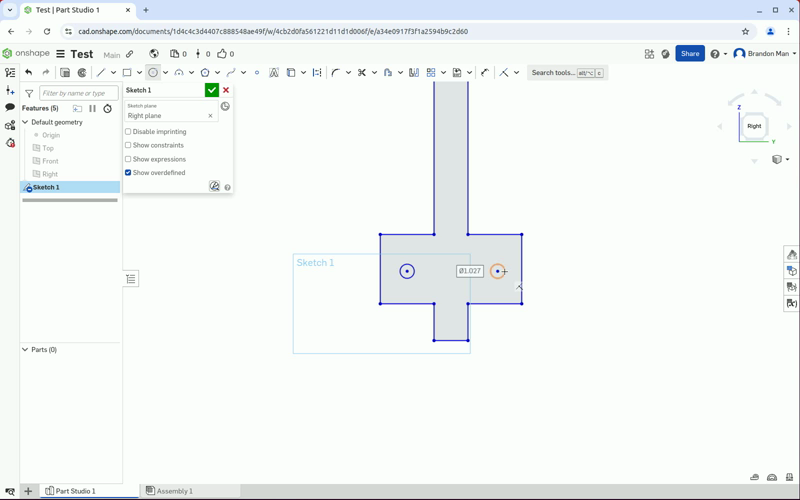
scroll(-6)
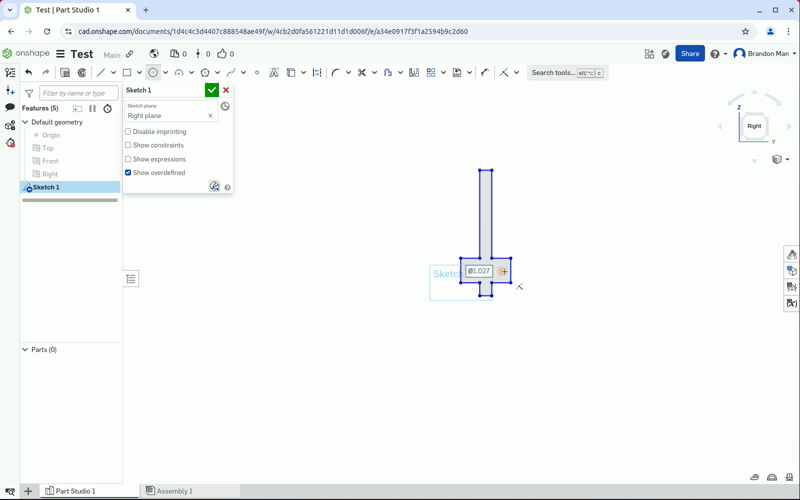
key(esc)
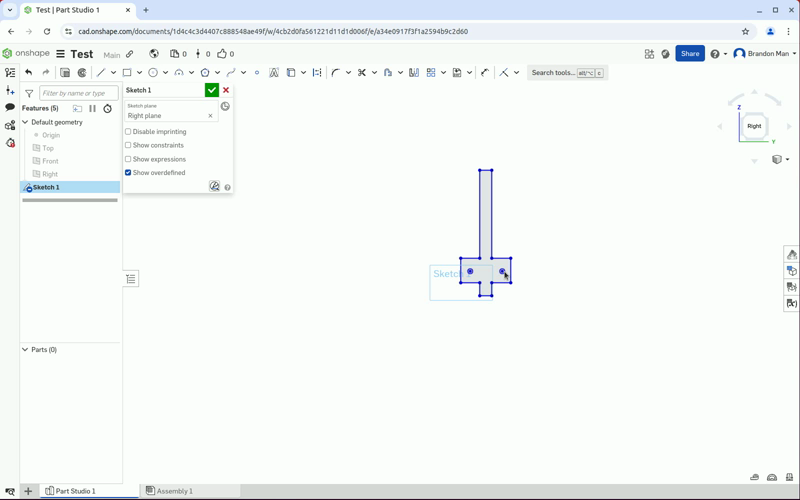
mouse_move(484, 172)
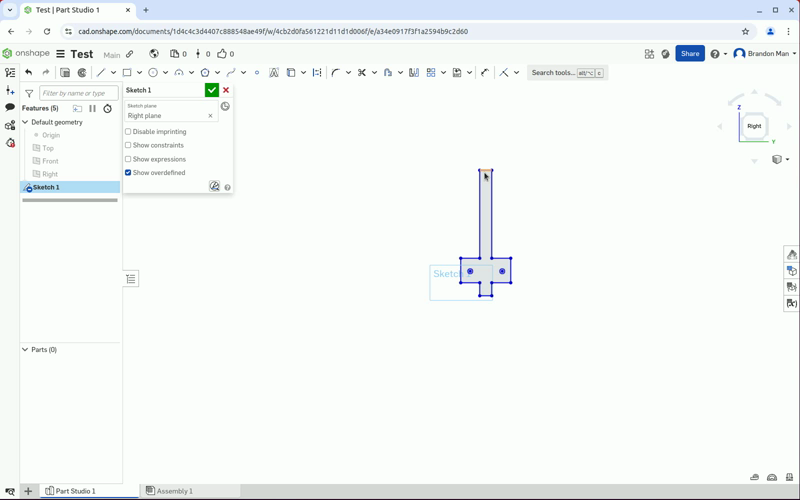
click(484, 172)
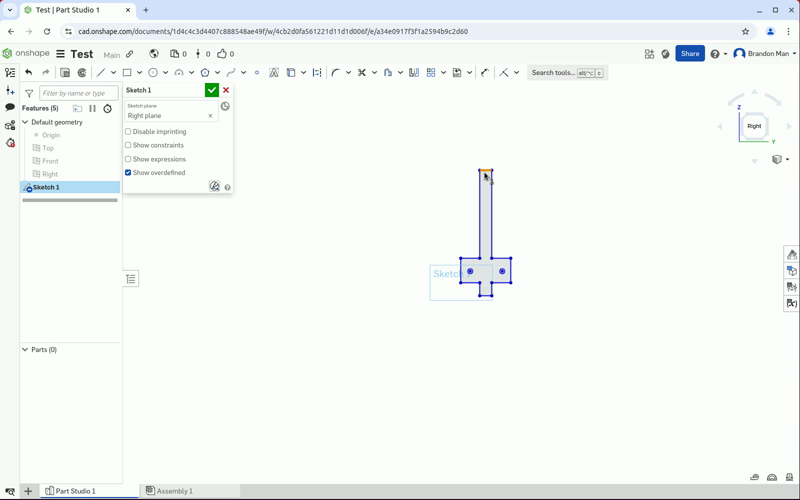
mouse_move(73, 352)
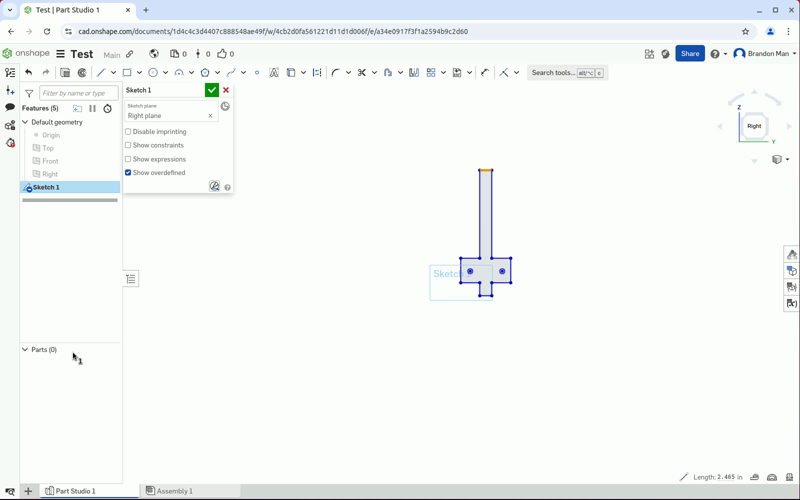
key(shift+y)
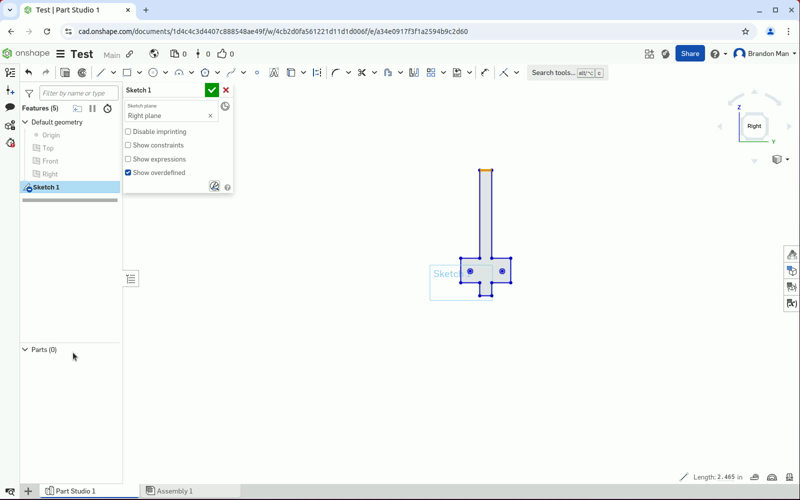
key(shift+e)
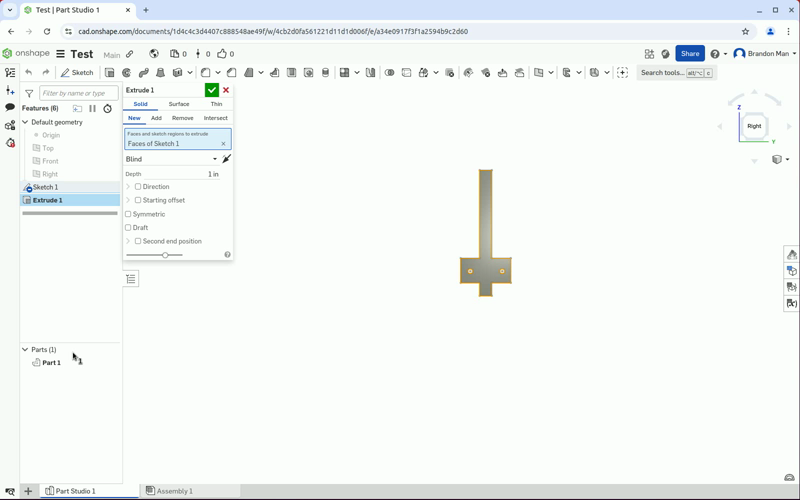
mouse_move(143, 106)
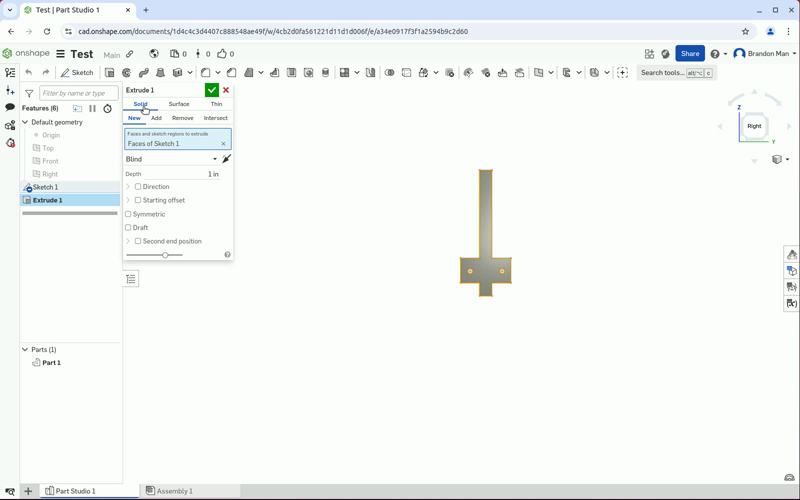
click(143, 106)
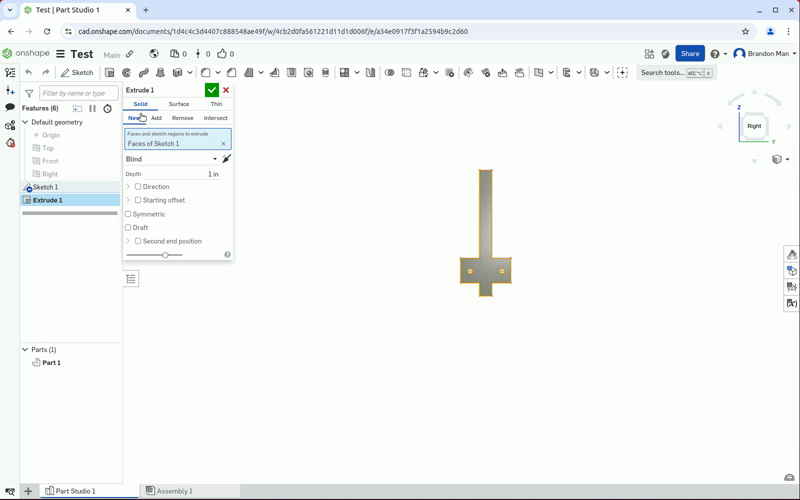
mouse_move(137, 120)
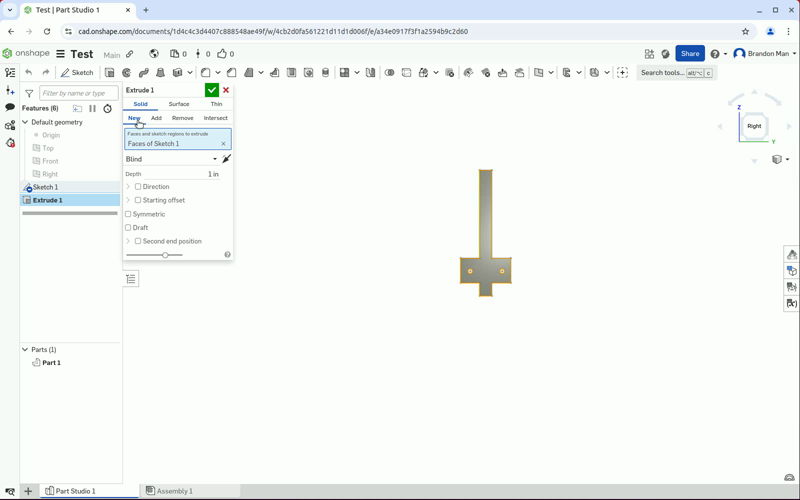
click(137, 120)
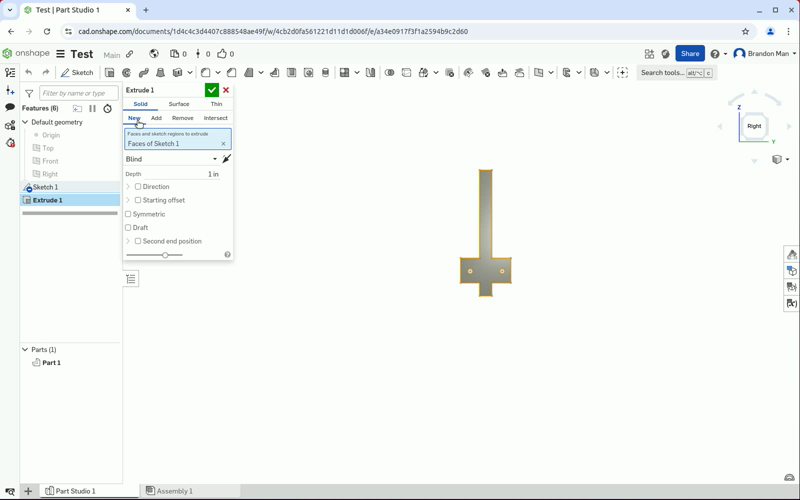
key(tab, 4)
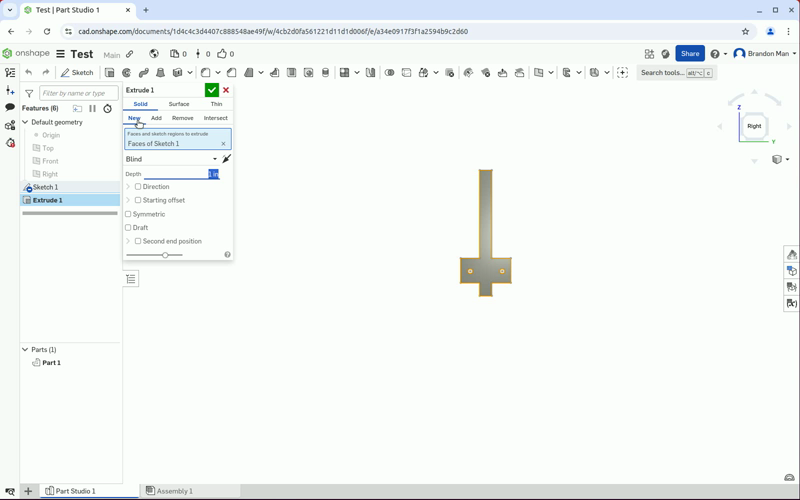
text(2.648)
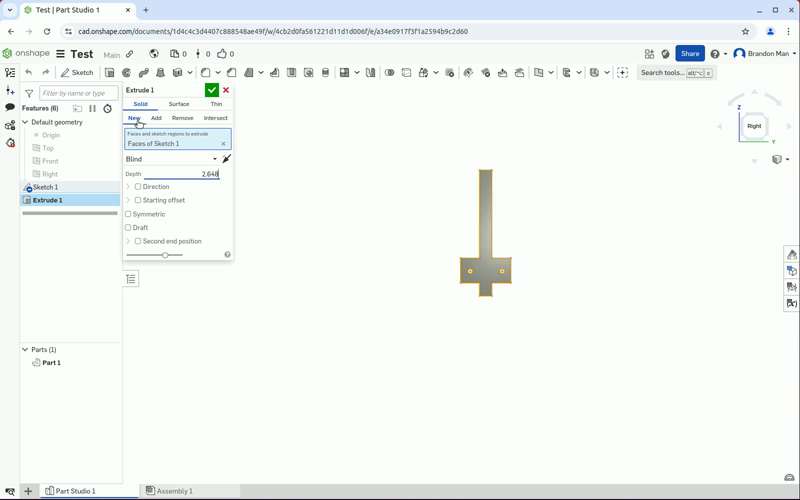
key(enter)
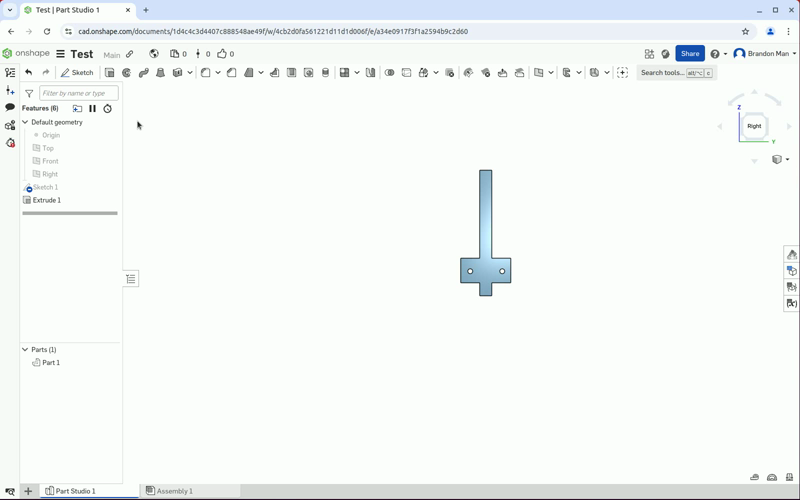
key(shift+h)
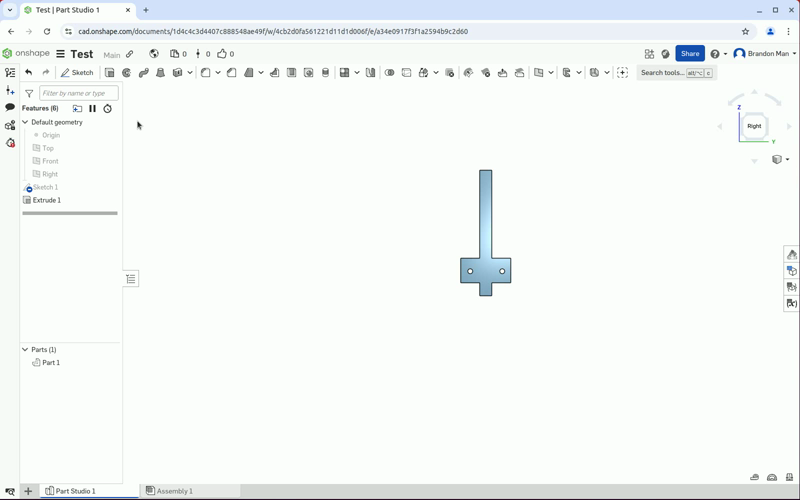
key(shift+h)
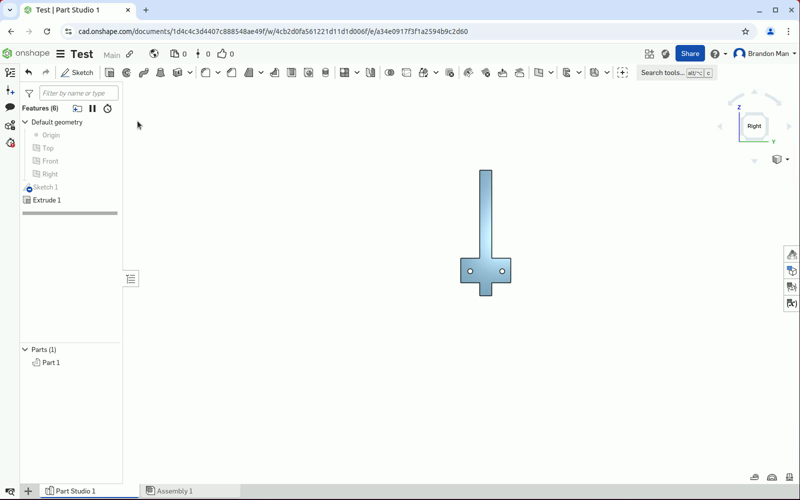
mouse_move(73, 189)
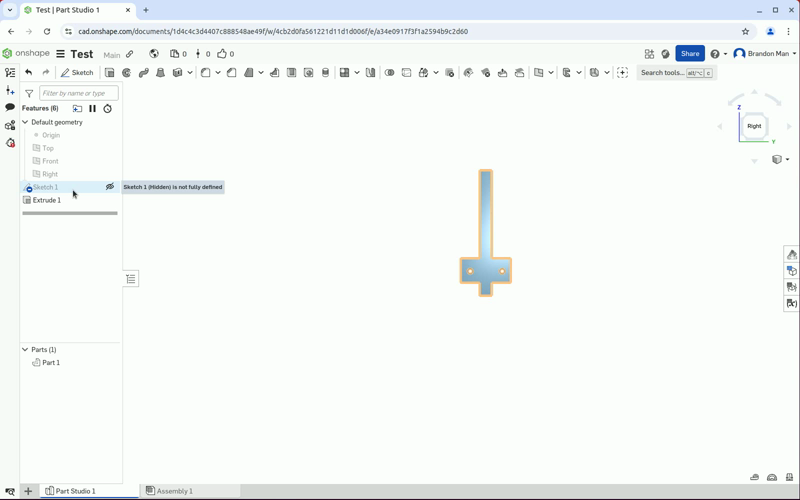
click(73, 189)
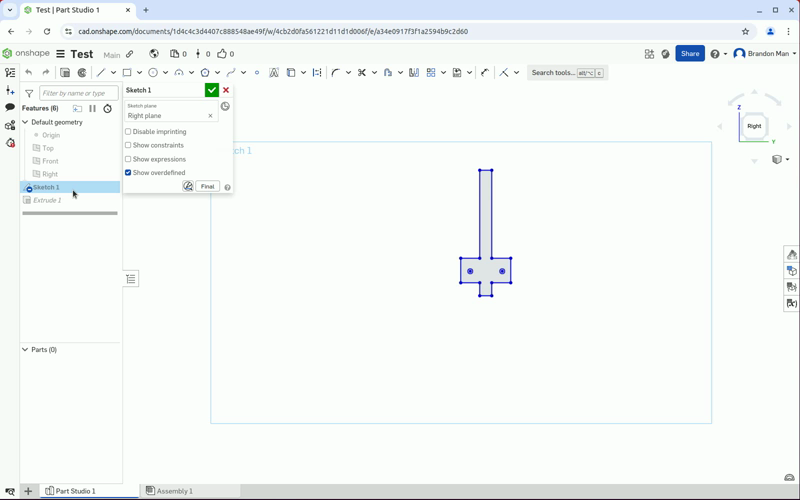
mouse_move(229, 92)
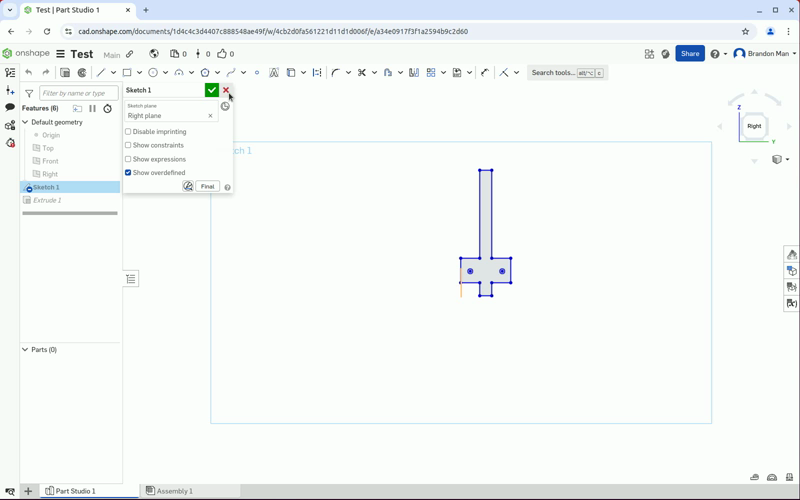
click(229, 92)
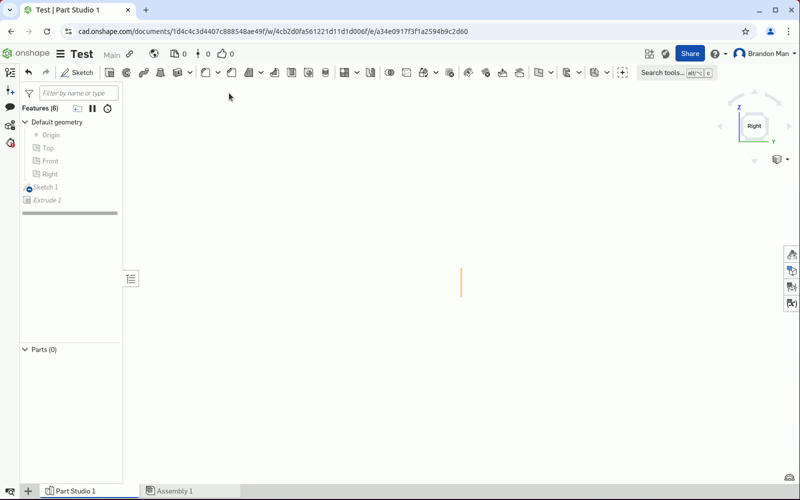
mouse_move(73, 352)
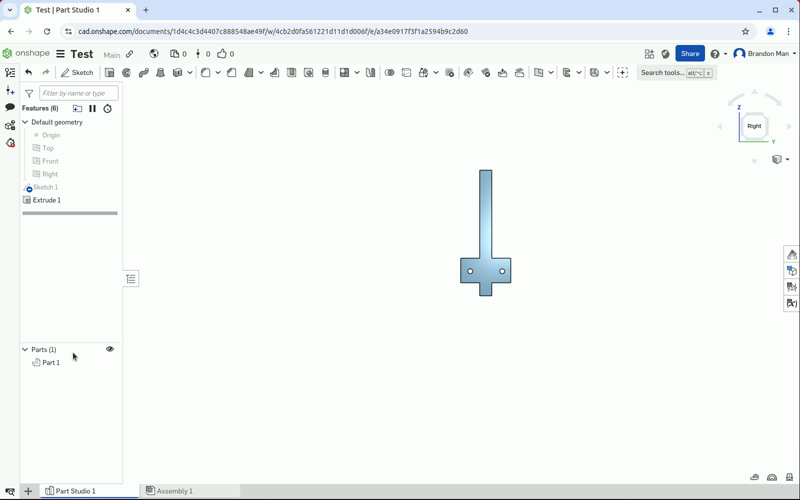
key(y)
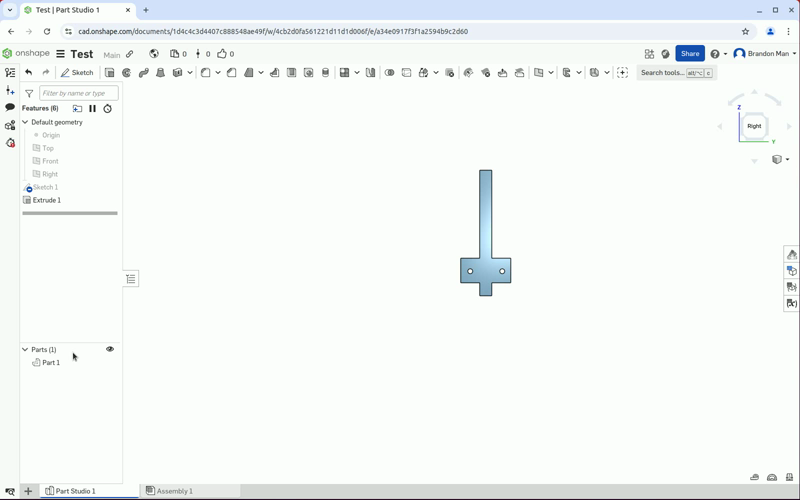
key(shift+p)
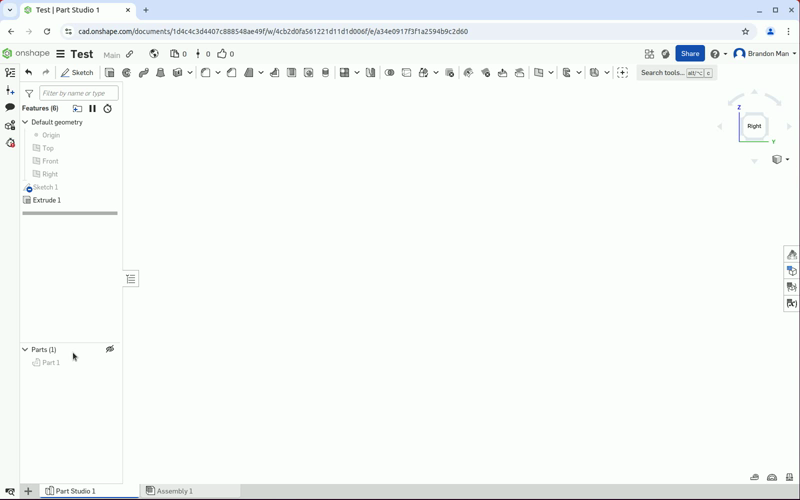
key(space)
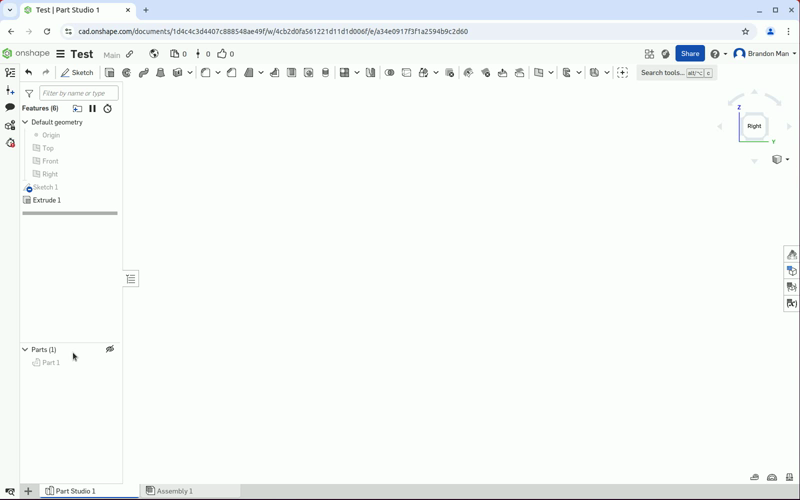
key_down(shift)
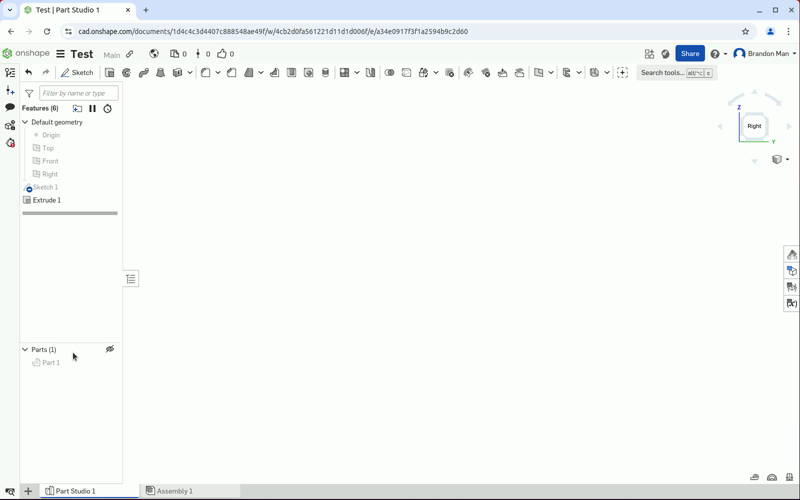
key(right)
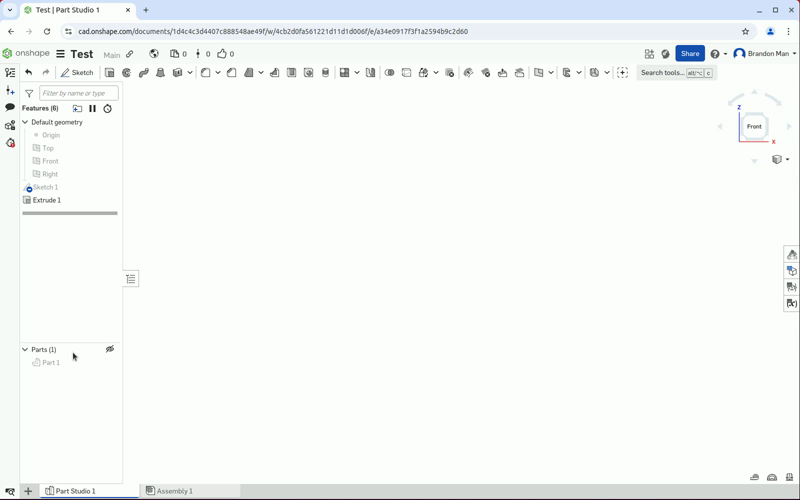
key_up(shift)
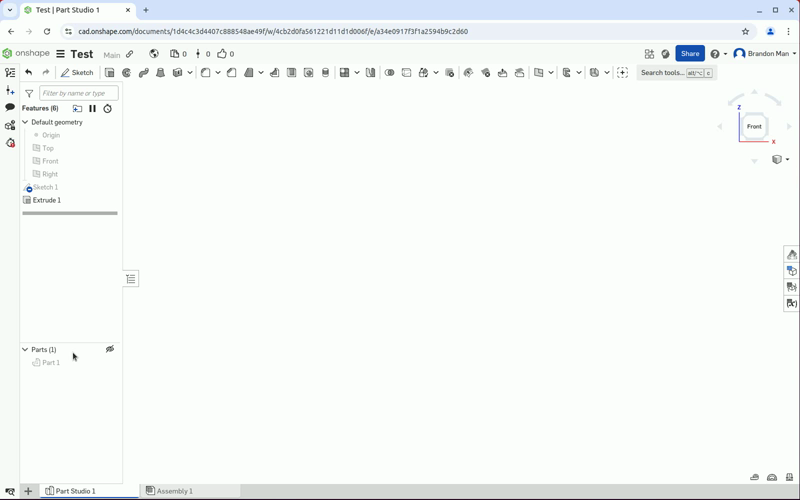
mouse_move(73, 352)
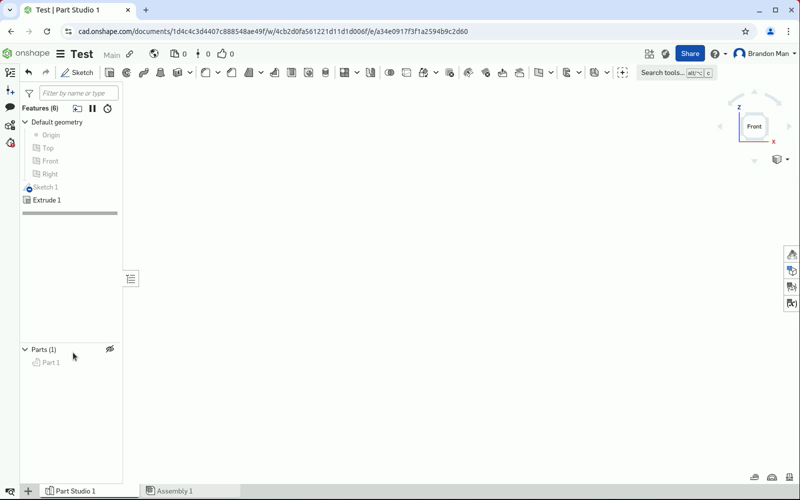
key(shift+y)
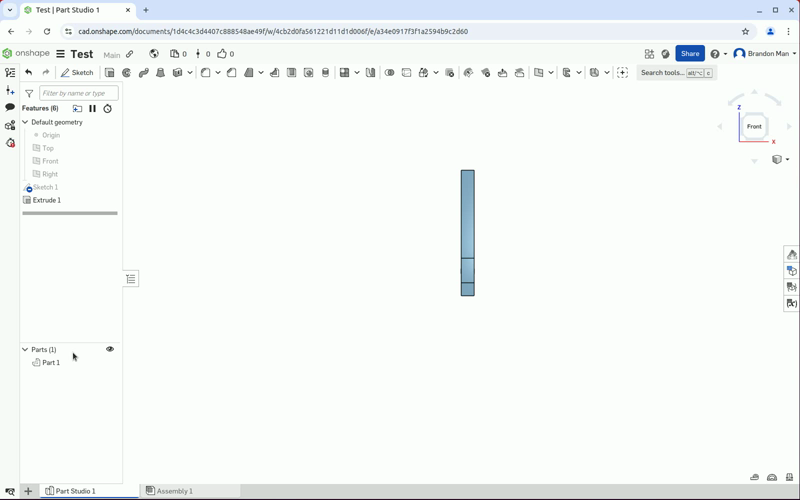
mouse_move(541, 75)
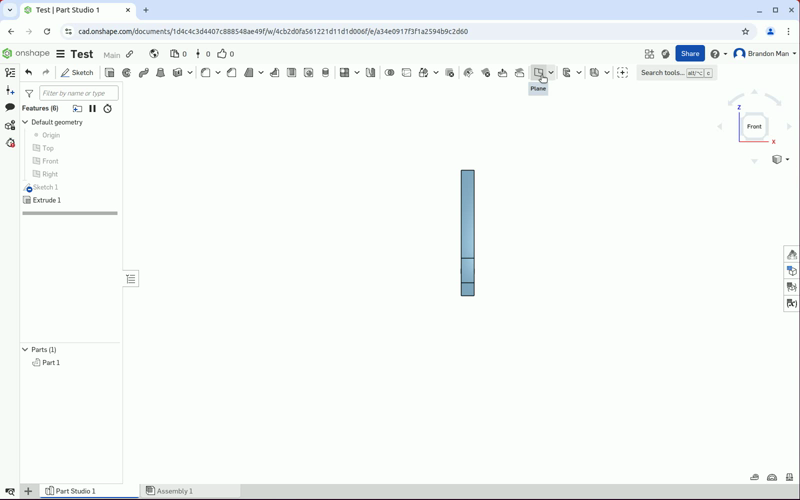
click(541, 75)
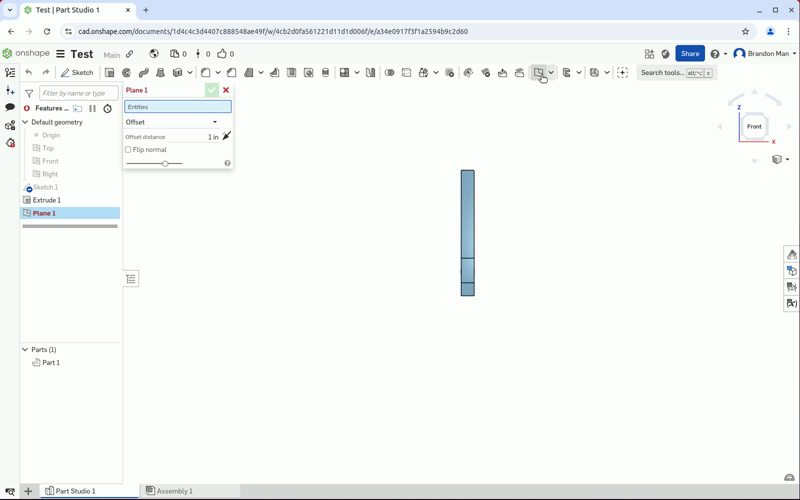
mouse_move(73, 163)
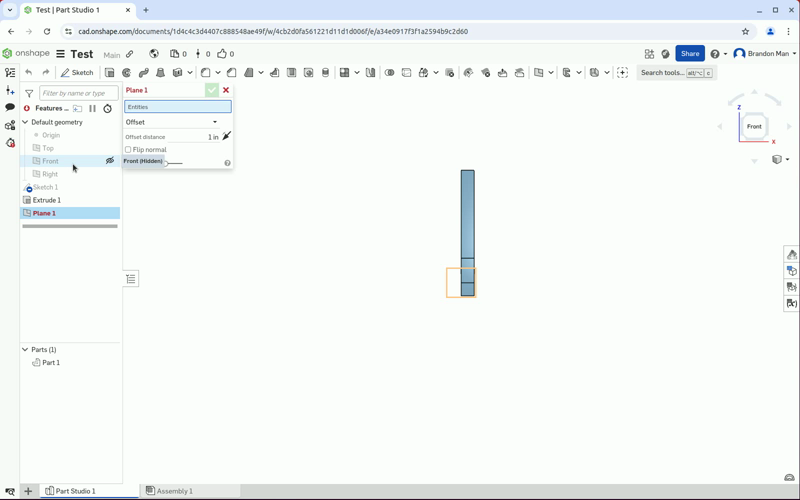
click(73, 163)
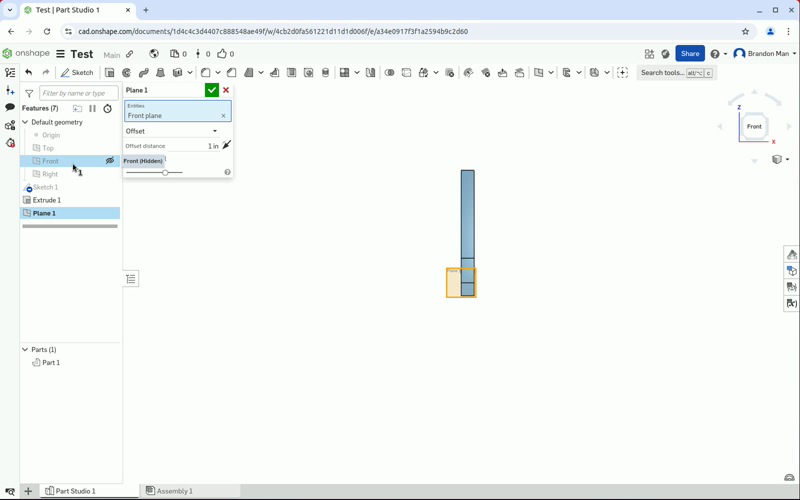
key(tab, 2)
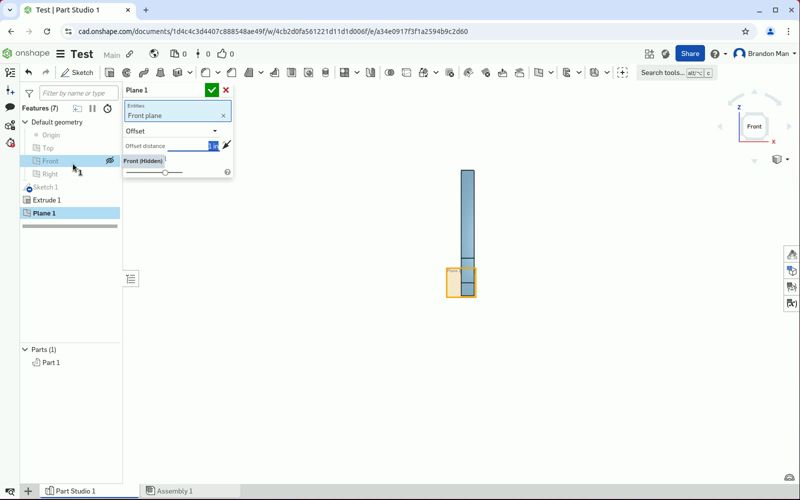
text(3.851)
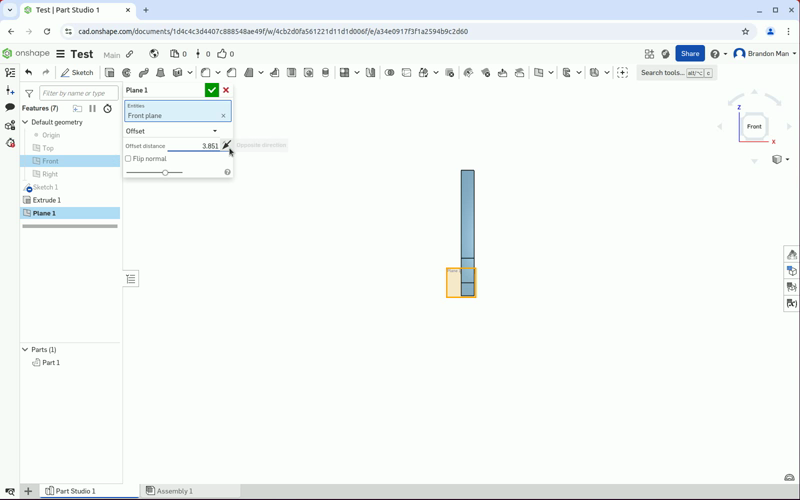
mouse_move(229, 147)
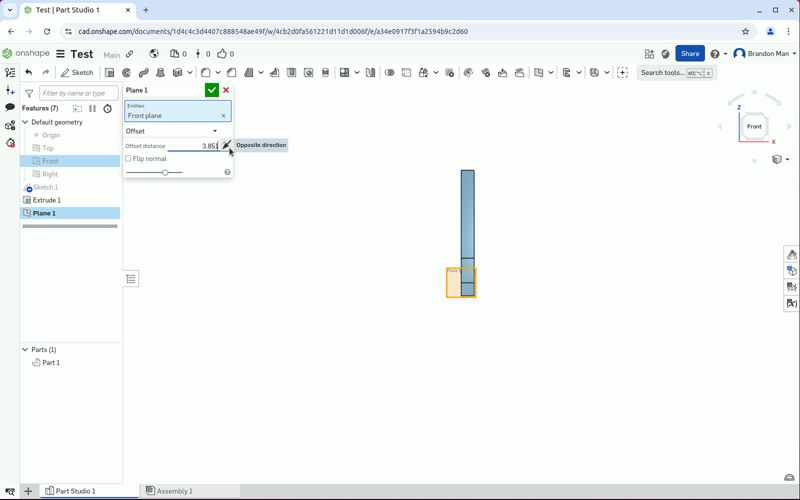
click(229, 147)
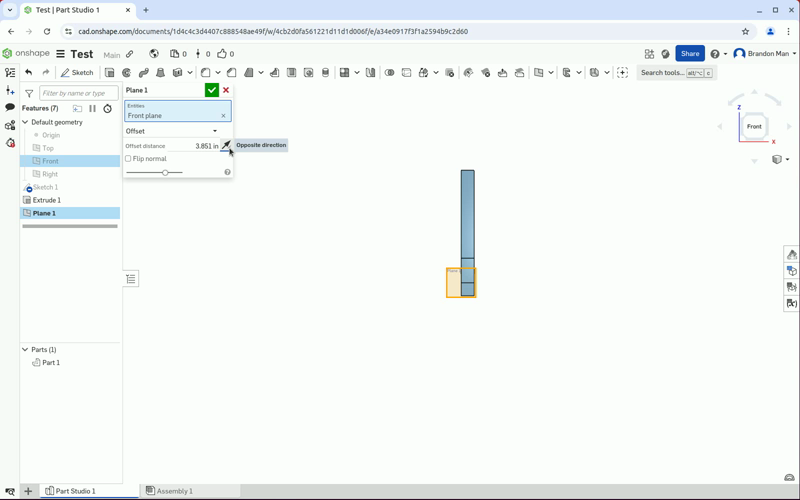
key(enter, 2)
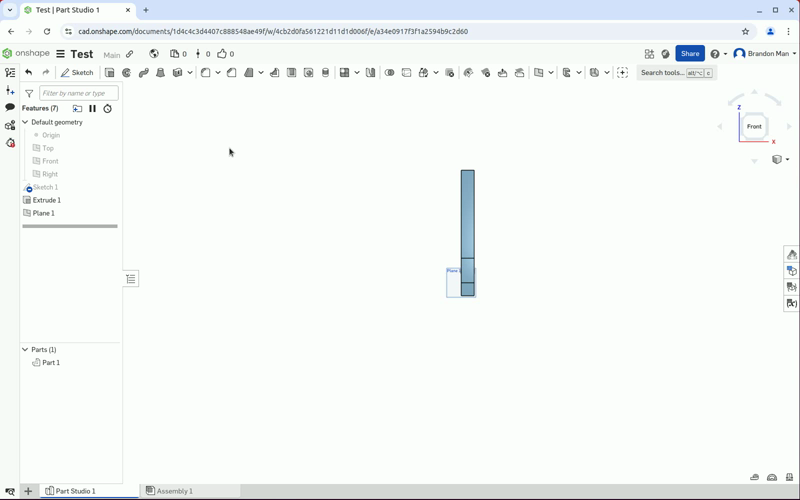
key(shift+s)
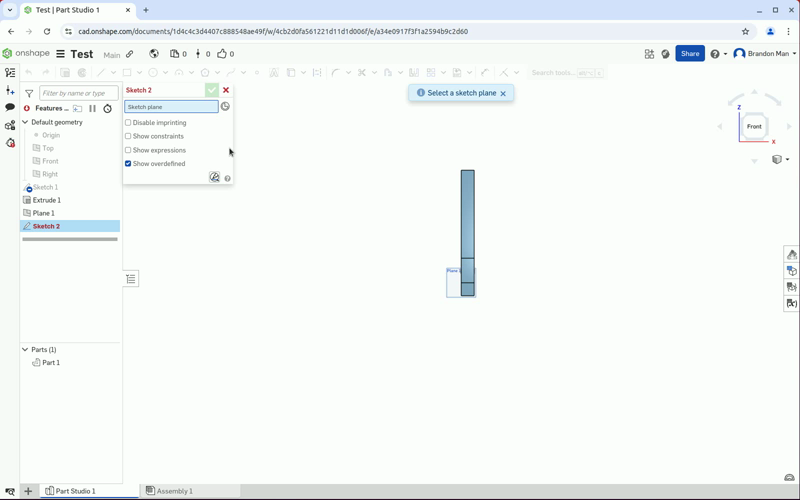
mouse_move(73, 215)
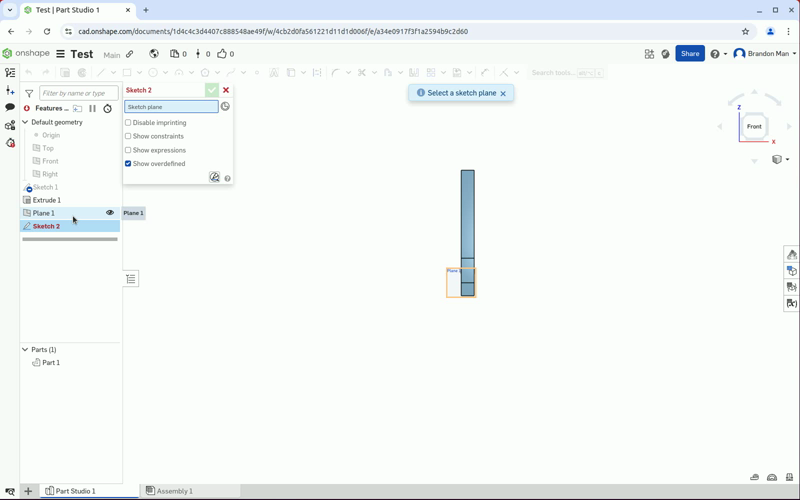
click(73, 215)
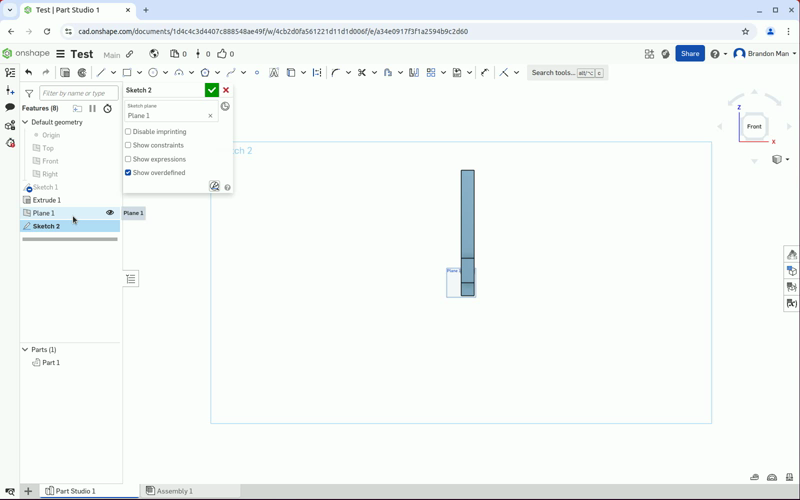
mouse_move(73, 352)
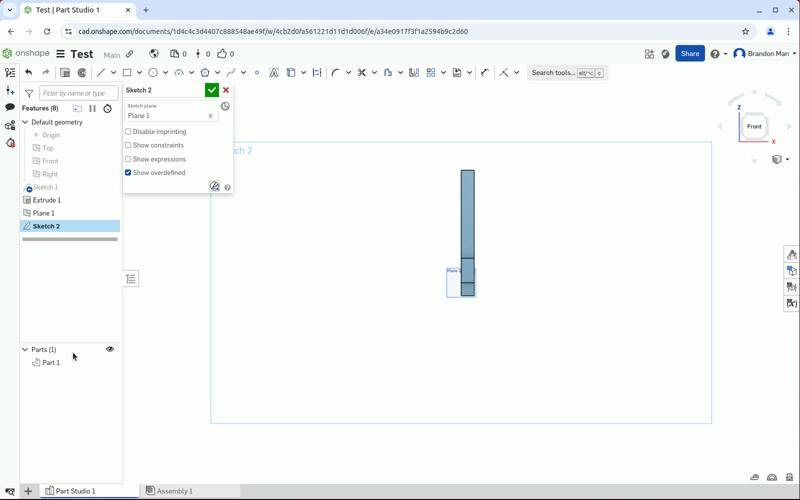
key(y)
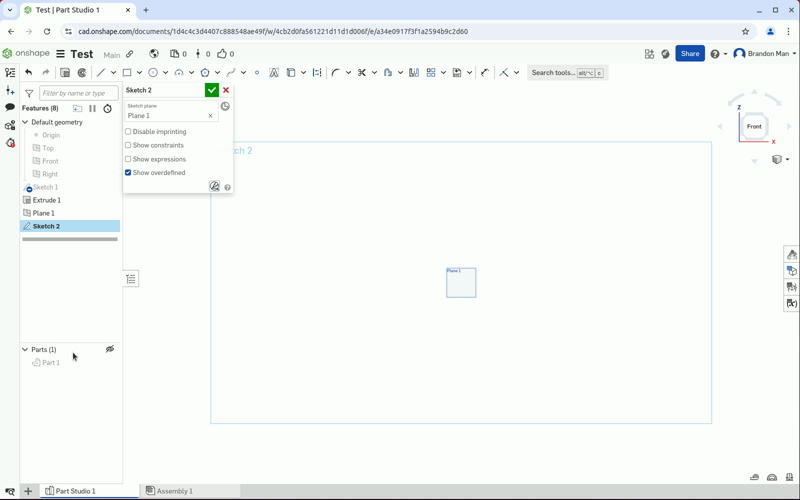
key(l)
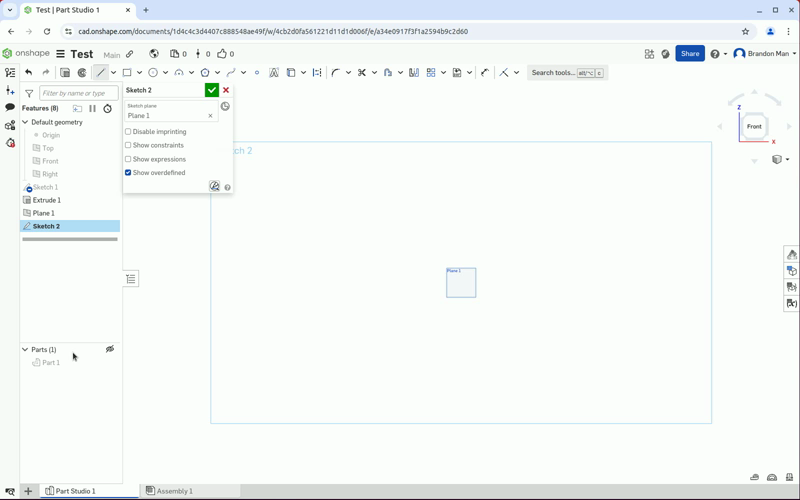
key_down(shift)
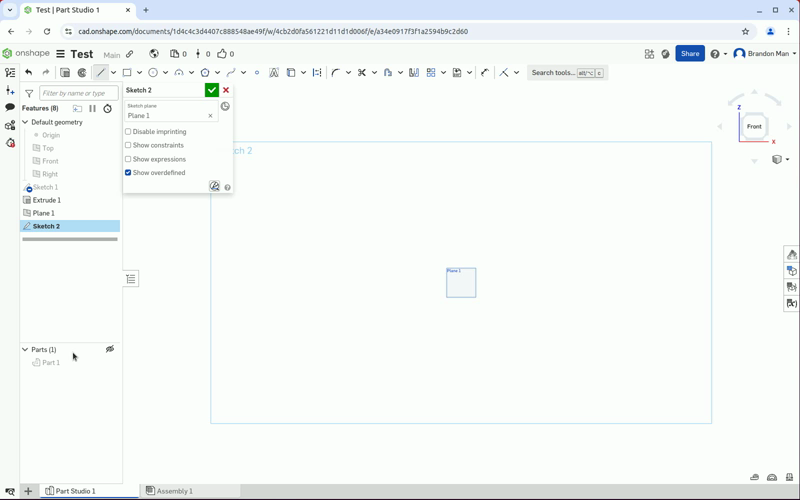
mouse_move(398, 183)
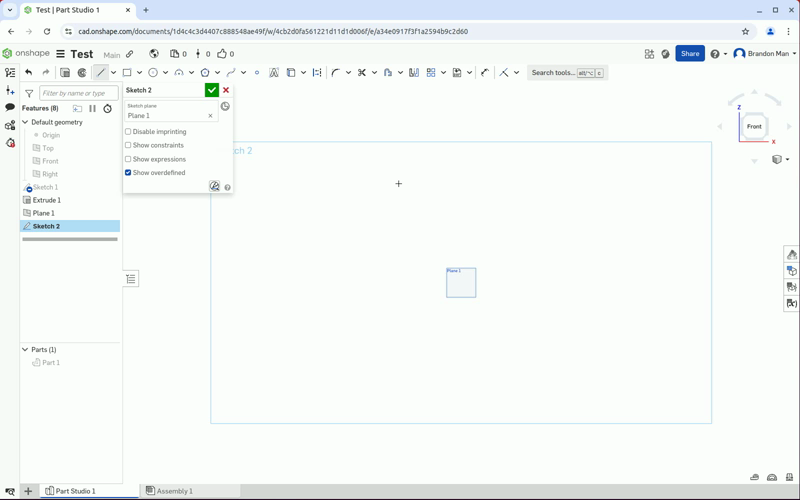
click(398, 183)
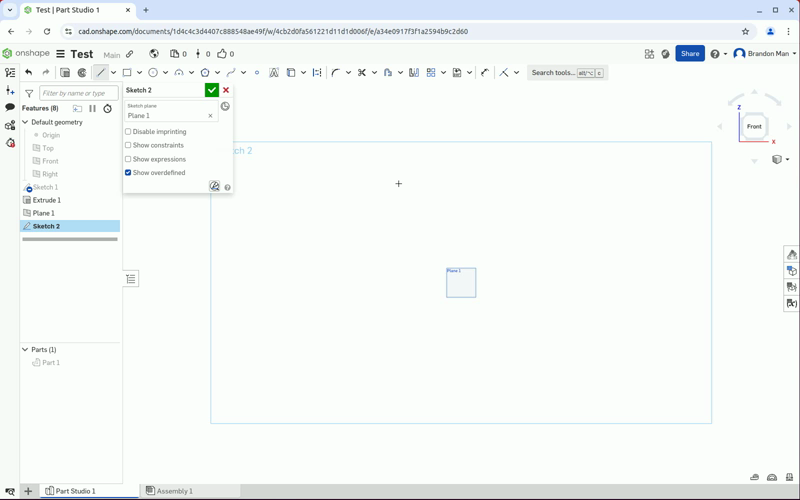
key_up(shift)
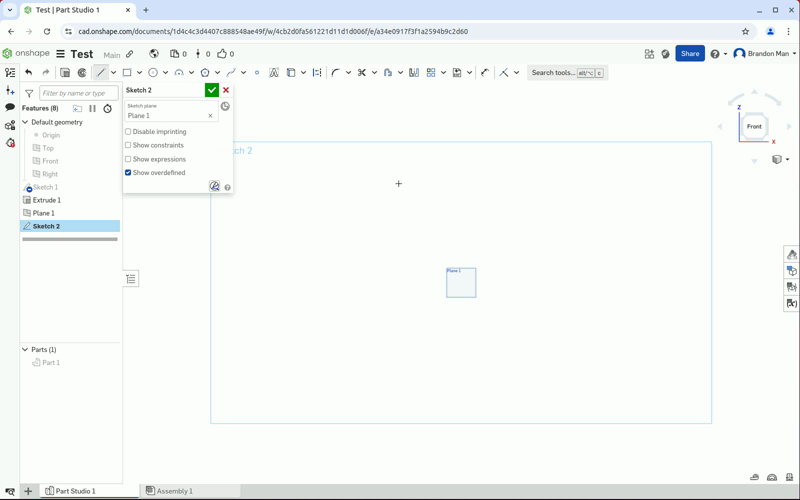
key_down(shift)
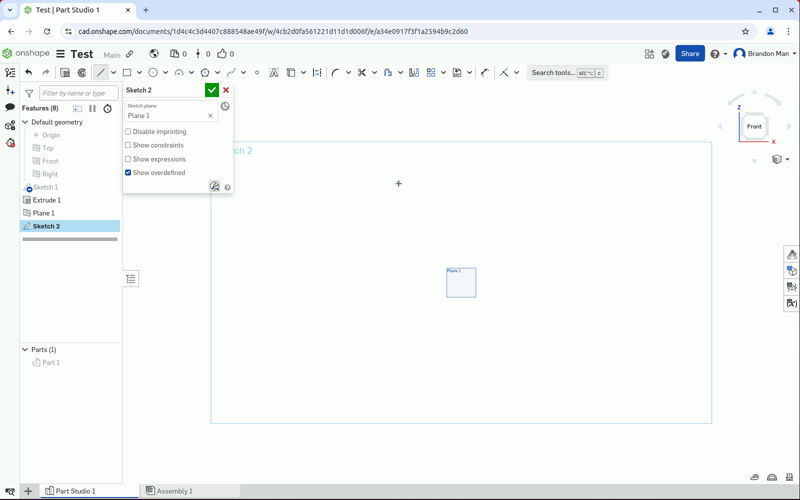
mouse_move(428, 183)
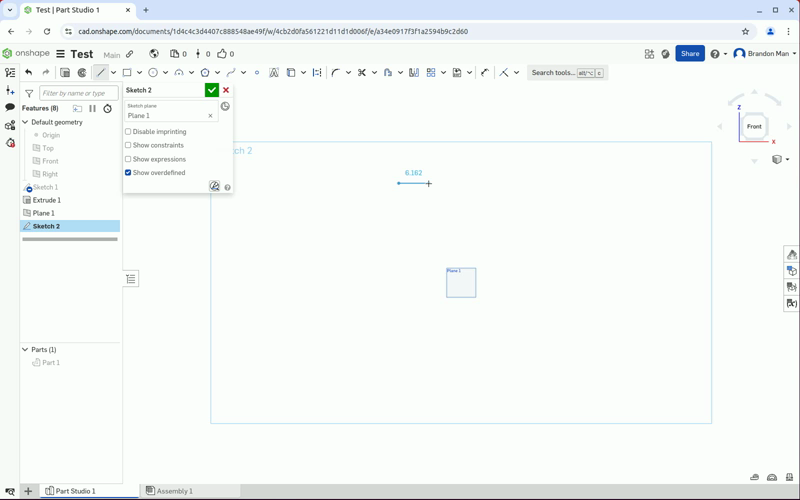
mouse_move(448, 183)
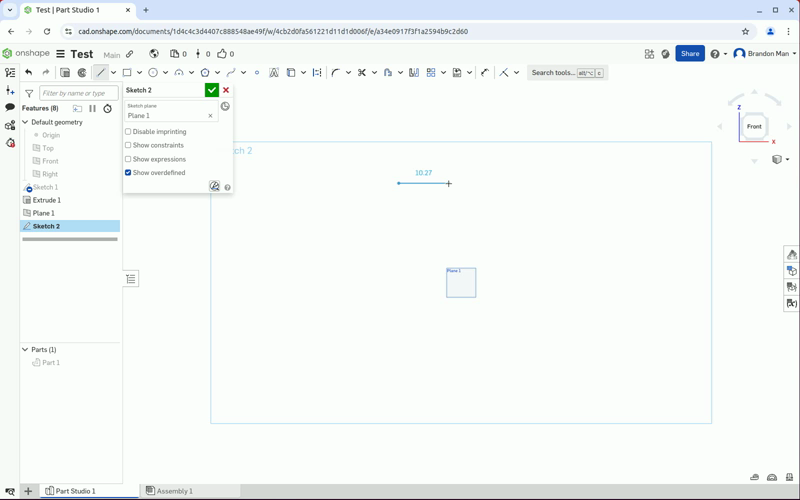
click(448, 183)
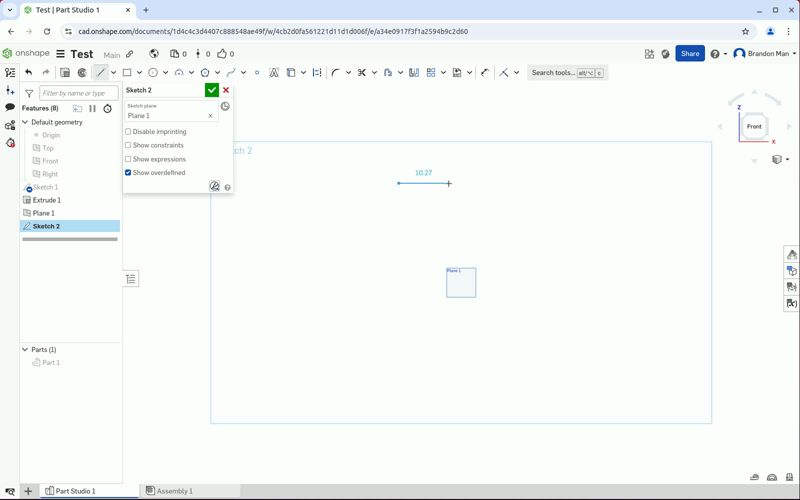
key_up(shift)
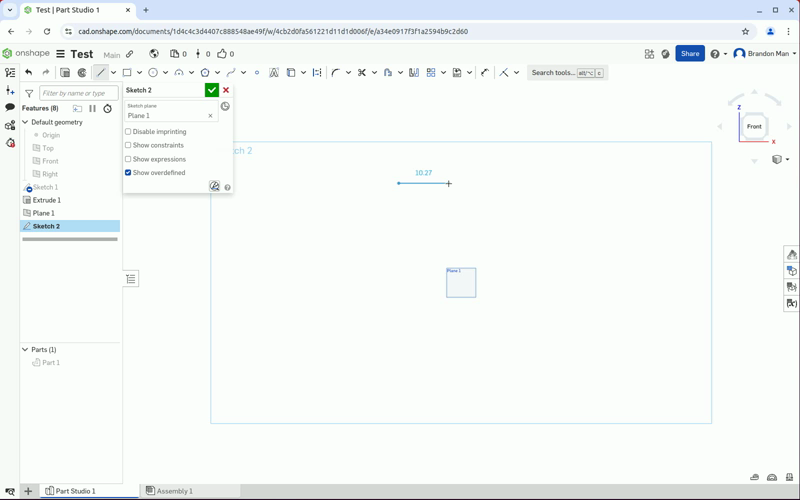
key_down(shift)
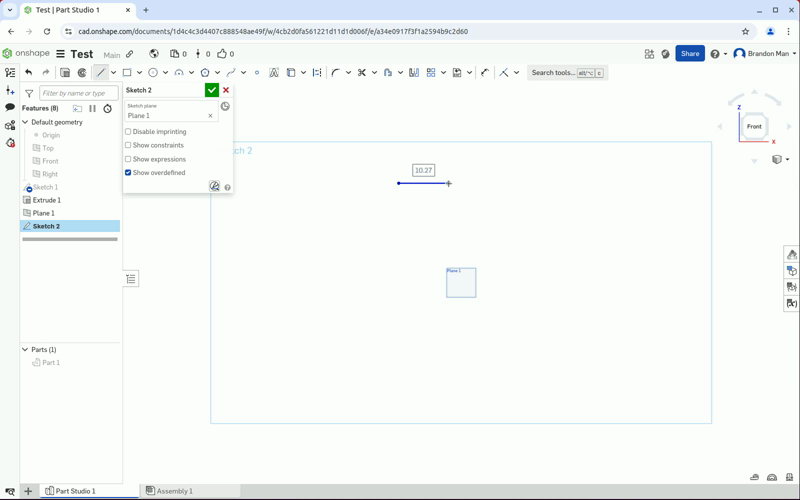
mouse_move(478, 183)
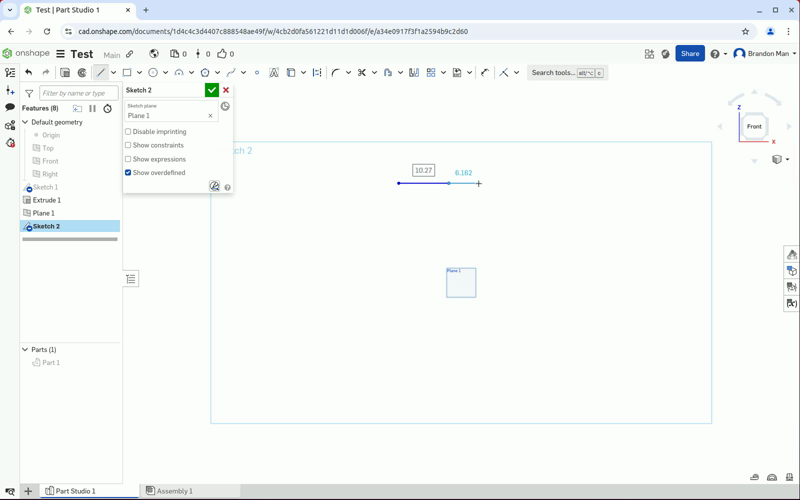
mouse_move(461, 195)
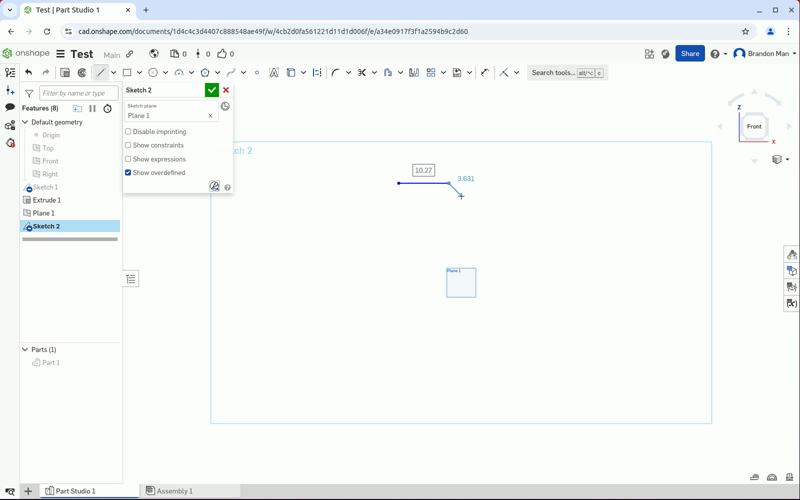
click(461, 195)
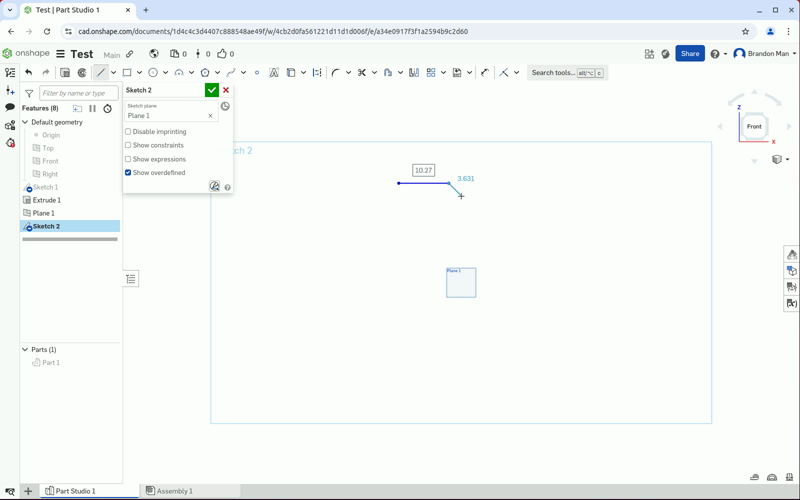
key_up(shift)
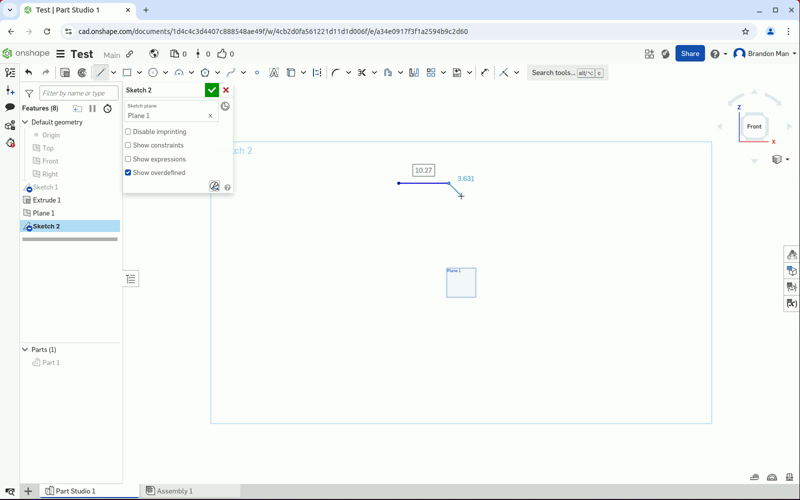
key_down(shift)
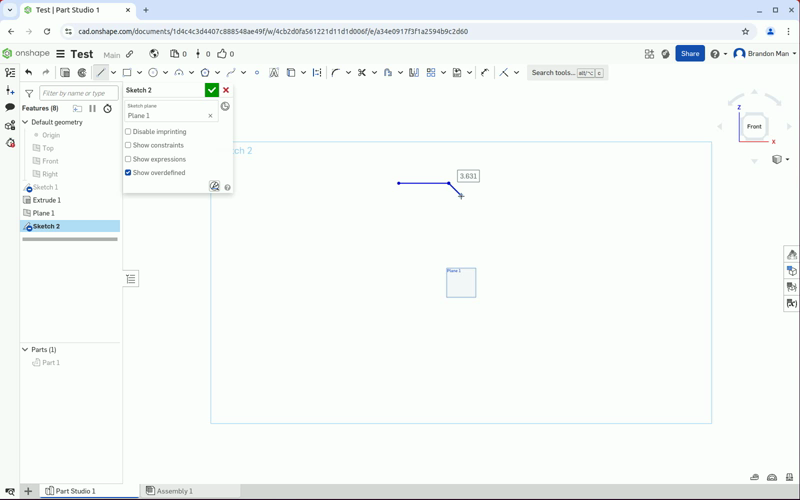
mouse_move(491, 195)
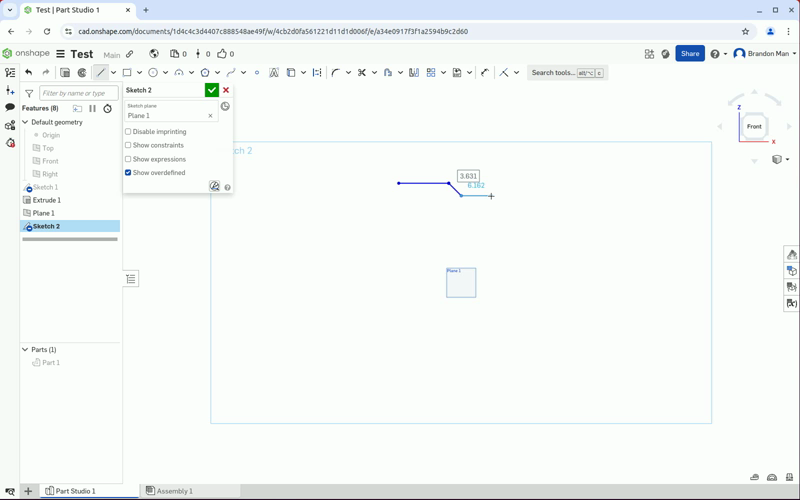
mouse_move(461, 170)
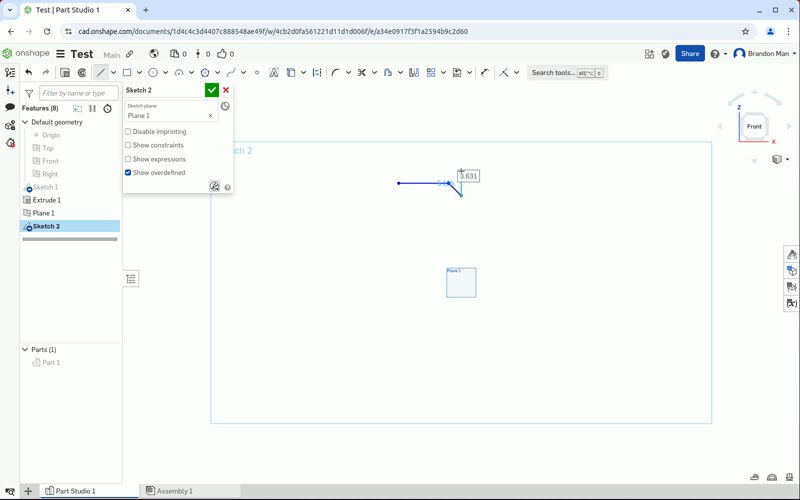
click(461, 170)
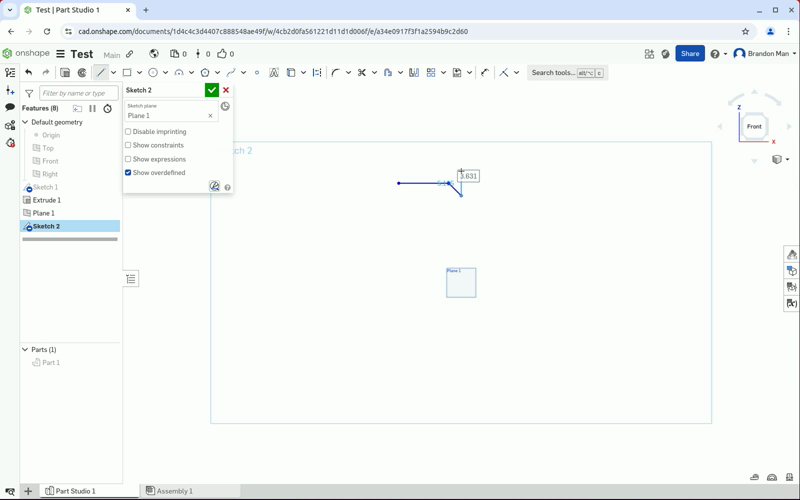
key_up(shift)
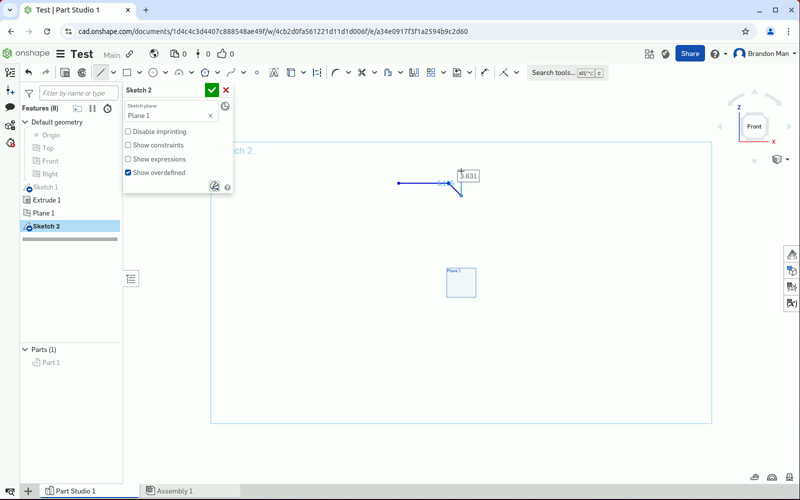
key_down(shift)
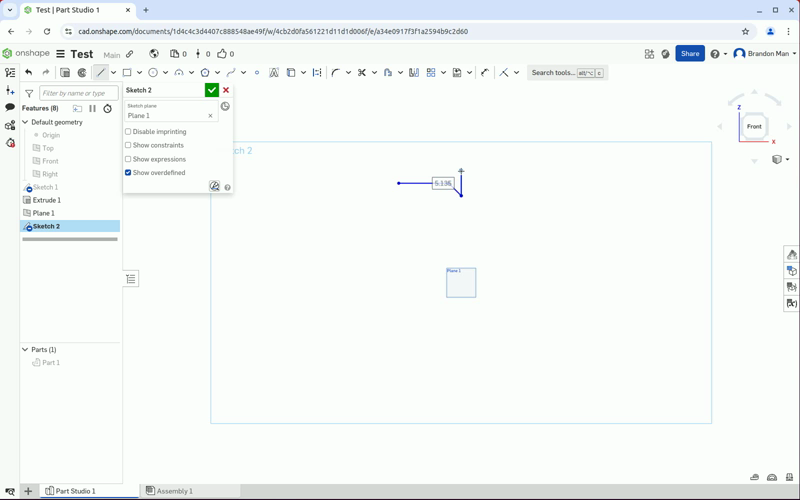
mouse_move(398, 170)
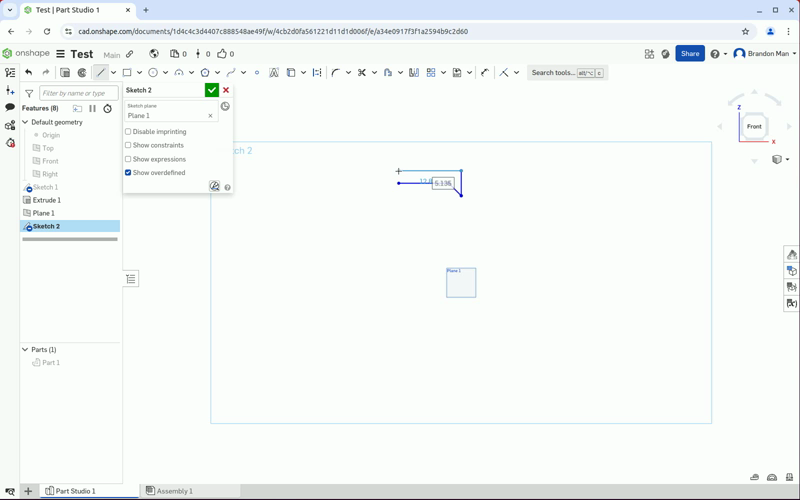
click(398, 170)
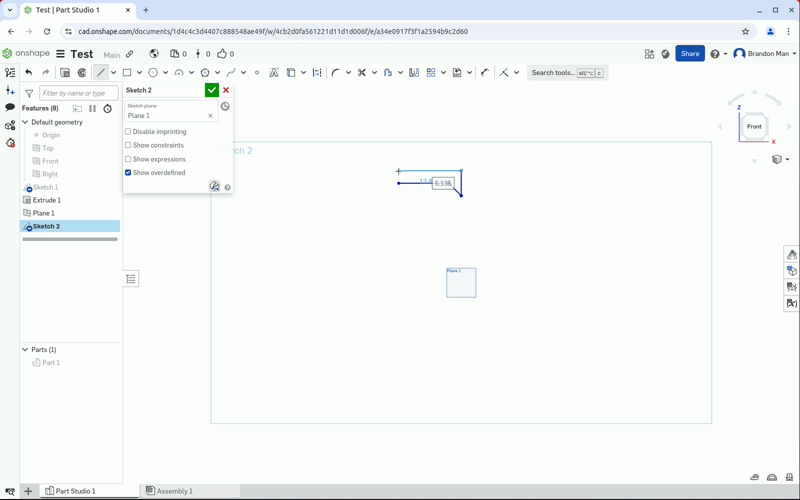
key_up(shift)
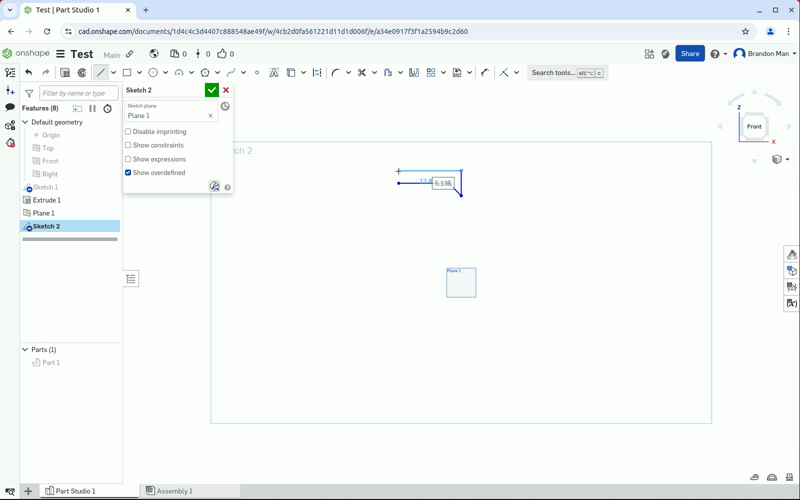
mouse_move(428, 170)
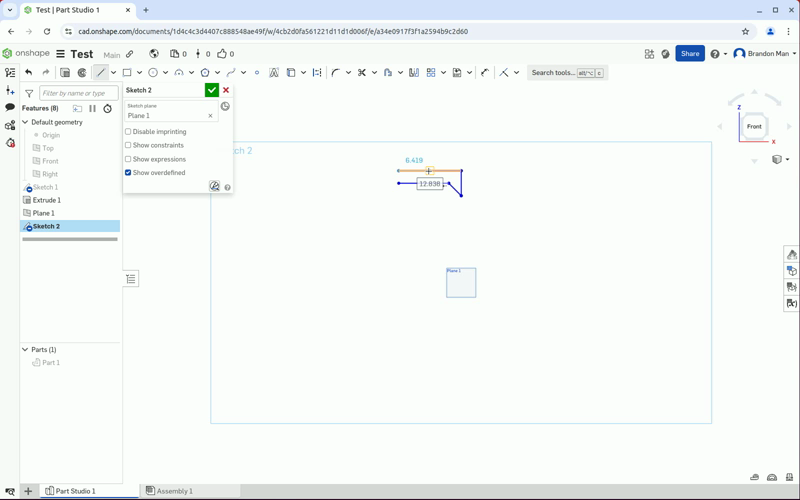
key_down(shift)
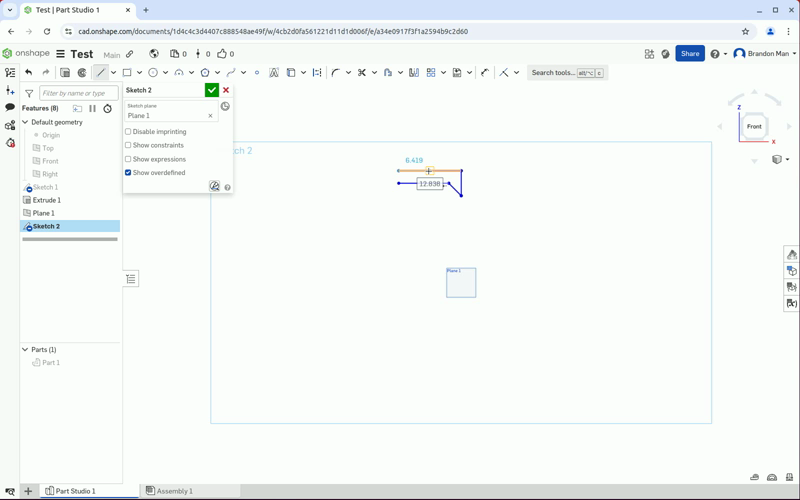
mouse_move(398, 183)
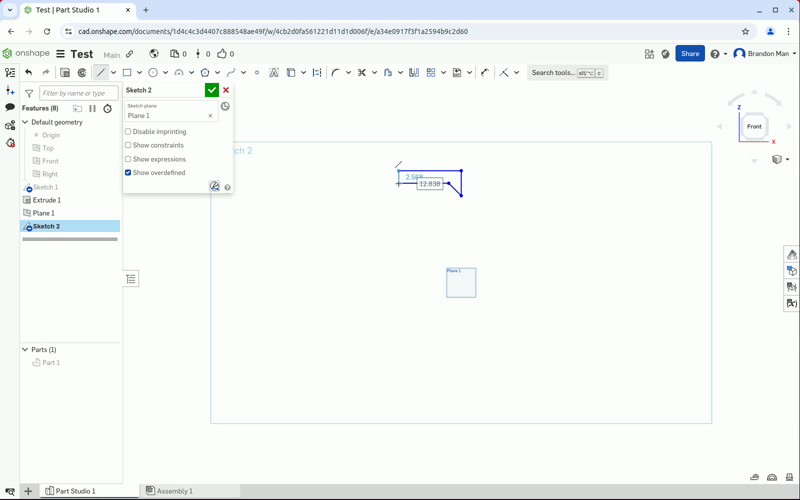
key_up(shift)
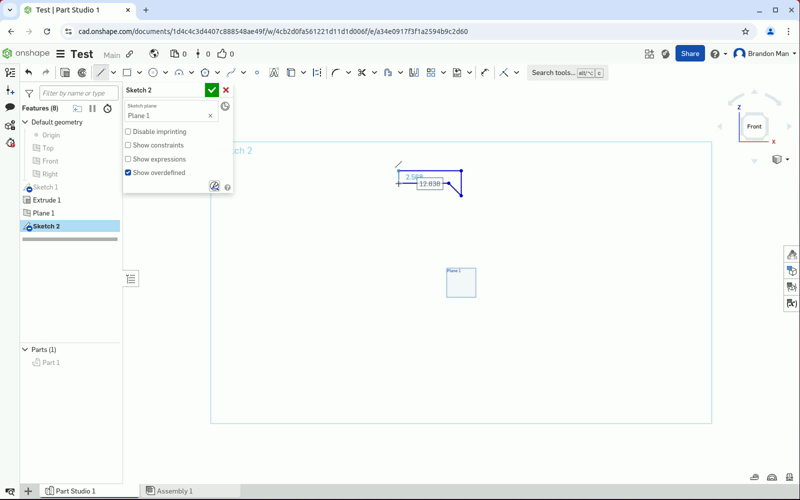
click(398, 183)
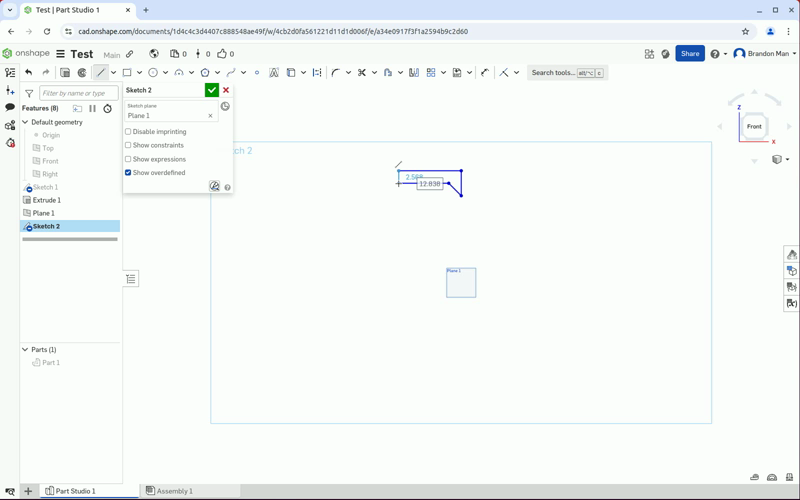
key(esc)
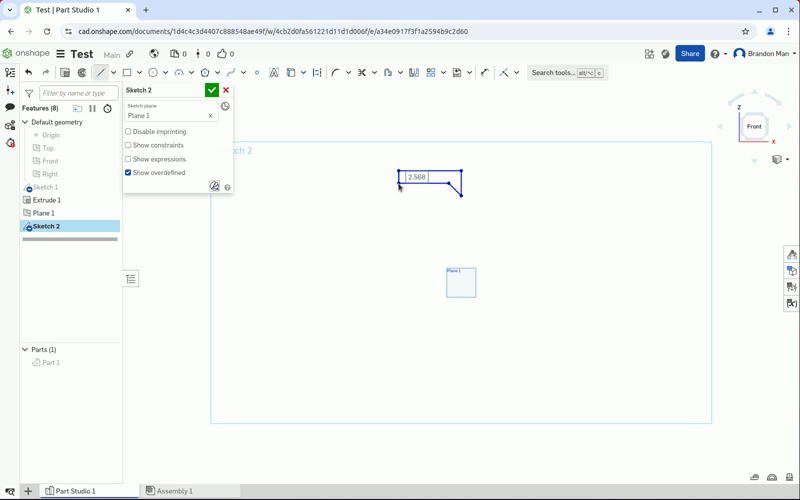
mouse_move(419, 180)
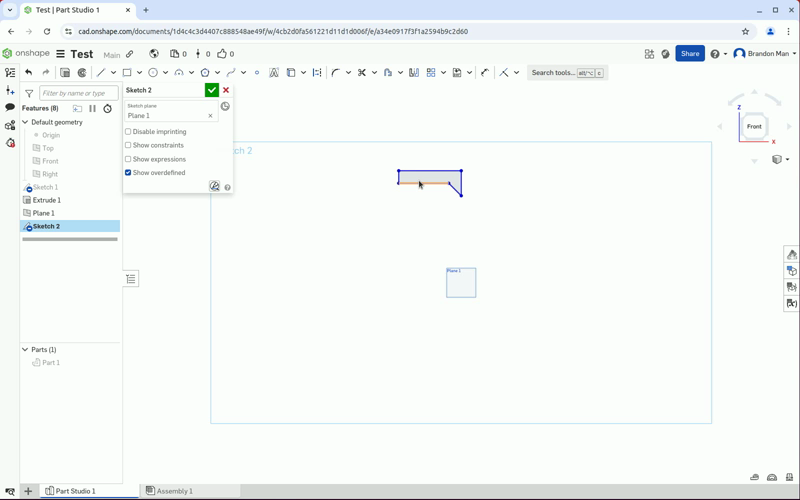
scroll(6)
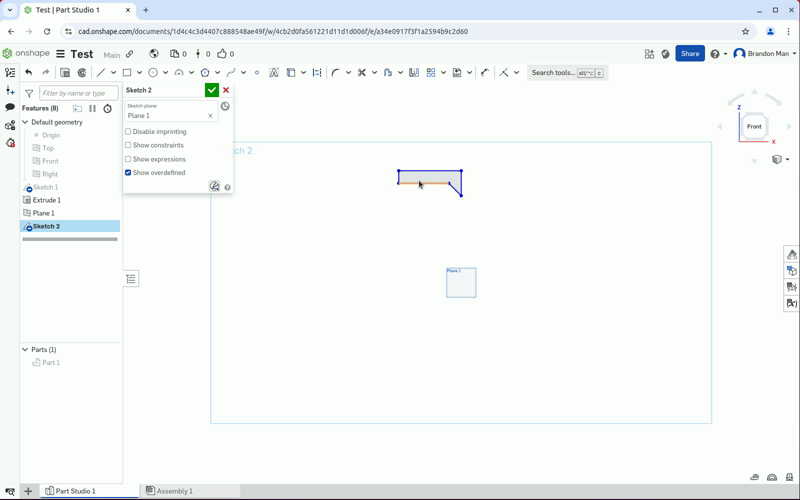
scroll(6)
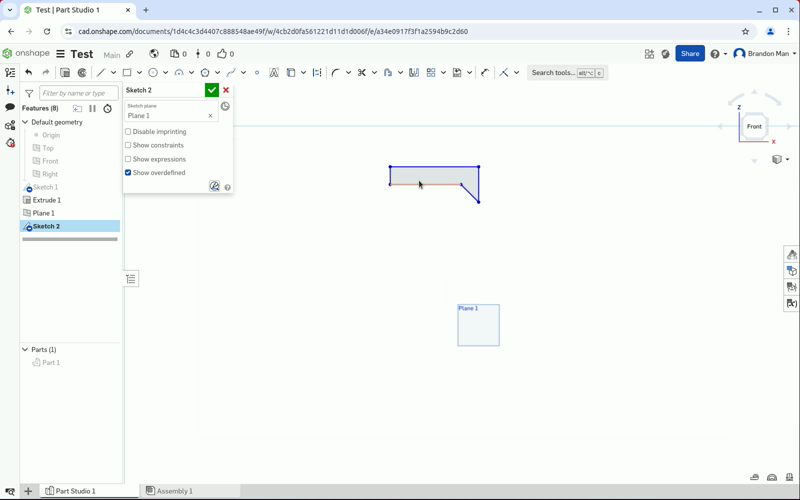
scroll(6)
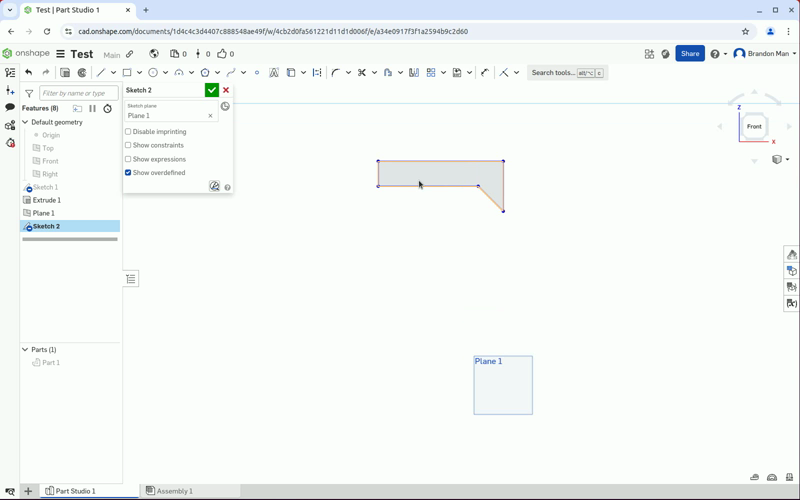
scroll(6)
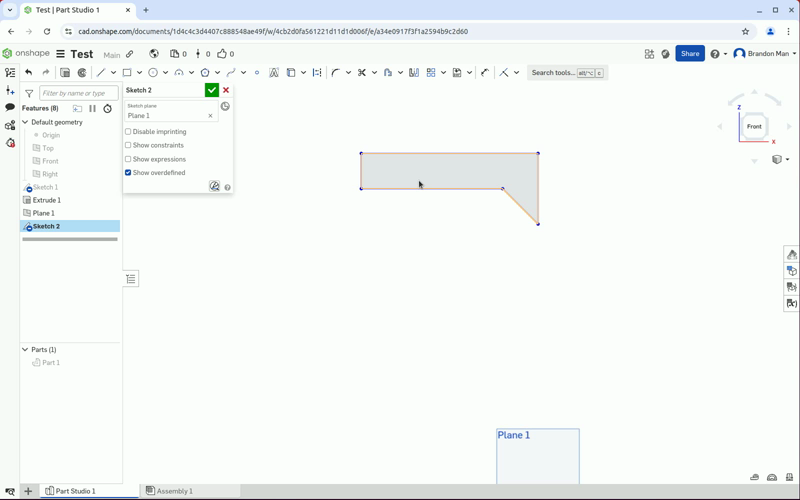
scroll(6)
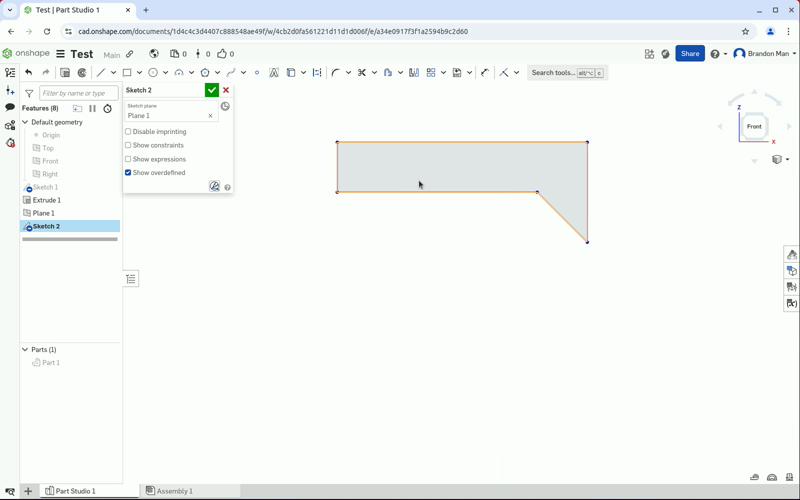
scroll(6)
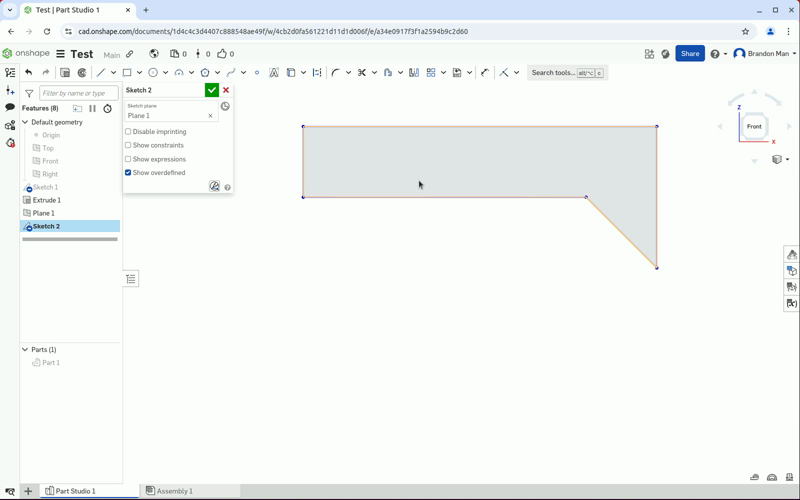
scroll(6)
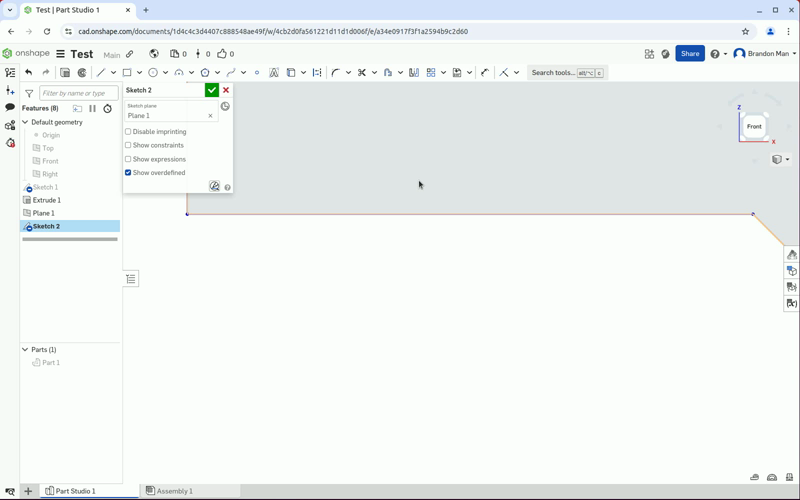
click(419, 180)
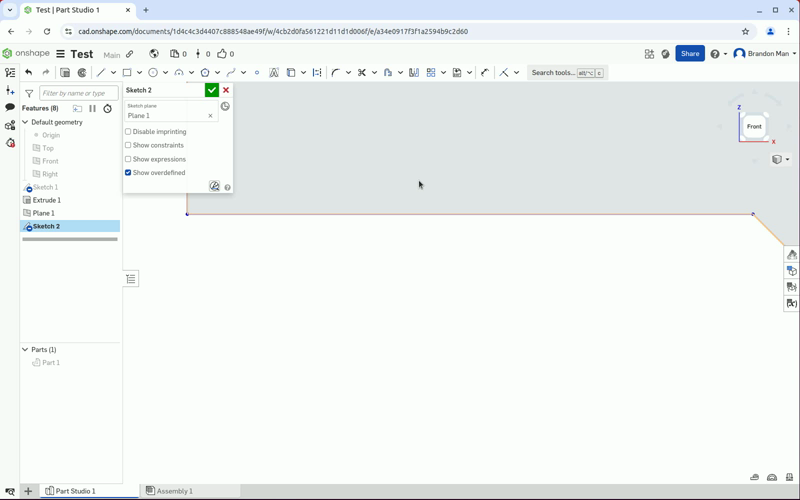
scroll(-6)
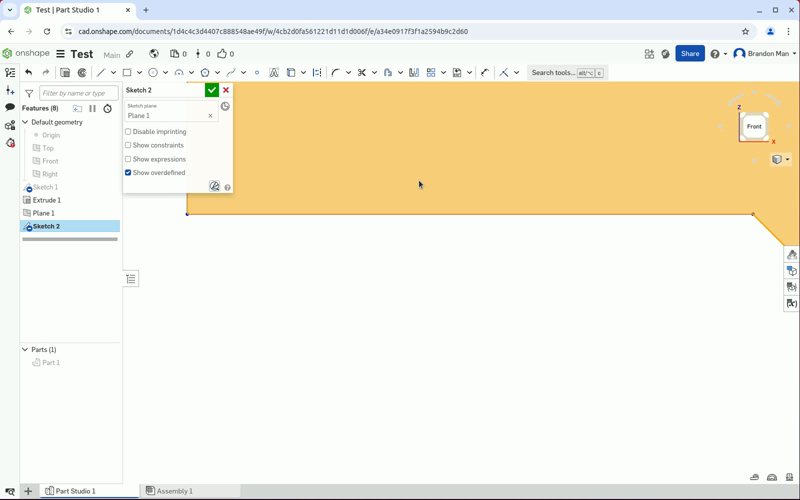
scroll(-6)
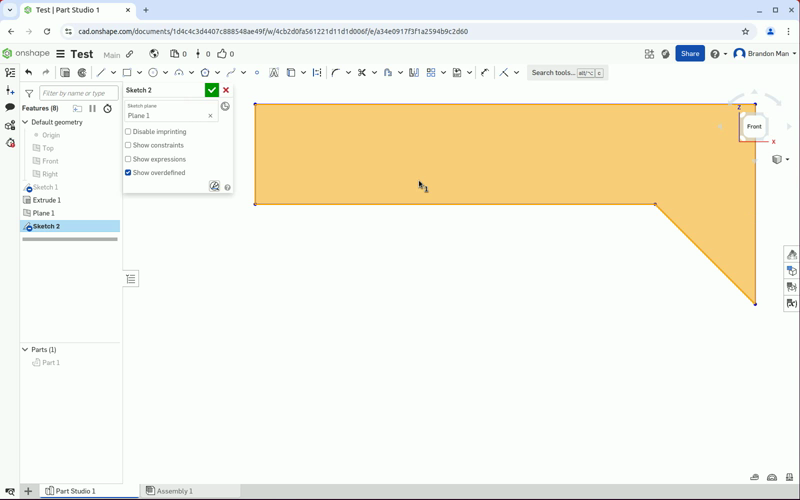
scroll(-6)
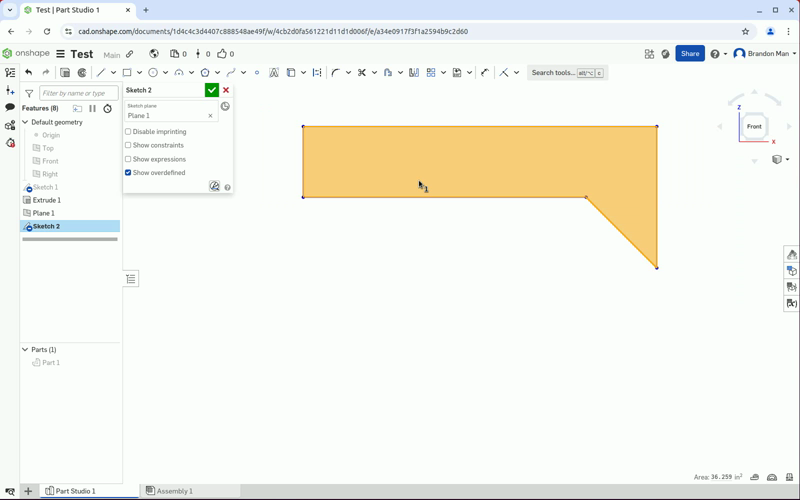
scroll(-6)
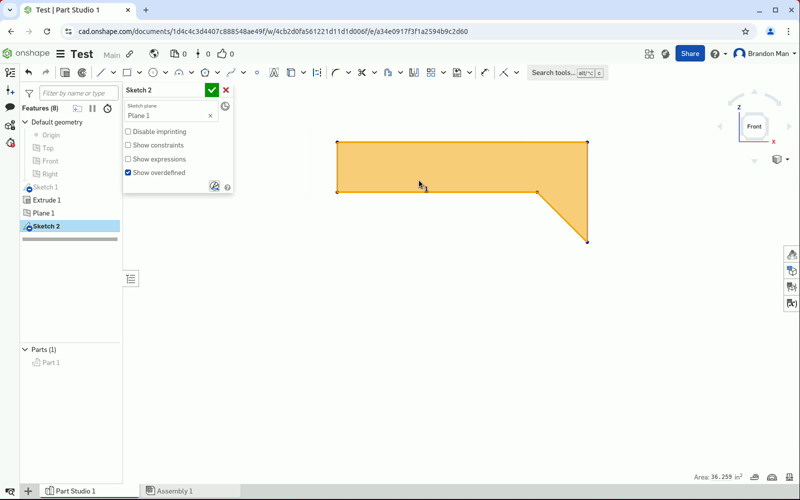
scroll(-6)
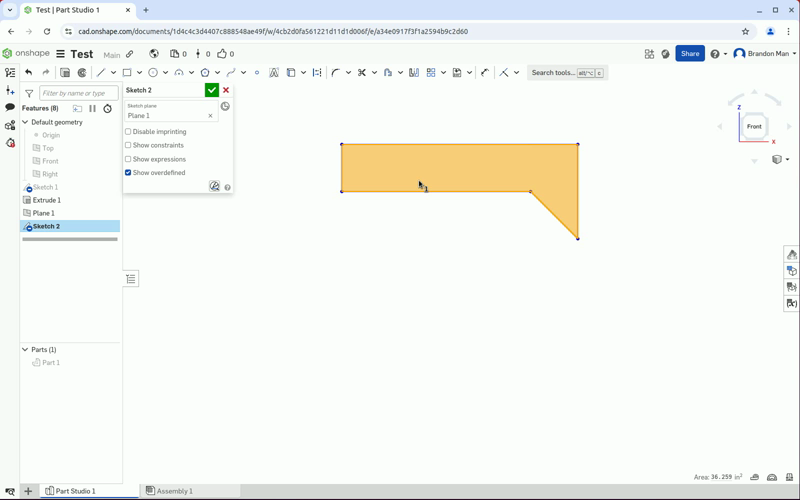
scroll(-6)
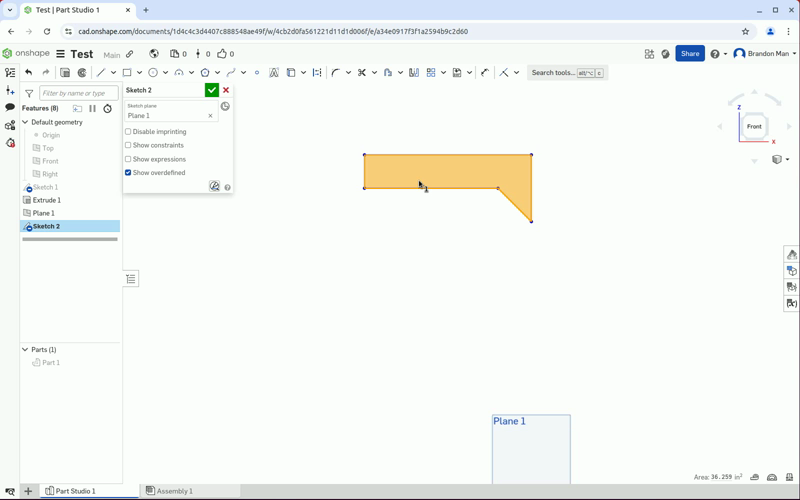
scroll(-6)
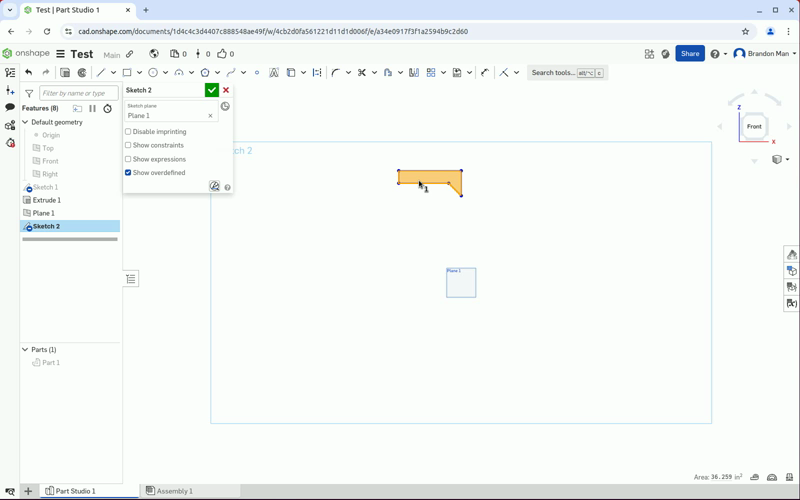
mouse_move(73, 352)
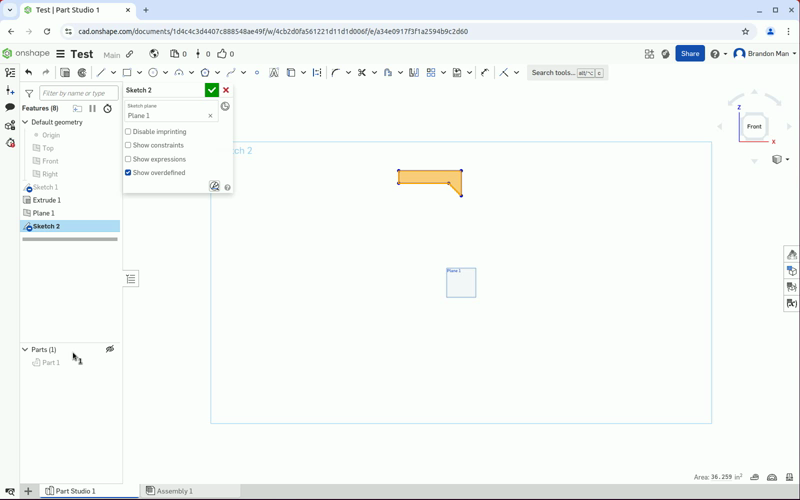
key(shift+y)
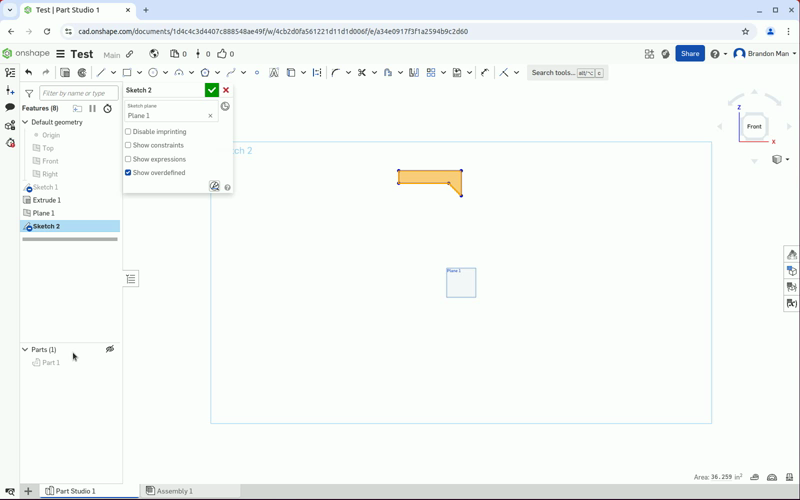
key(shift+e)
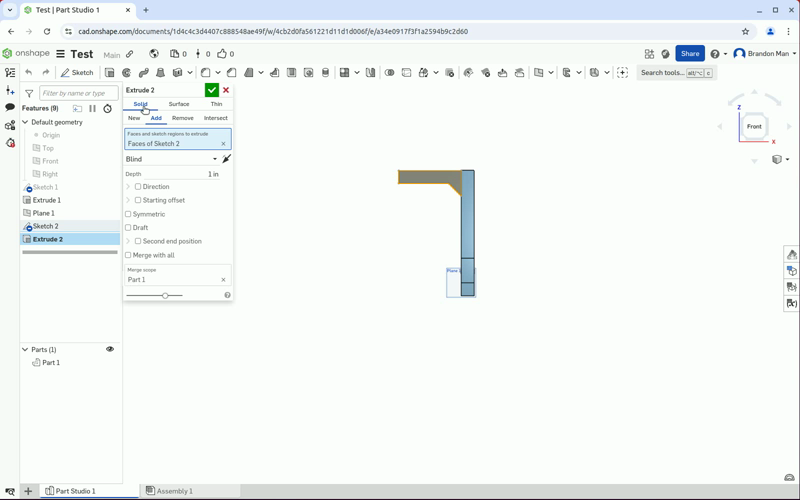
mouse_move(143, 106)
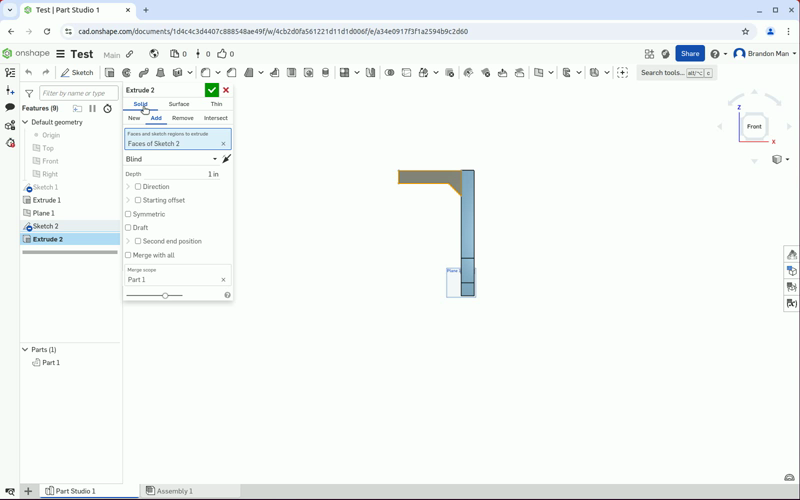
click(143, 106)
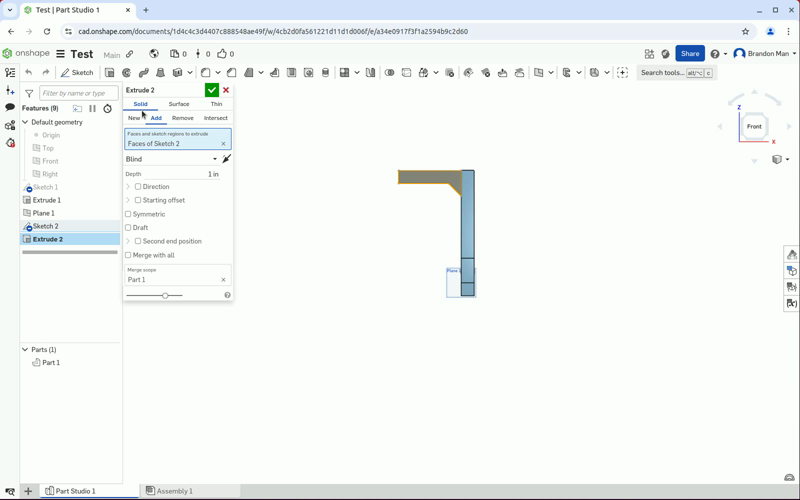
mouse_move(137, 120)
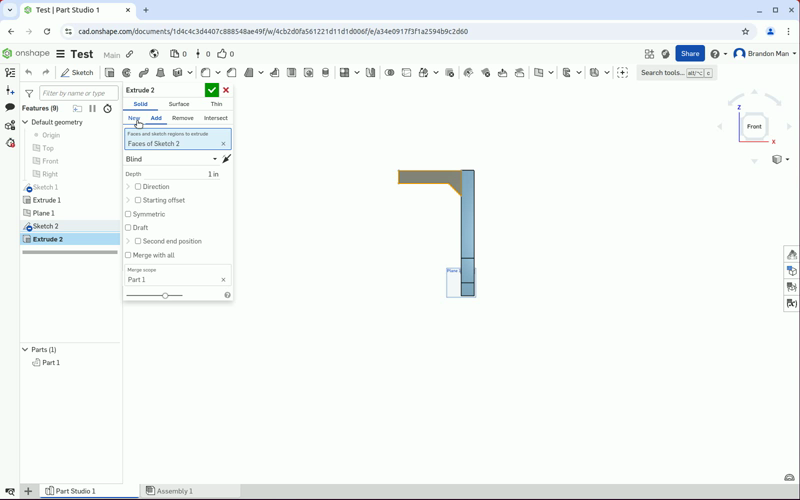
click(137, 120)
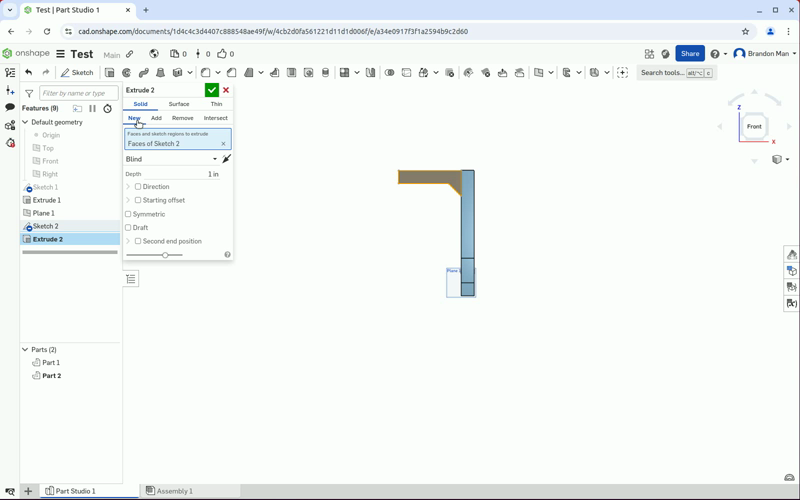
key(tab, 4)
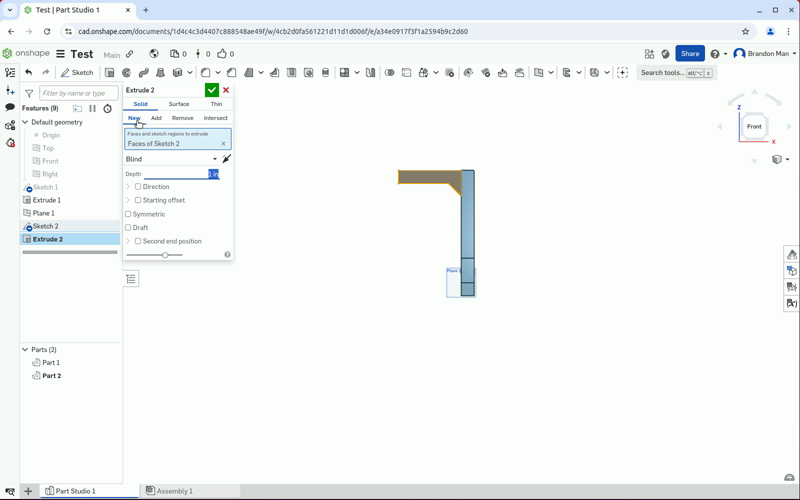
text(-2.648)
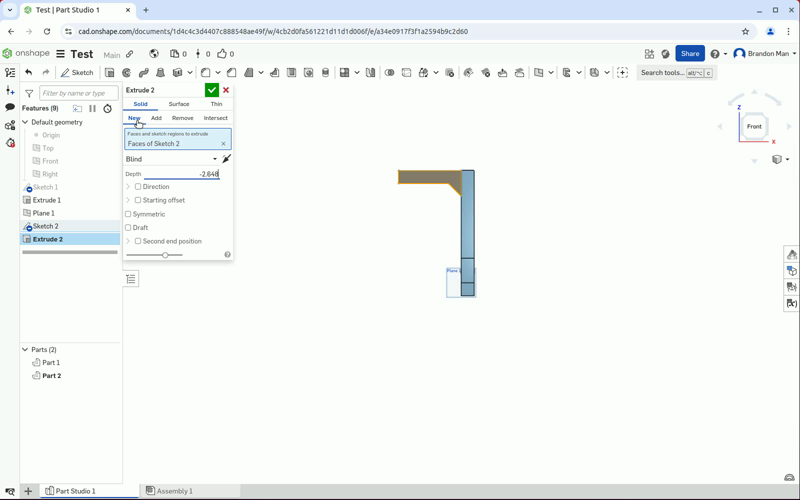
key(enter)
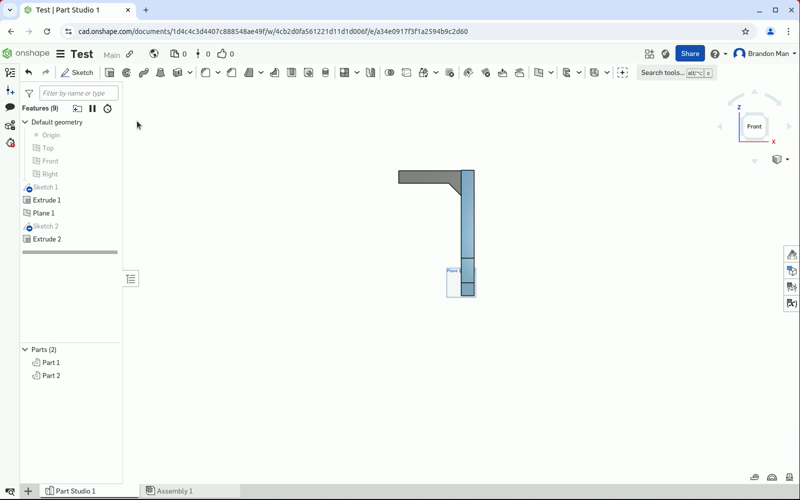
key(shift+h)
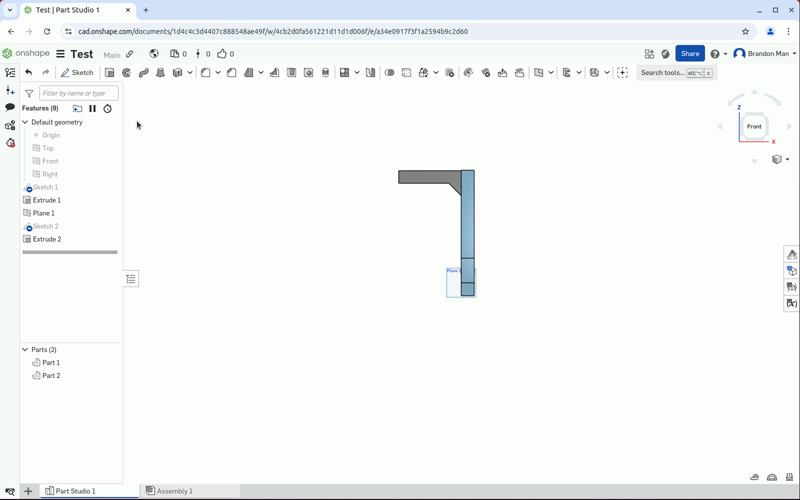
key(shift+h)
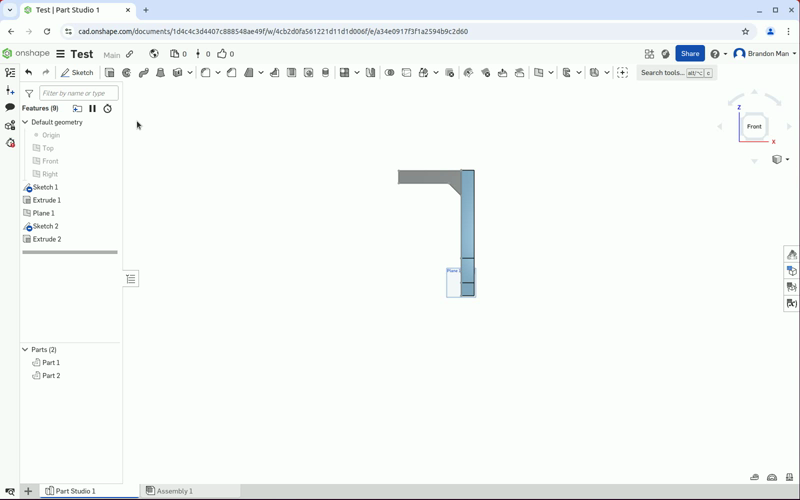
key(shift+7)
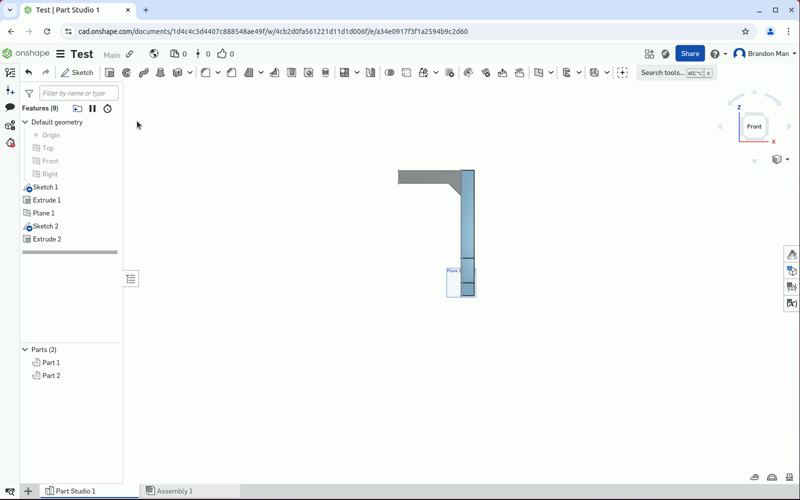
key(left, 2)
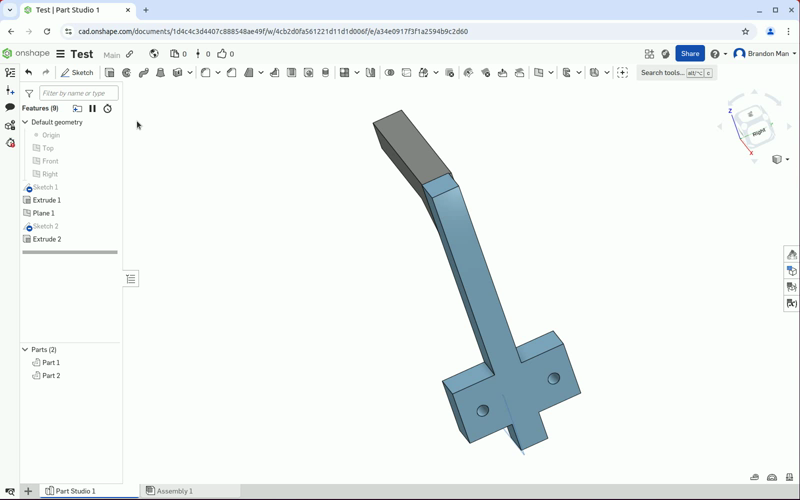
key(down, 2)
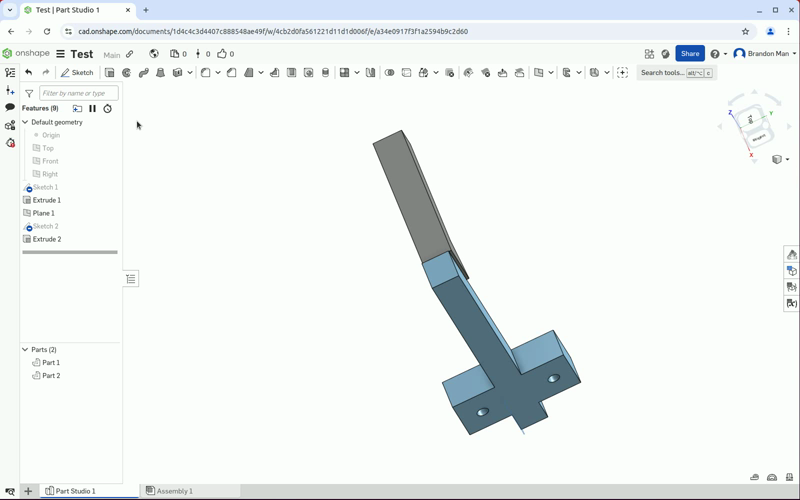
key(up, 2)
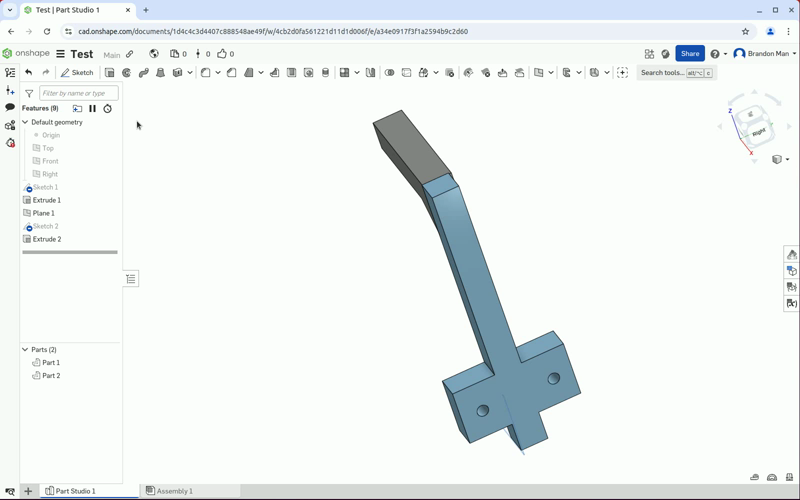
key(right, 2)
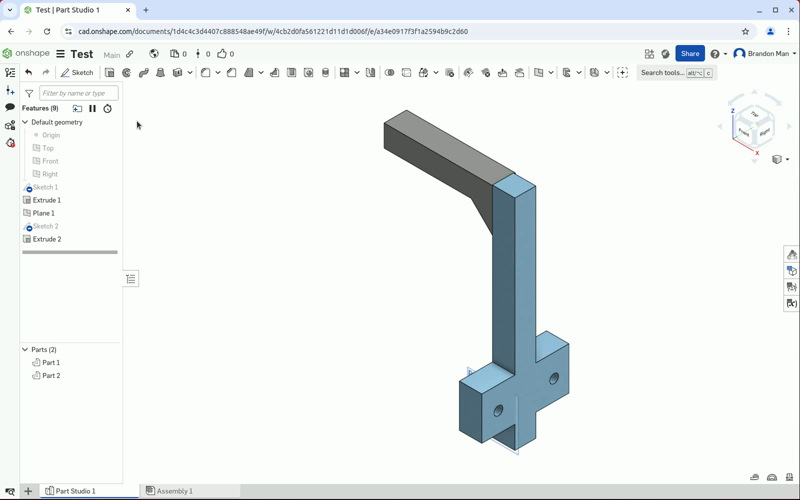
mouse_move(73, 189)
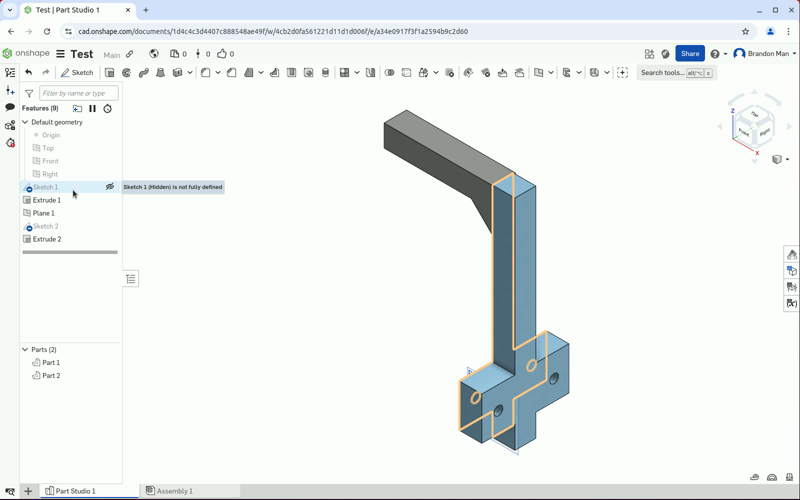
click(73, 189)